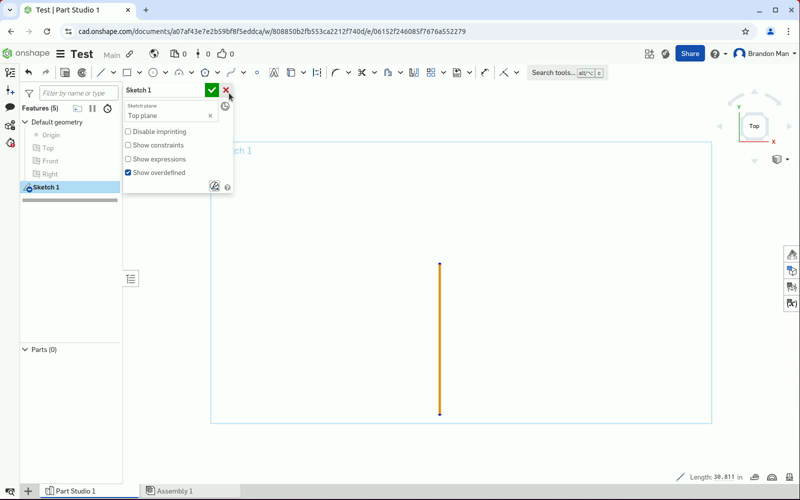
key(shift+h)
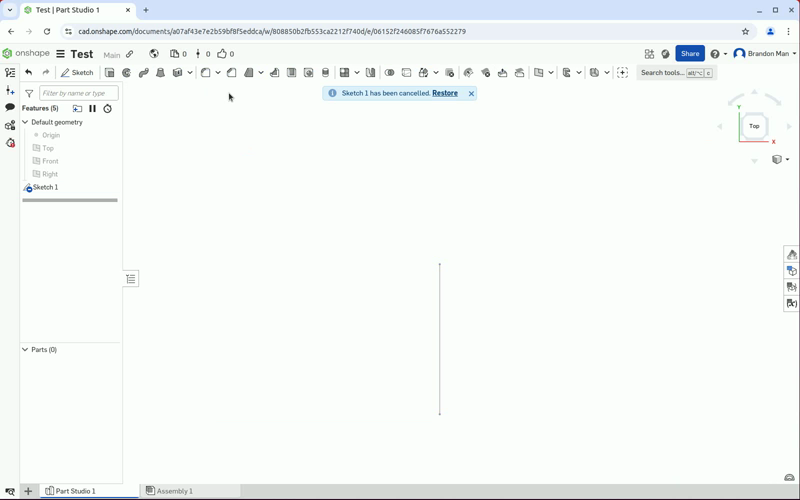
key(shift+s)
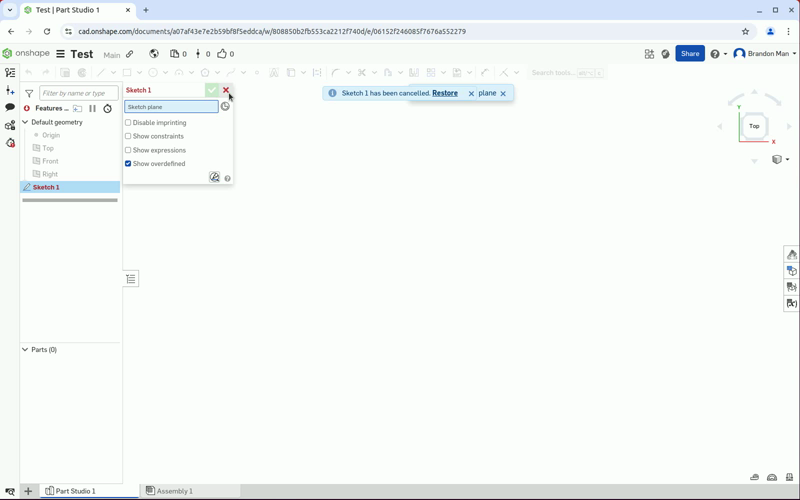
mouse_move(73, 150)
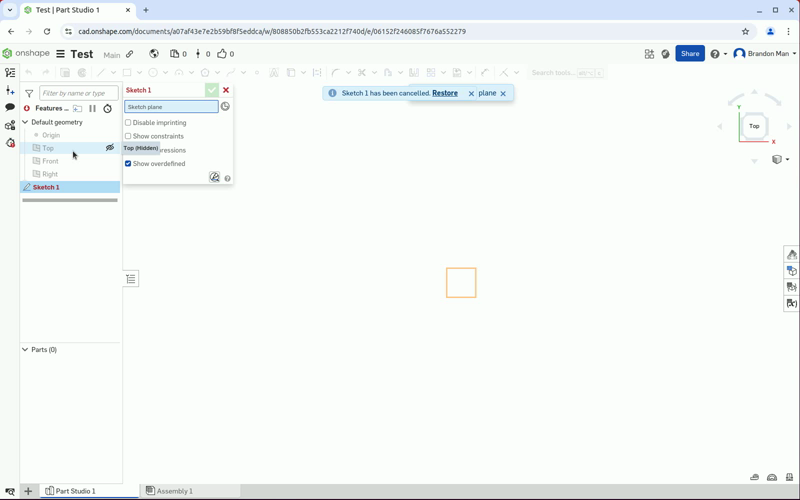
click(73, 150)
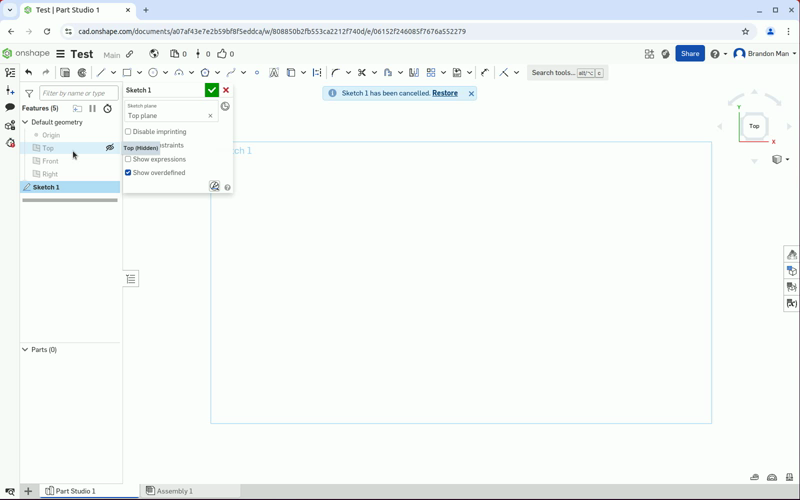
mouse_move(73, 352)
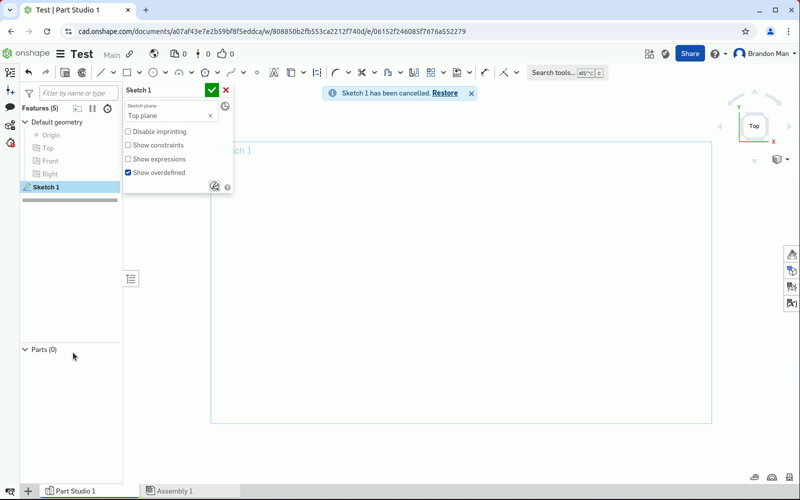
key(y)
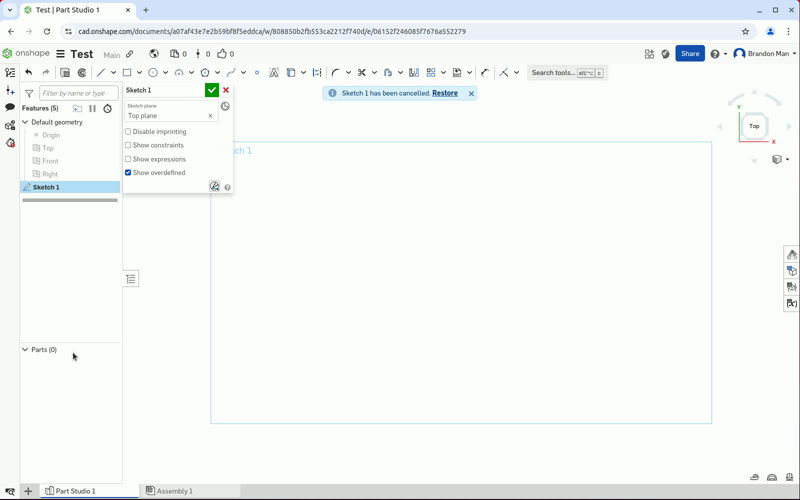
key(l)
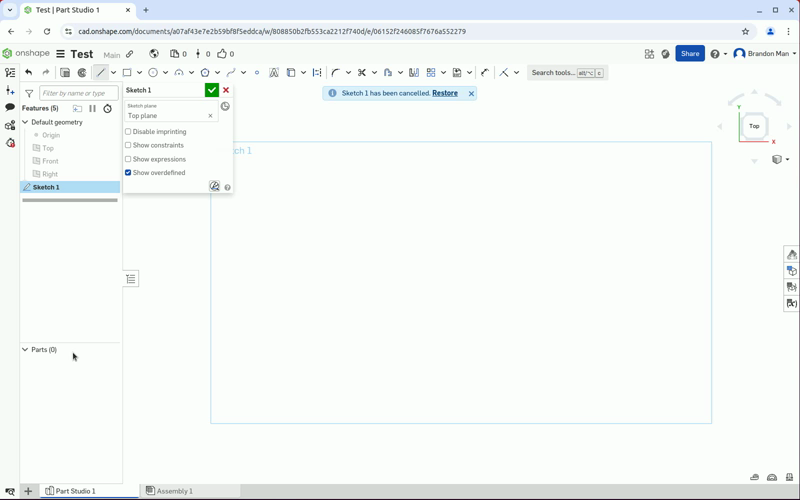
key_down(shift)
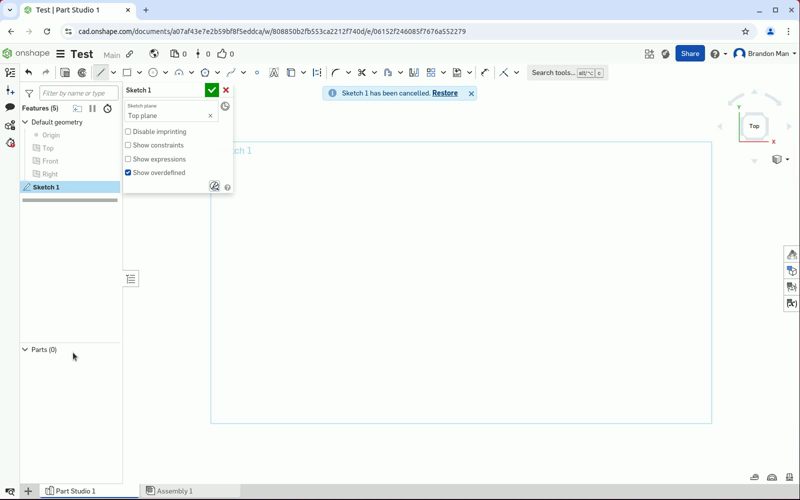
mouse_move(505, 301)
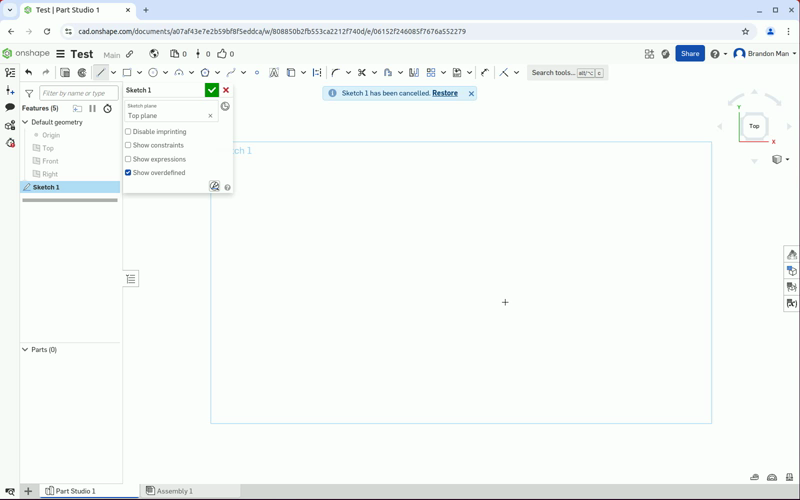
click(505, 301)
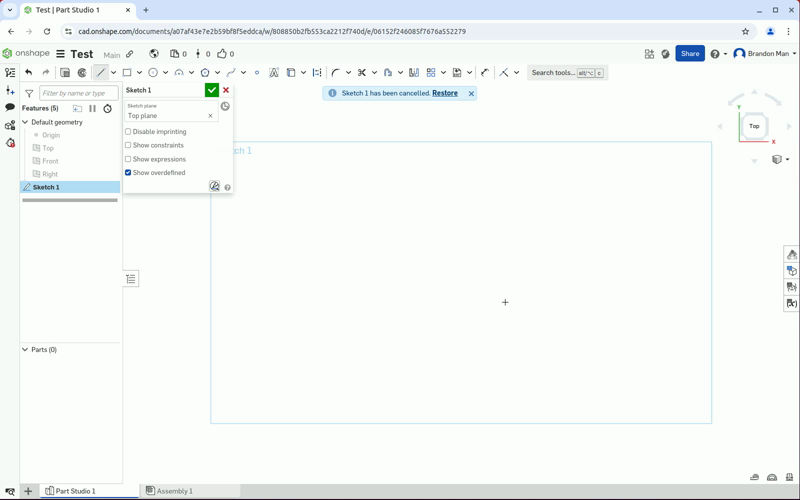
key_up(shift)
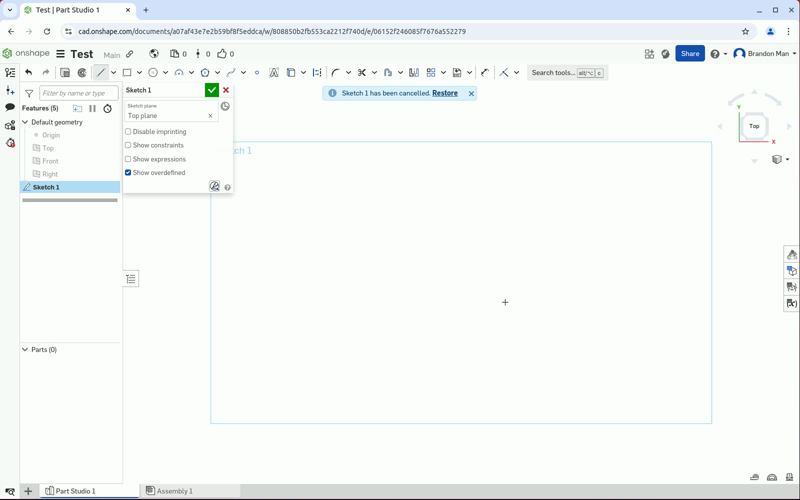
key_down(shift)
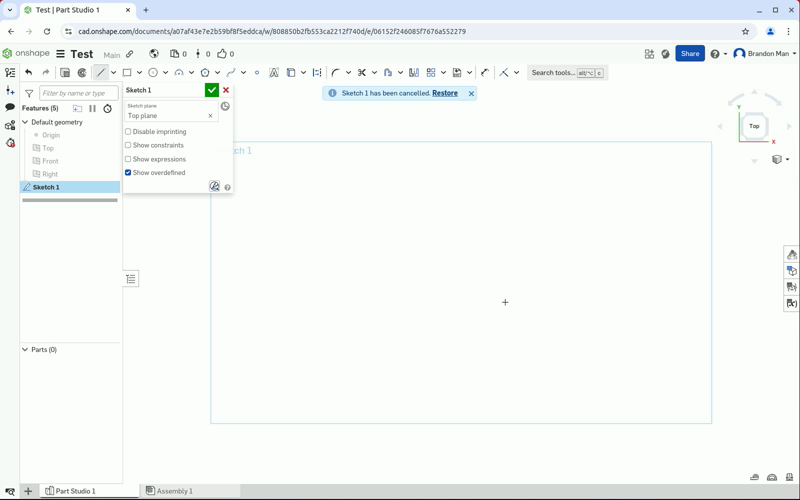
mouse_move(535, 301)
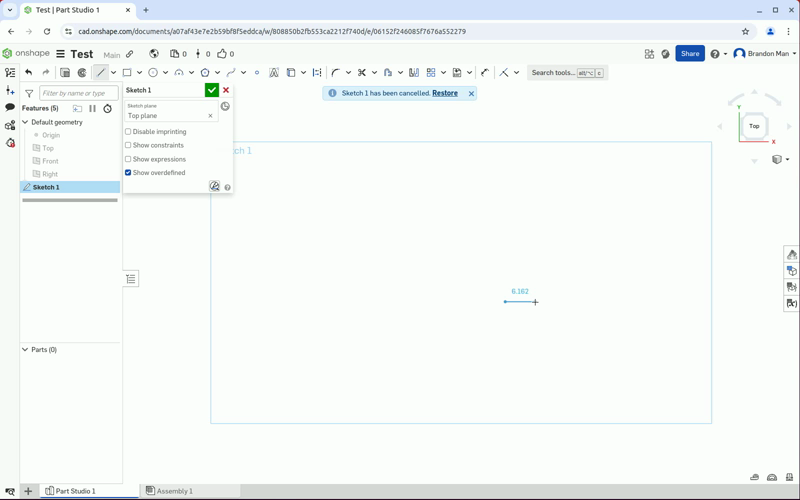
mouse_move(552, 301)
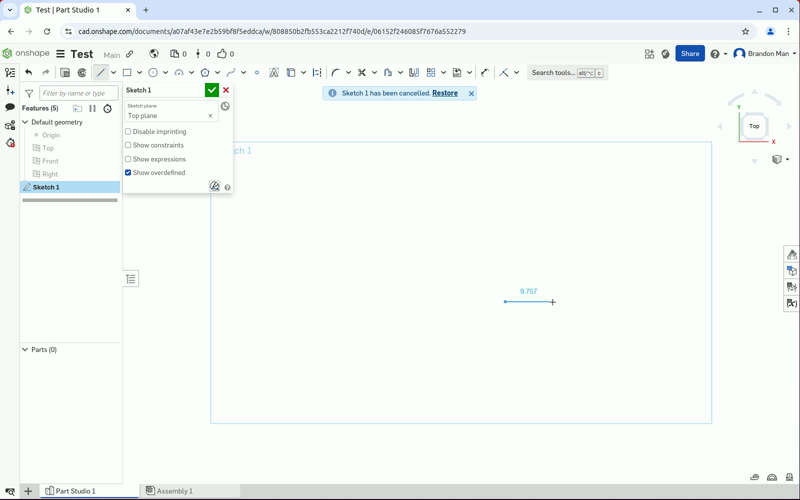
click(552, 301)
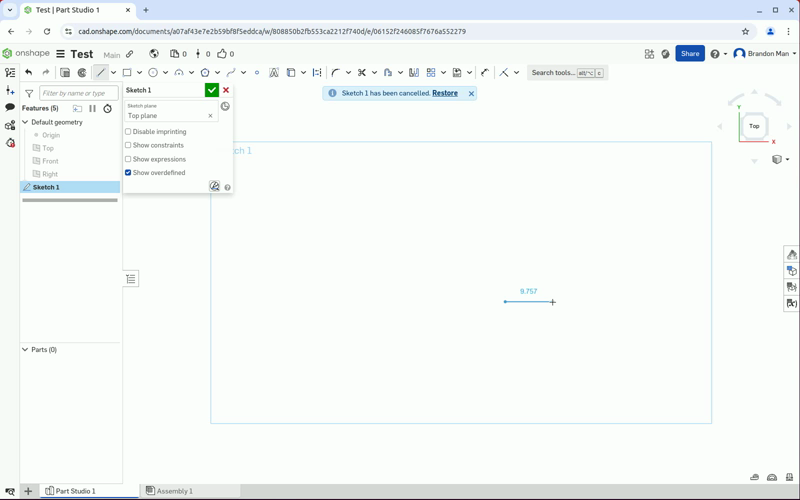
key_up(shift)
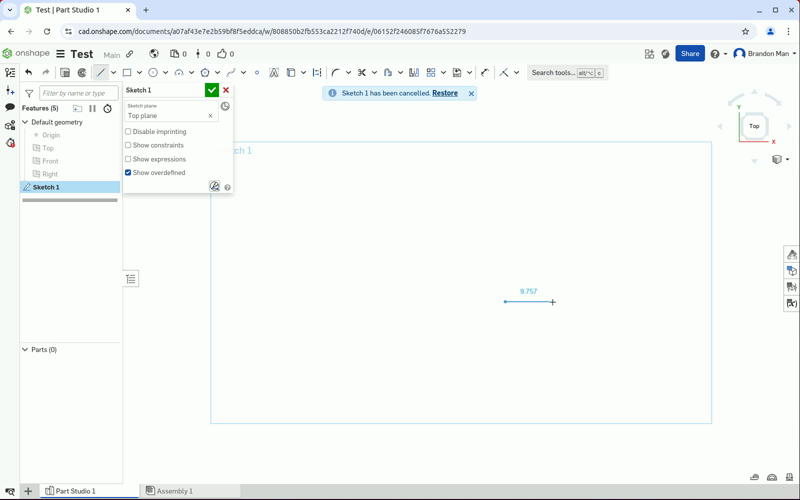
key_down(shift)
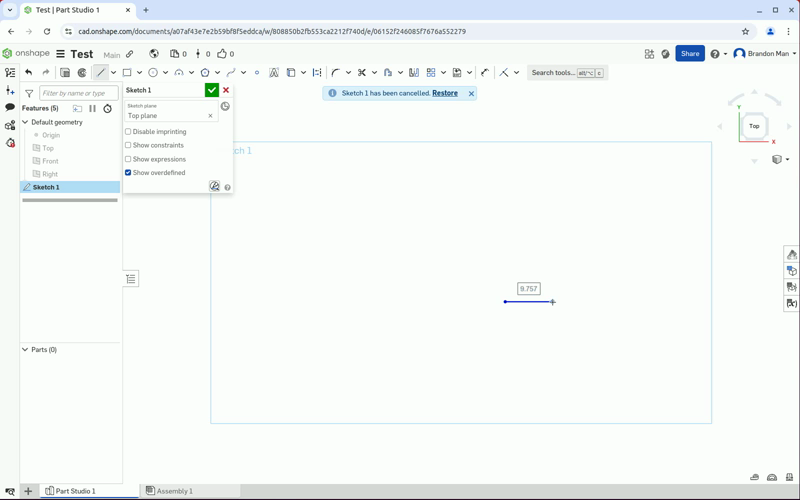
mouse_move(582, 301)
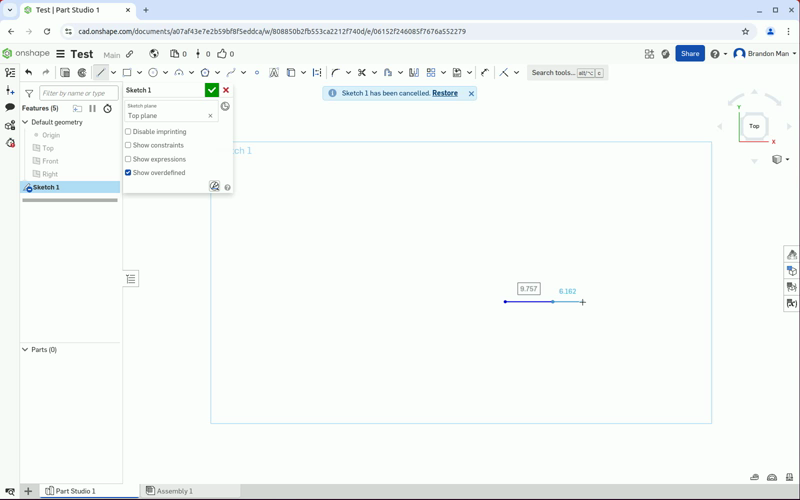
mouse_move(552, 254)
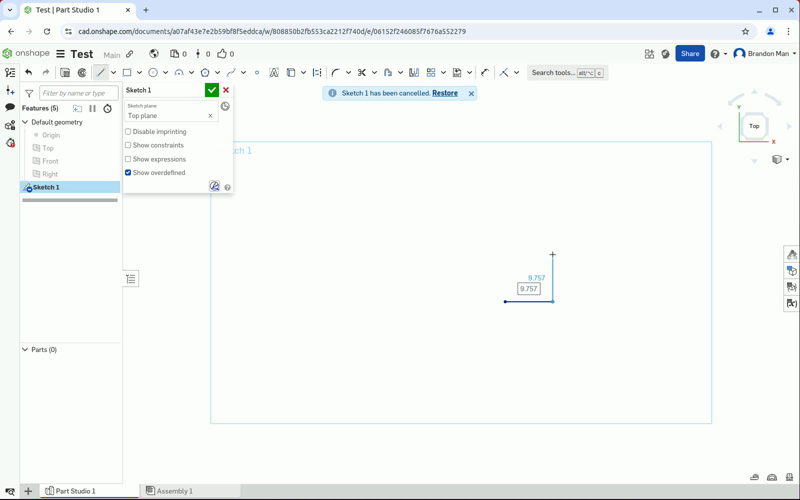
click(552, 254)
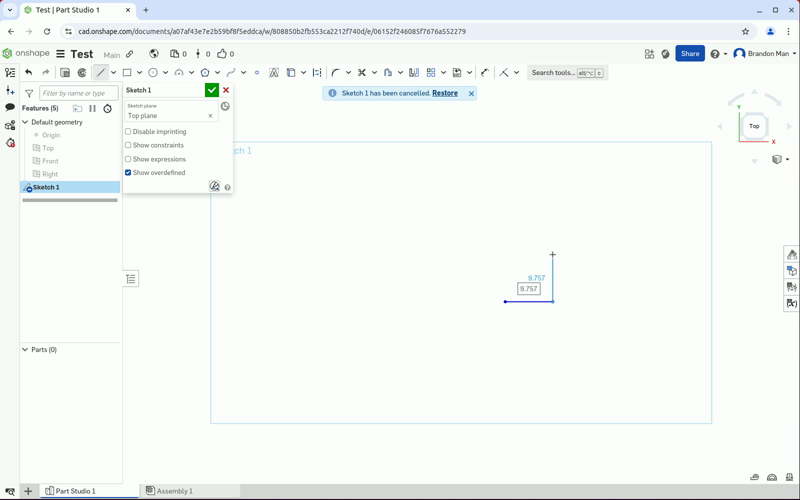
key_up(shift)
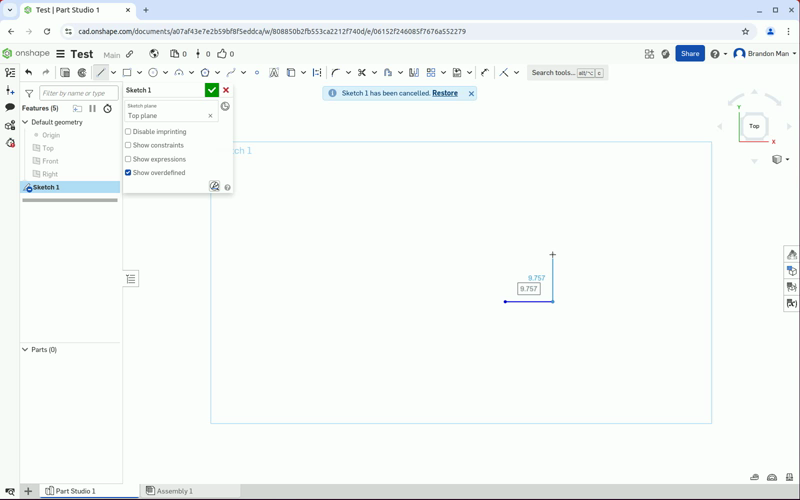
key_down(shift)
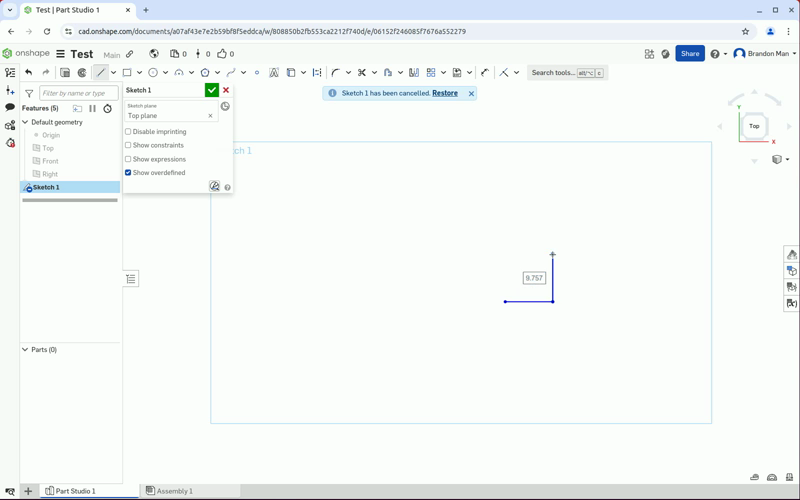
mouse_move(582, 254)
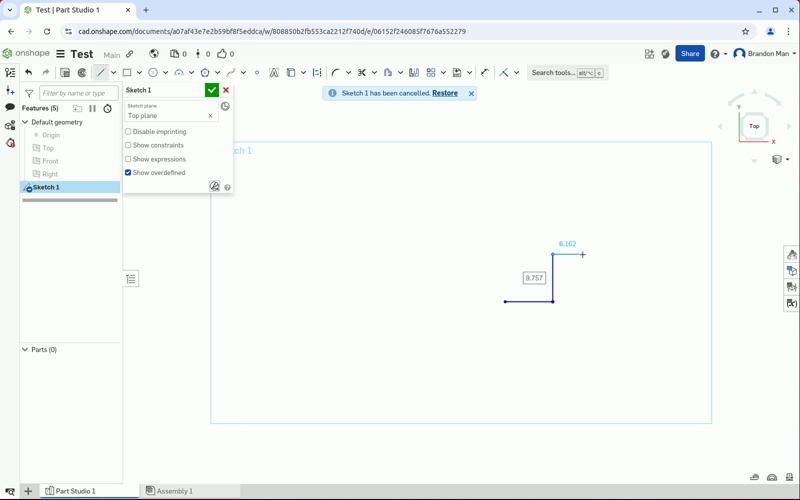
mouse_move(505, 254)
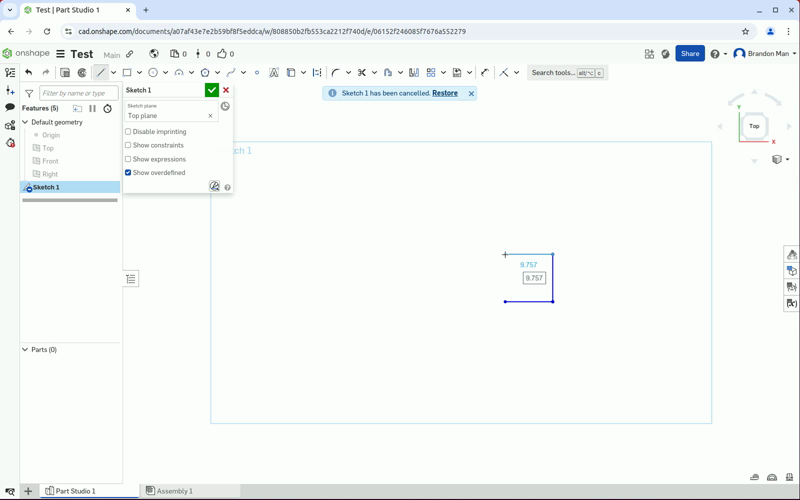
click(505, 254)
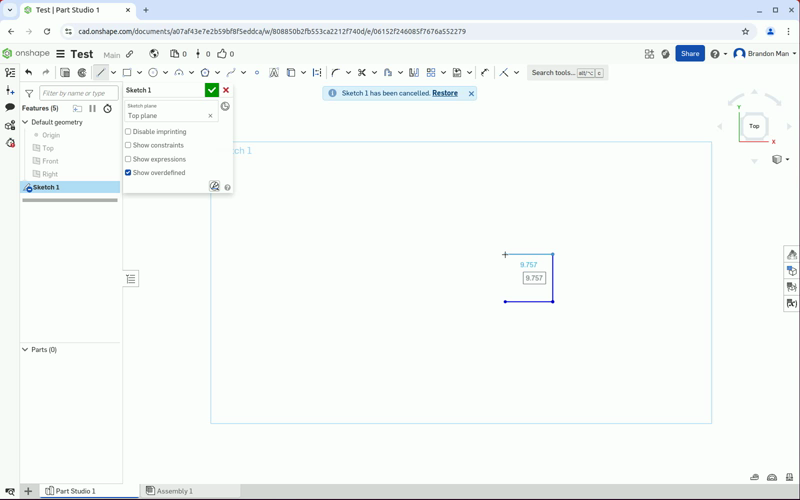
key_up(shift)
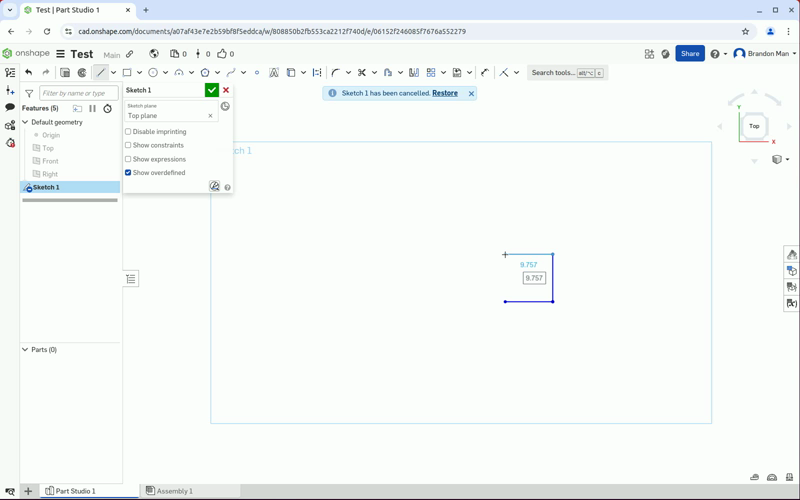
mouse_move(535, 254)
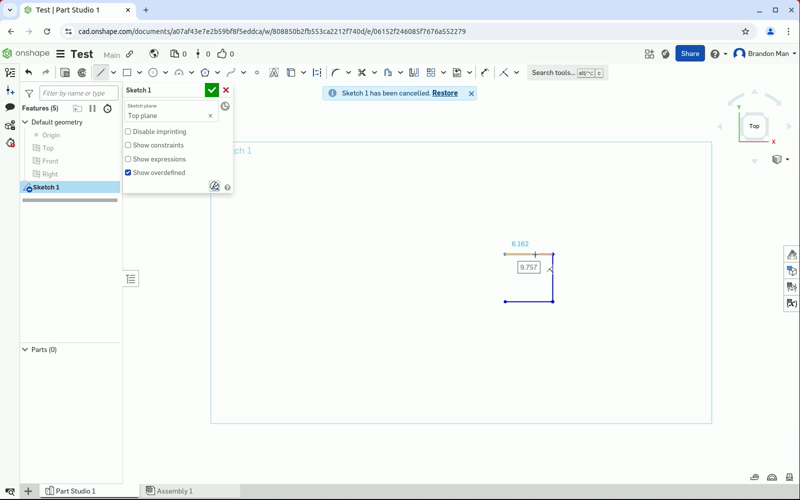
key_down(shift)
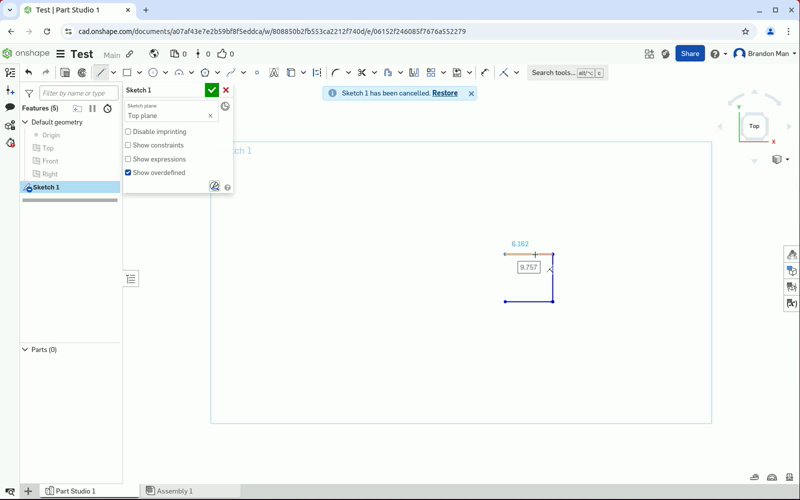
mouse_move(505, 301)
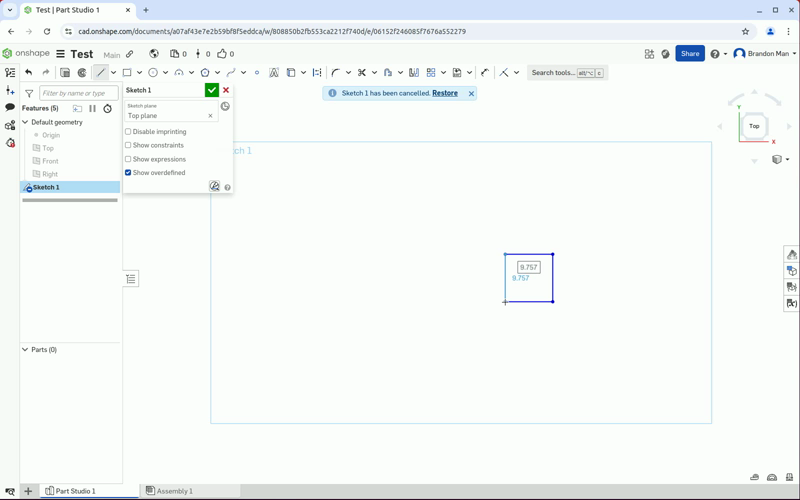
key_up(shift)
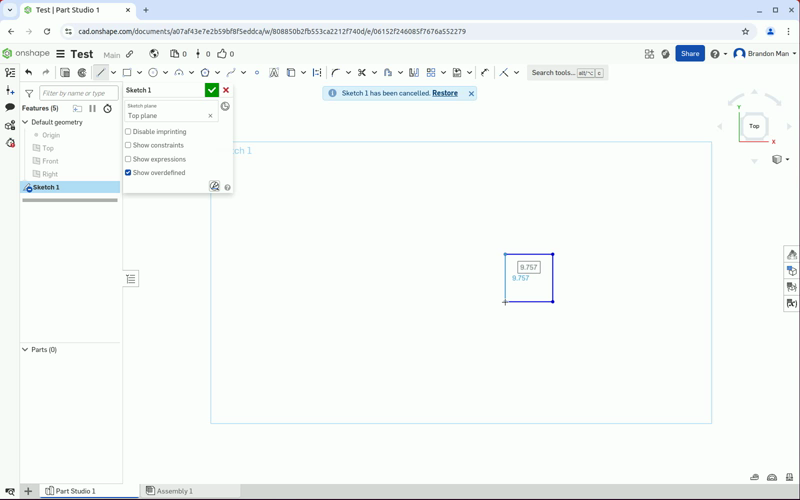
click(505, 301)
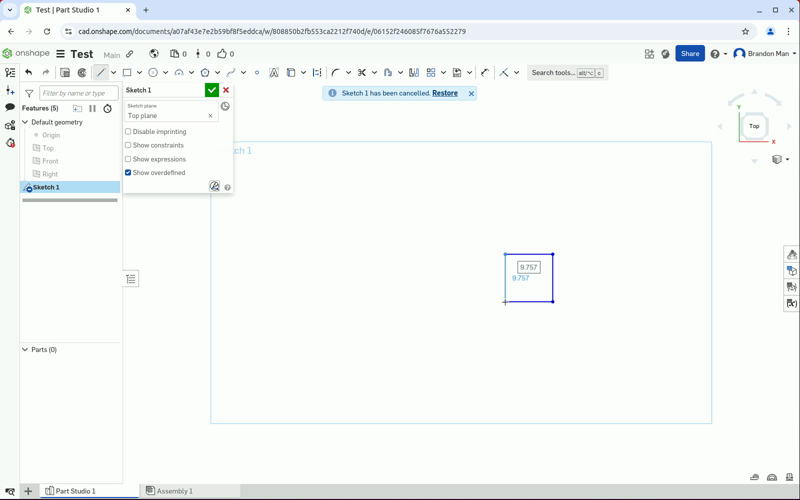
key(esc)
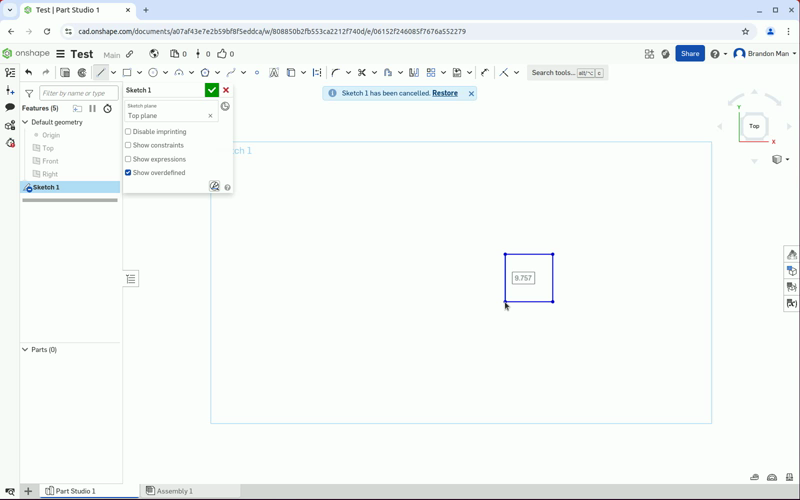
mouse_move(532, 287)
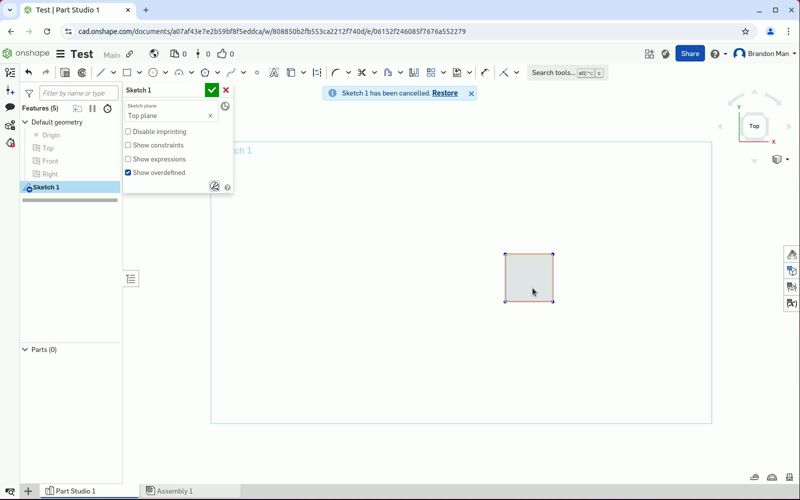
click(532, 287)
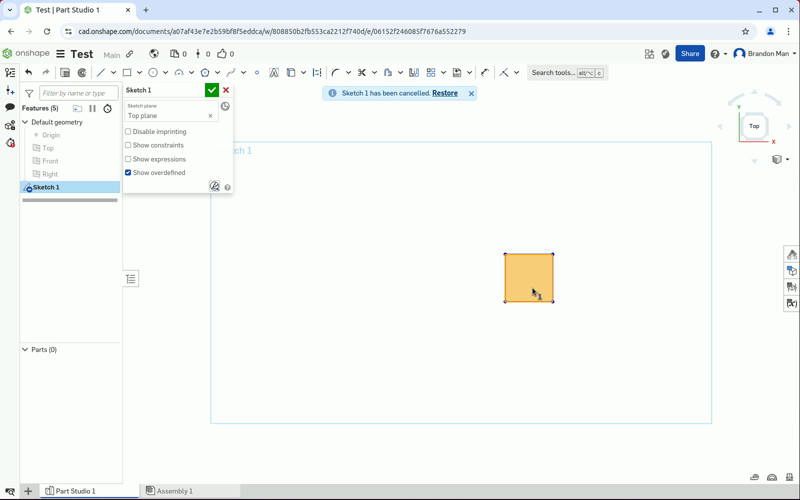
mouse_move(73, 352)
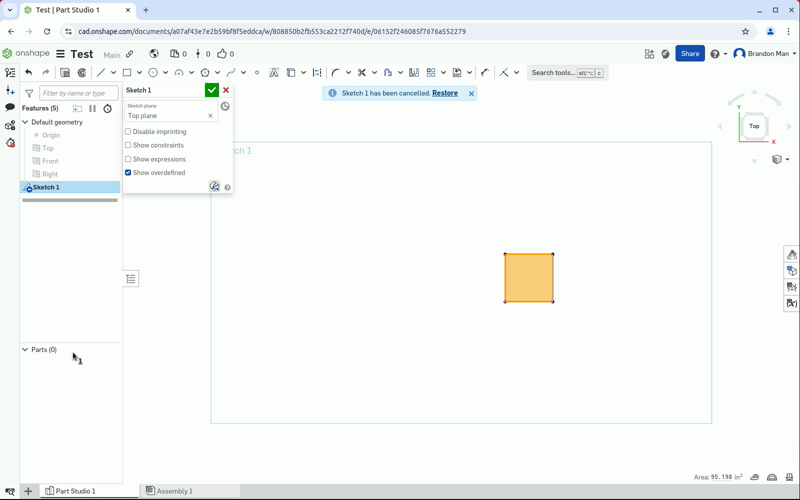
key(shift+y)
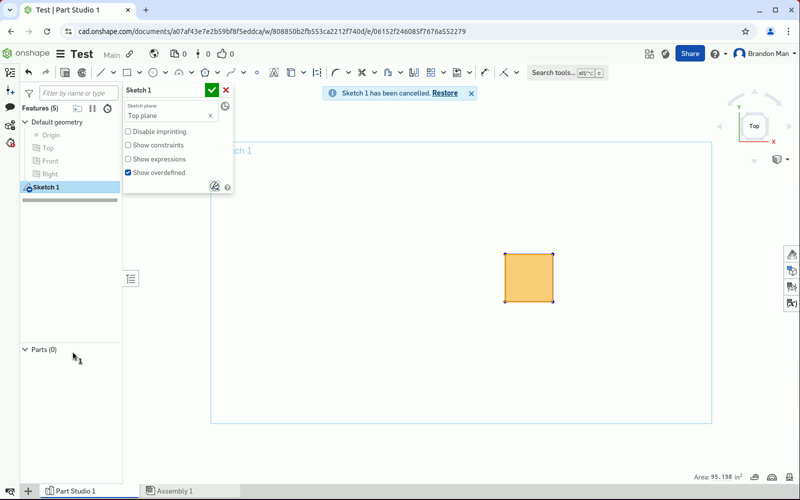
key(shift+e)
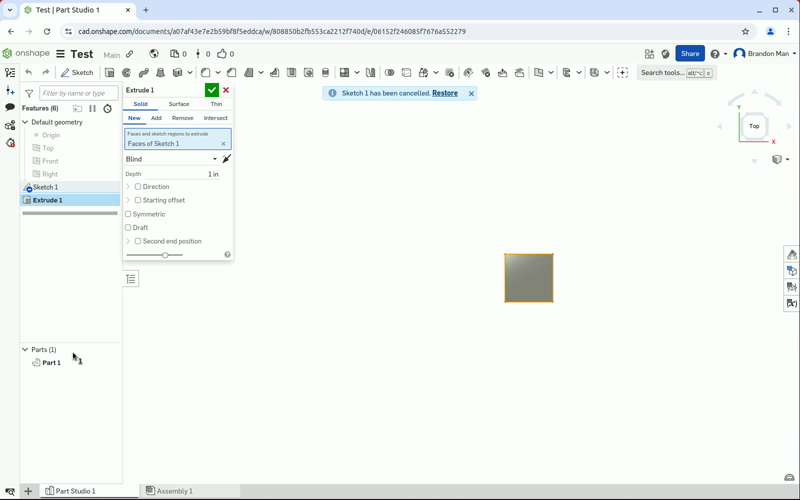
mouse_move(143, 106)
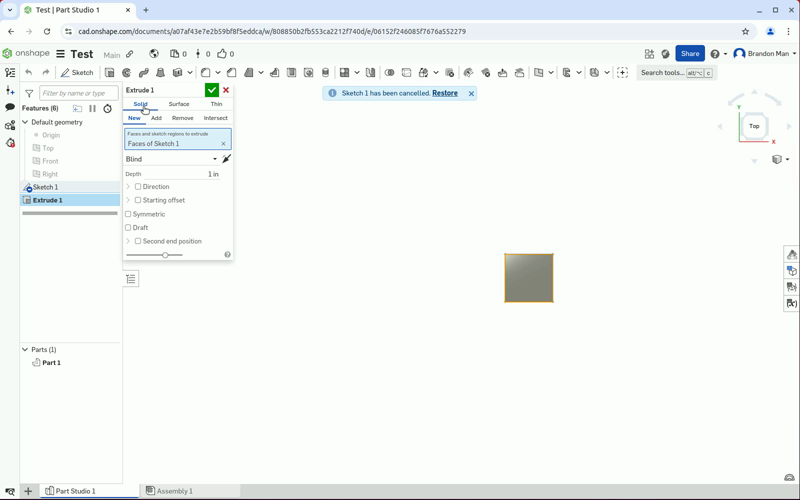
click(143, 106)
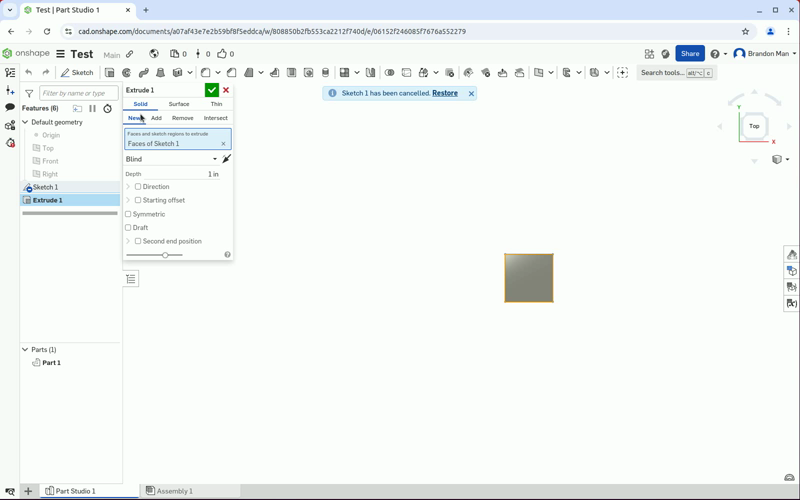
mouse_move(137, 120)
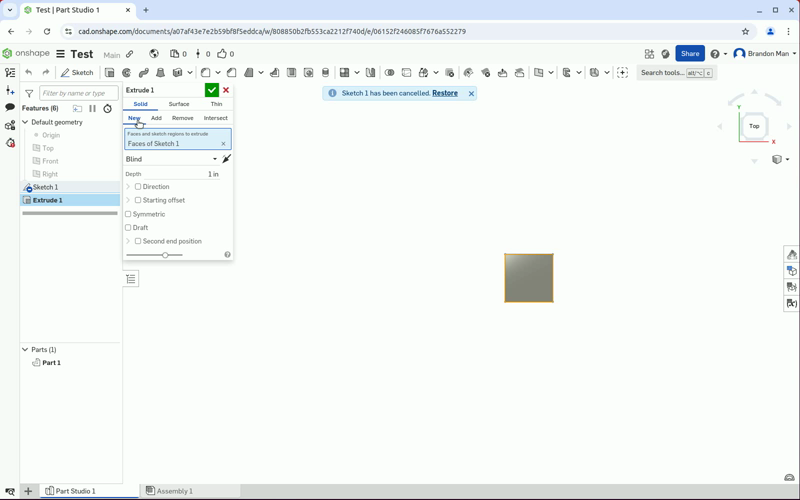
click(137, 120)
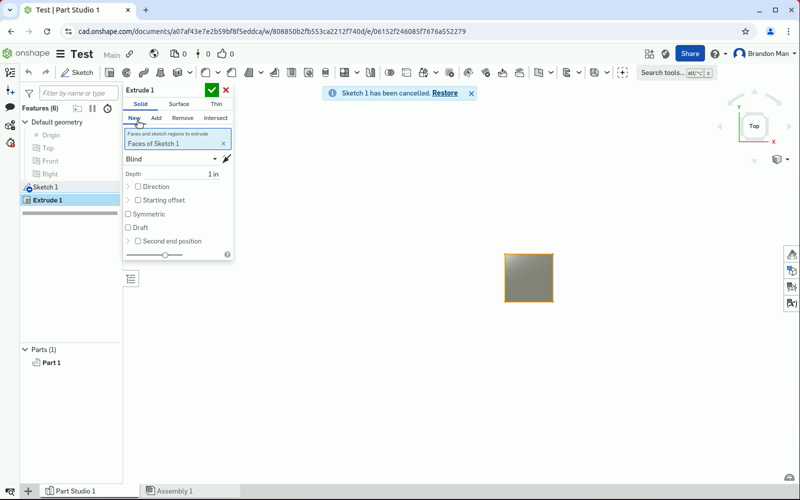
key(tab, 4)
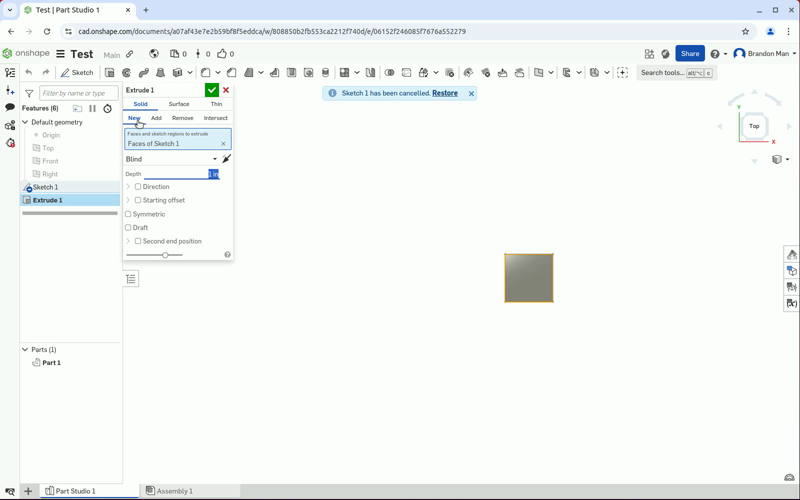
text(9.628)
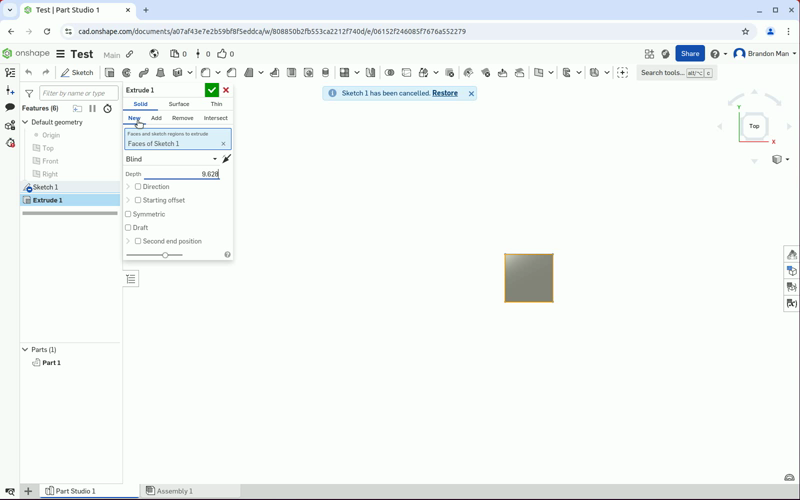
key(enter)
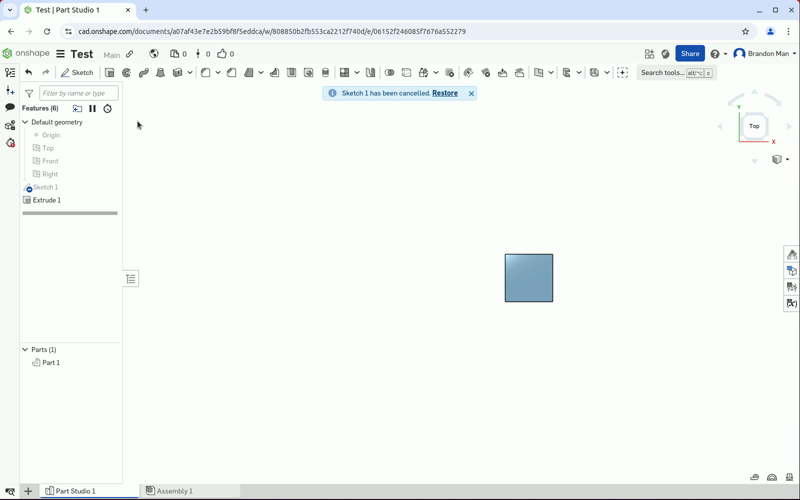
key(shift+h)
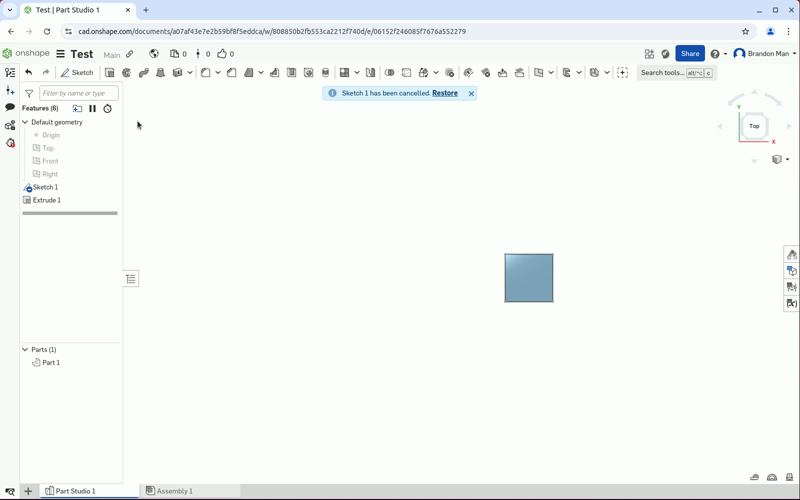
key(shift+h)
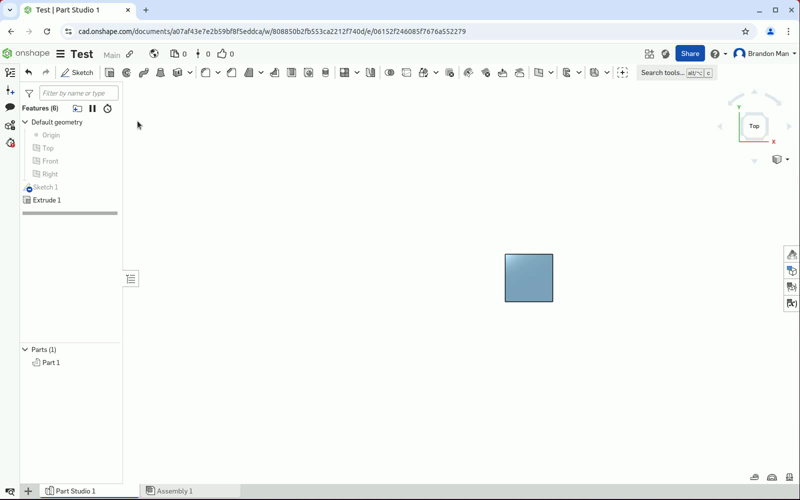
mouse_move(73, 189)
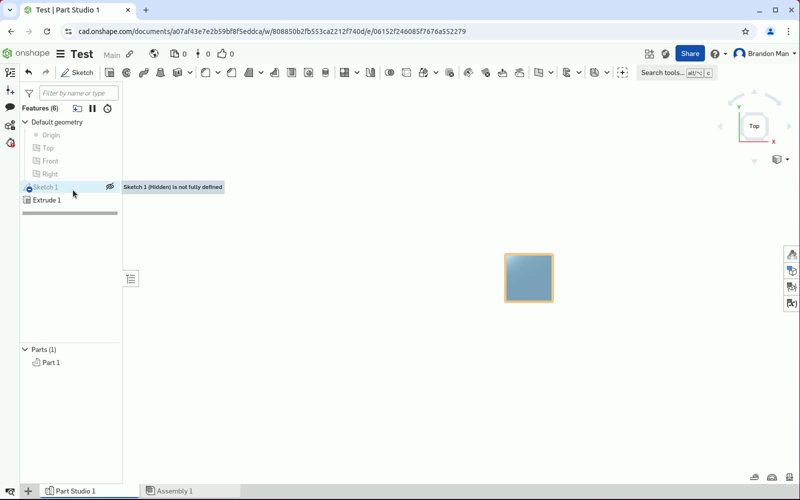
click(73, 189)
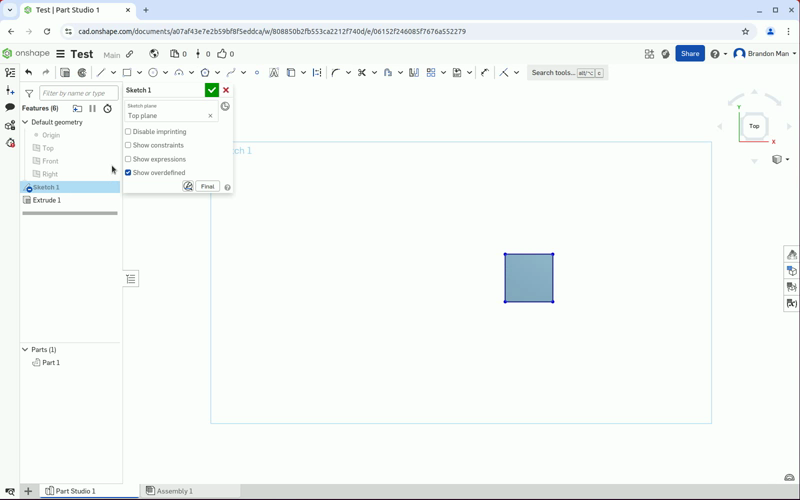
mouse_move(229, 92)
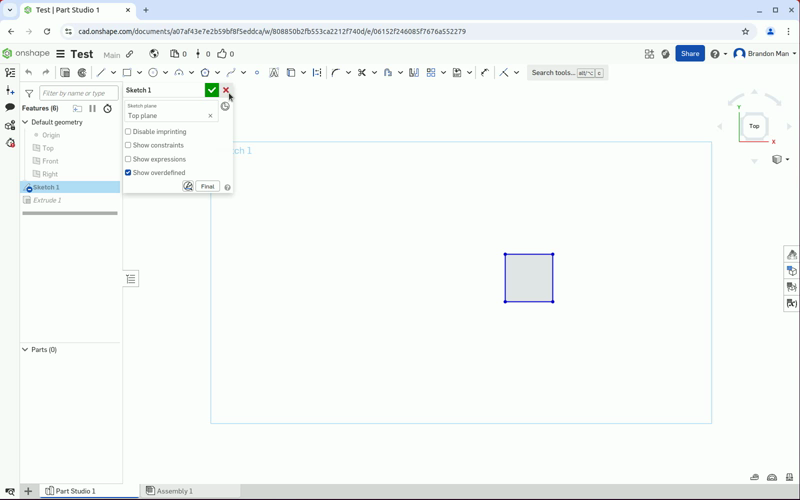
click(229, 92)
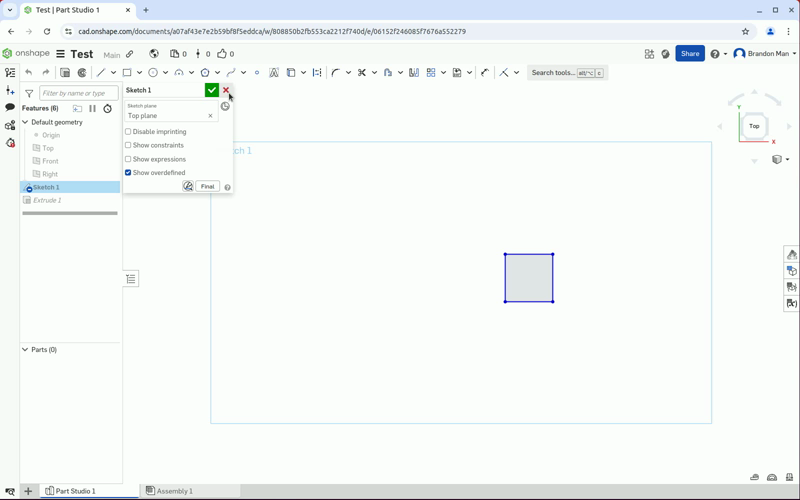
key(shift+s)
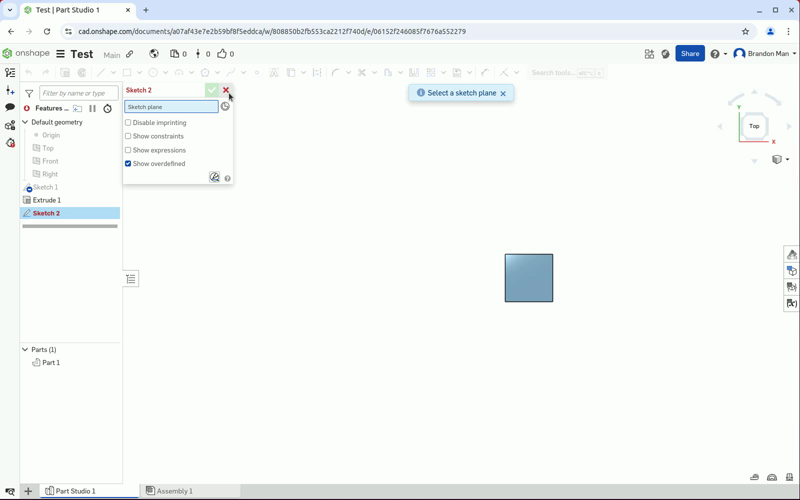
mouse_move(73, 150)
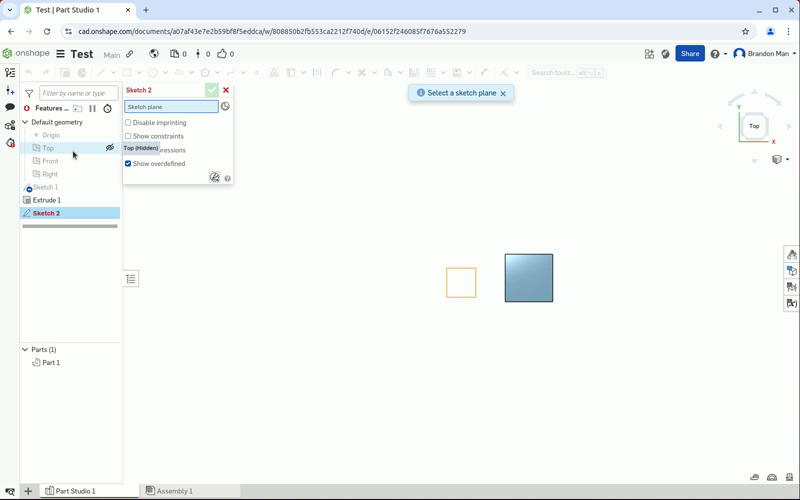
click(73, 150)
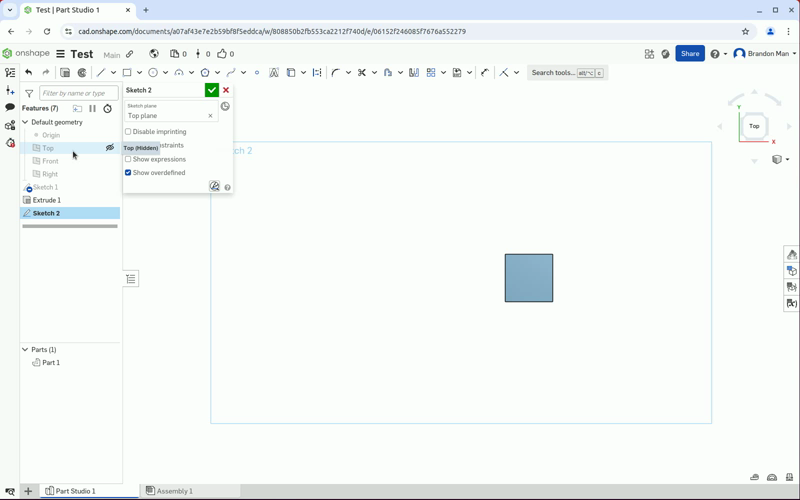
mouse_move(73, 352)
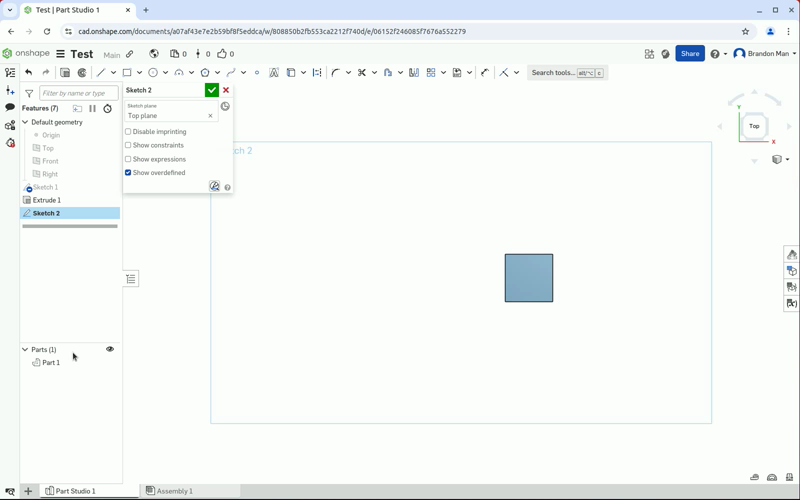
key(y)
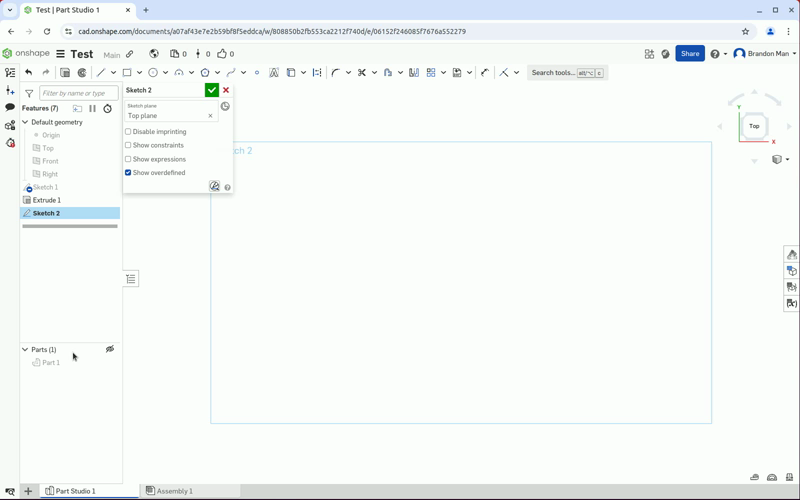
key(l)
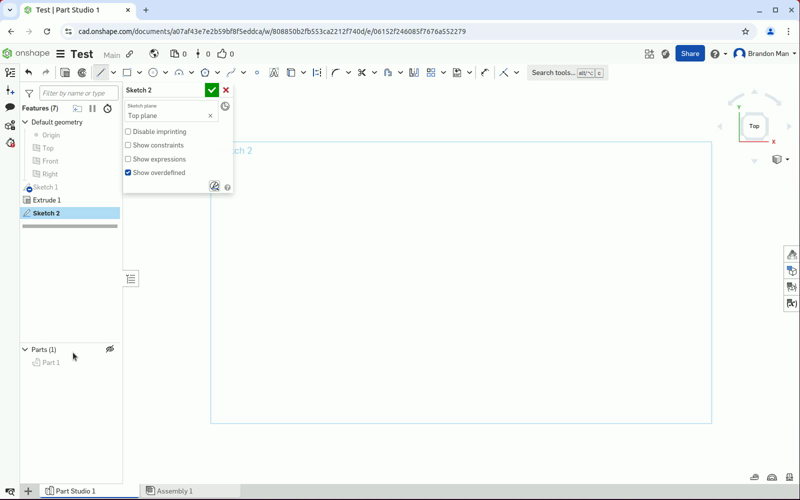
key_down(shift)
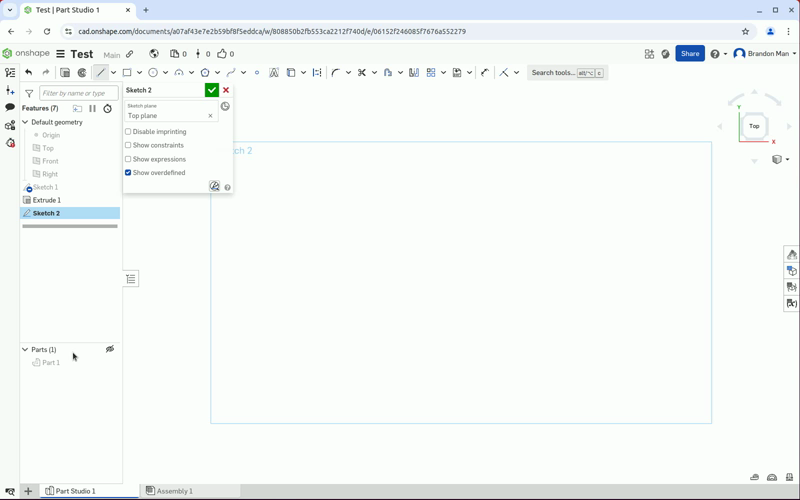
mouse_move(458, 301)
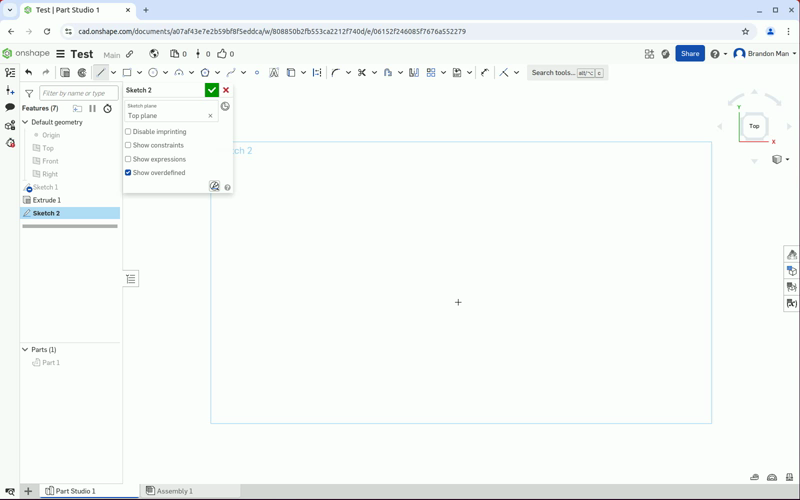
click(458, 301)
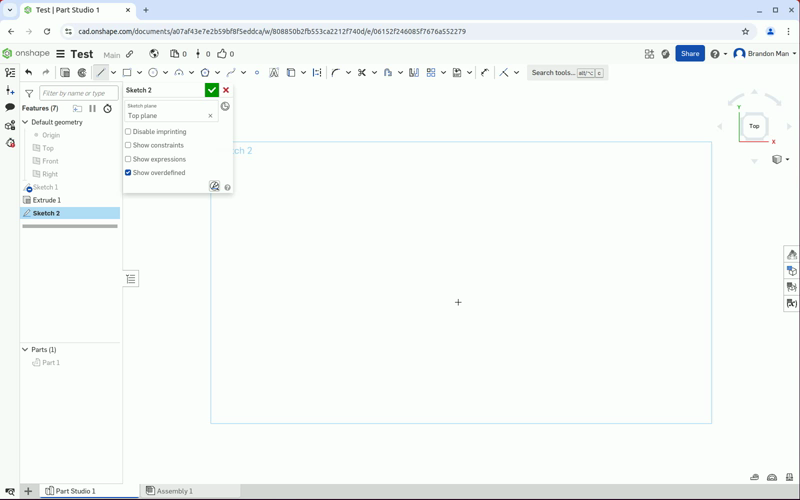
key_up(shift)
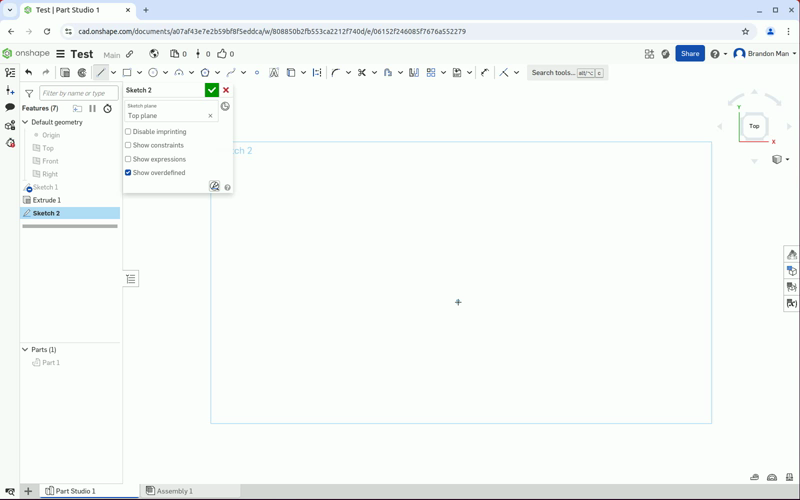
key_down(shift)
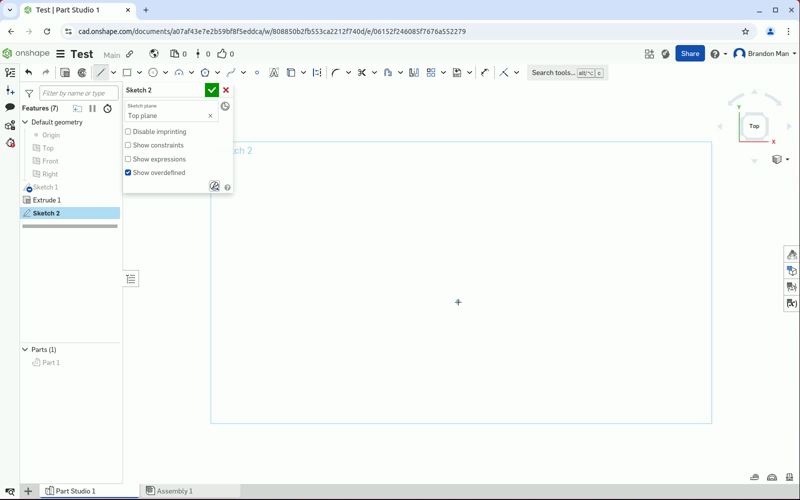
mouse_move(488, 301)
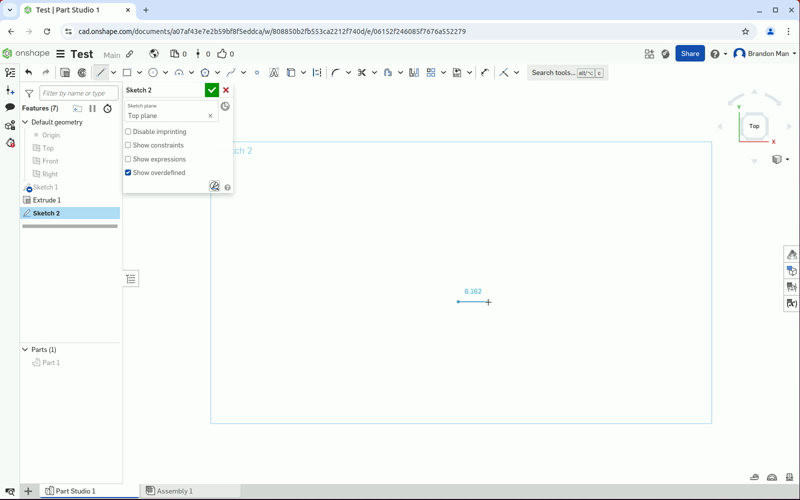
mouse_move(505, 301)
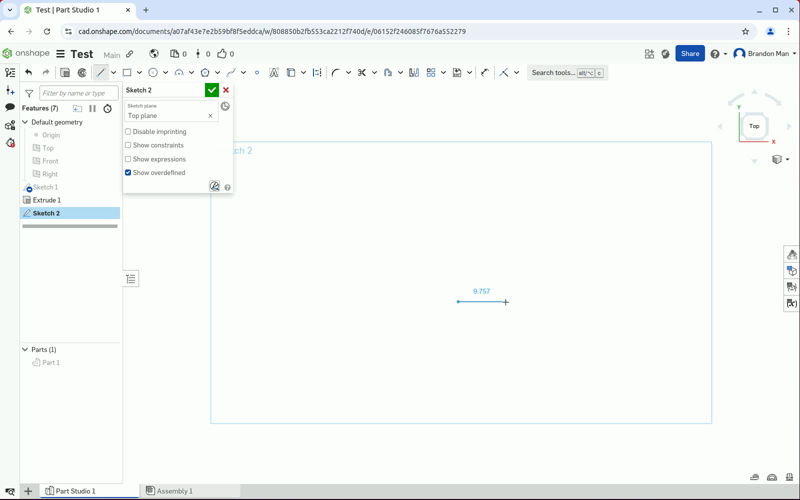
click(505, 301)
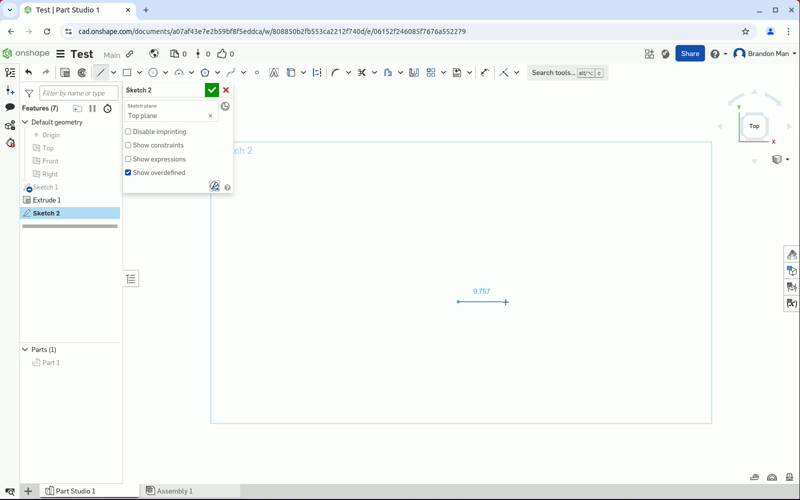
key_up(shift)
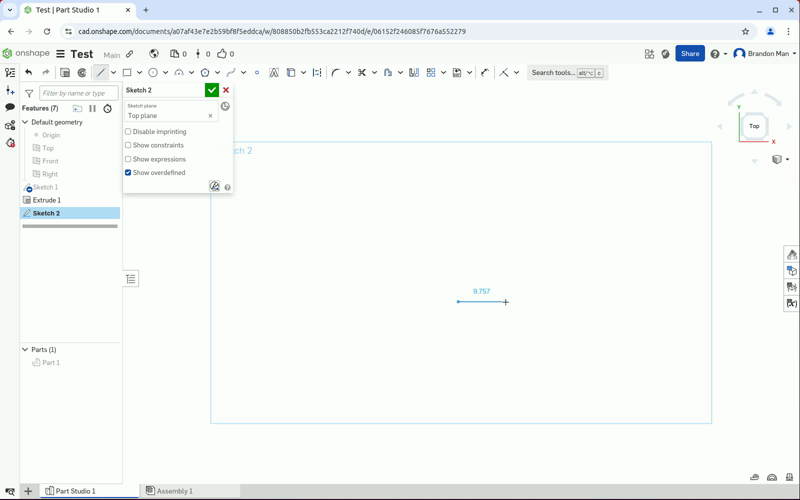
key_down(shift)
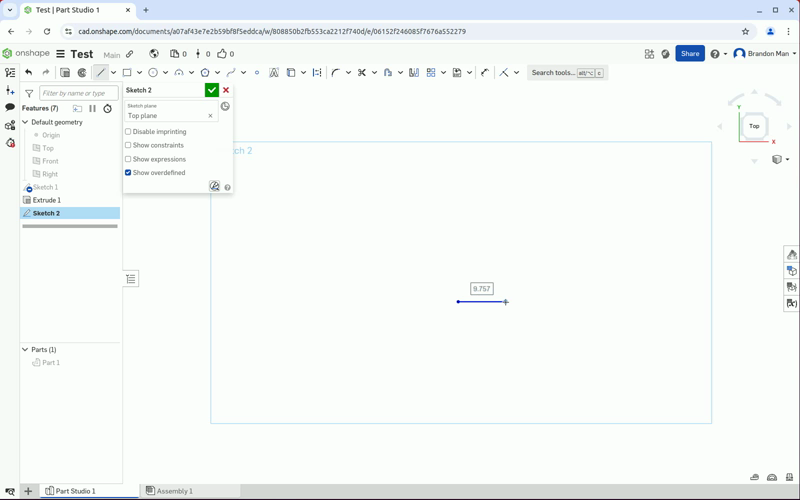
mouse_move(535, 301)
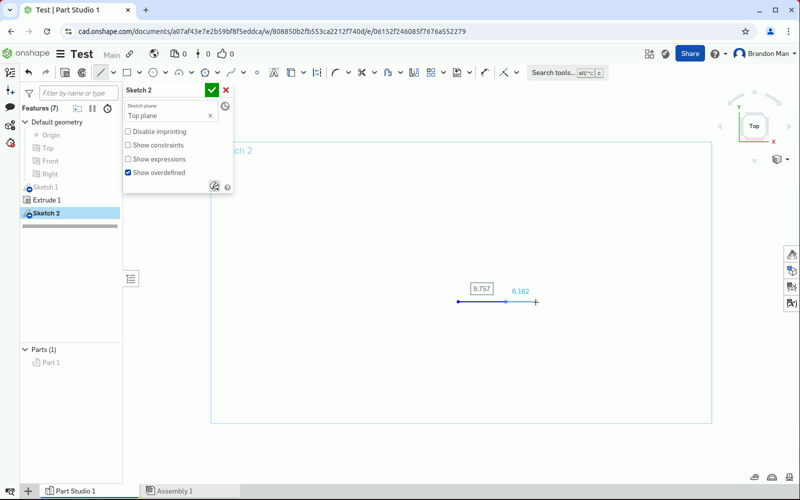
mouse_move(505, 254)
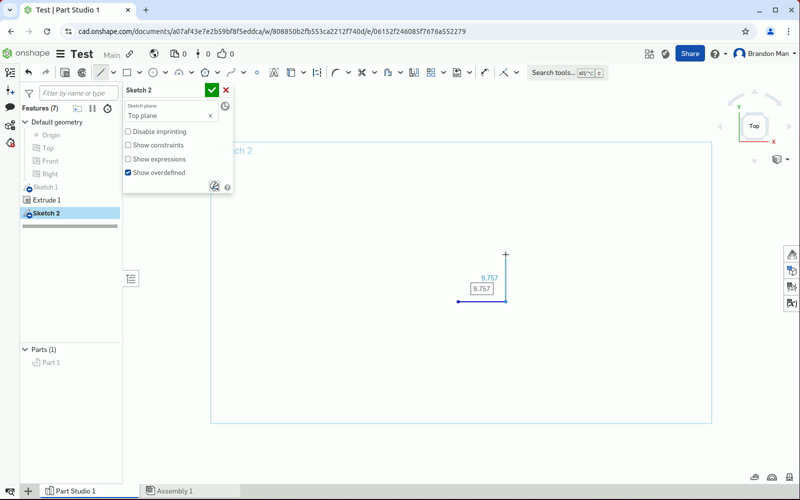
click(505, 254)
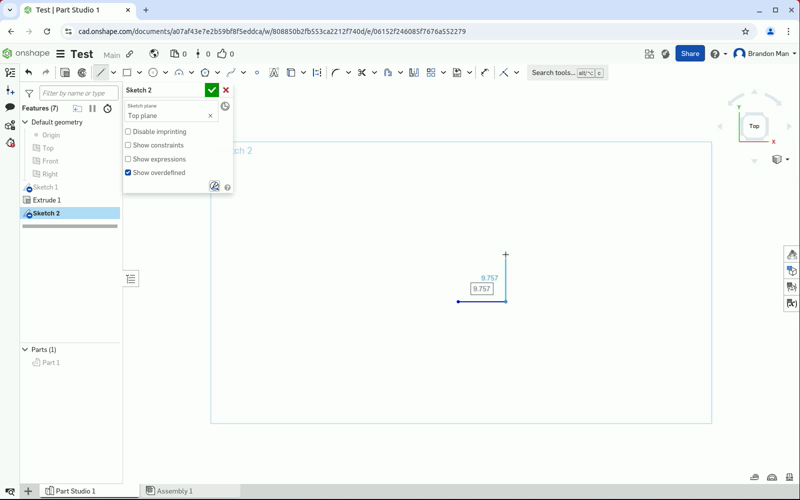
key_up(shift)
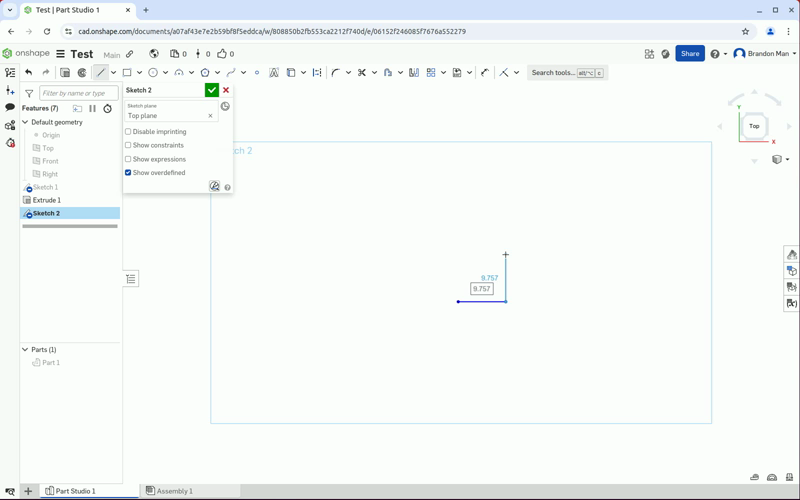
key_down(shift)
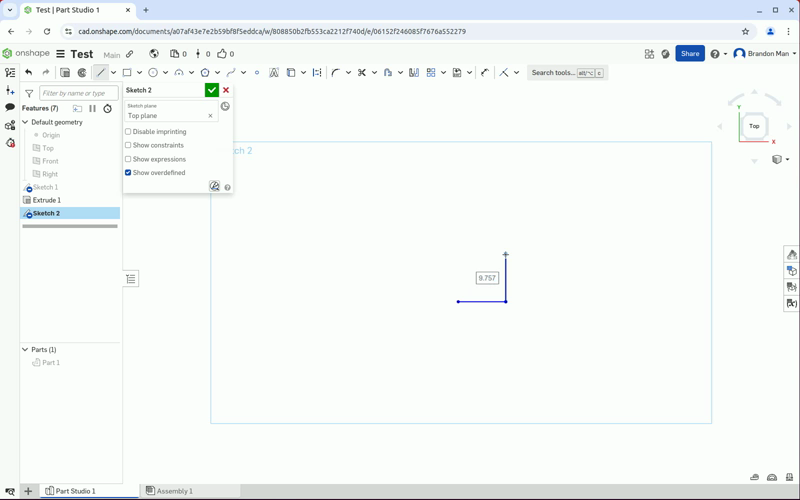
mouse_move(535, 254)
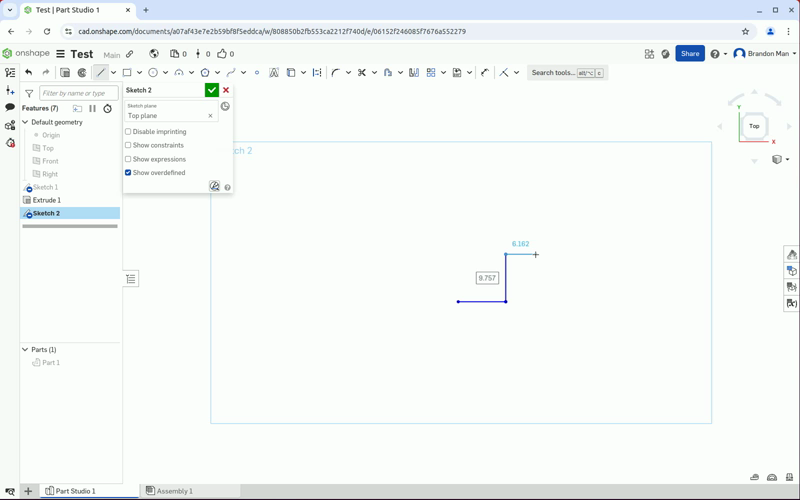
mouse_move(458, 254)
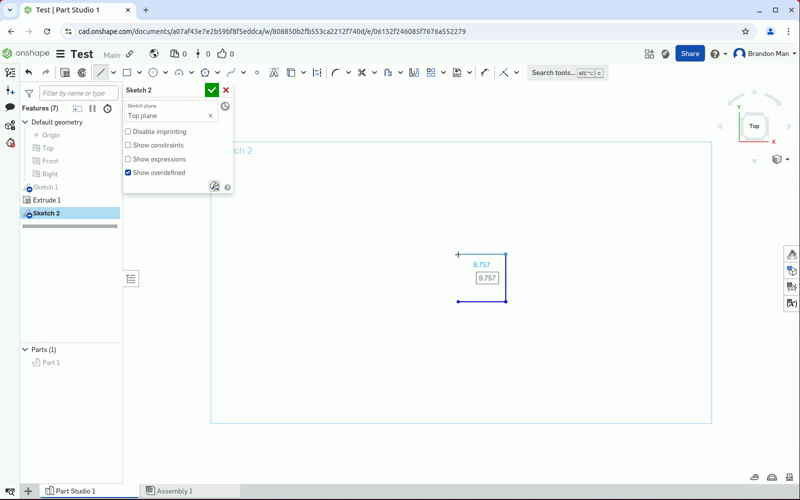
click(458, 254)
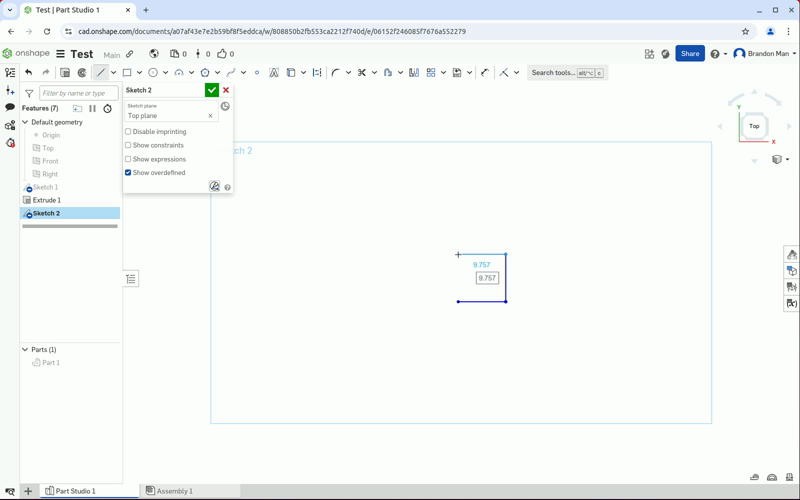
key_up(shift)
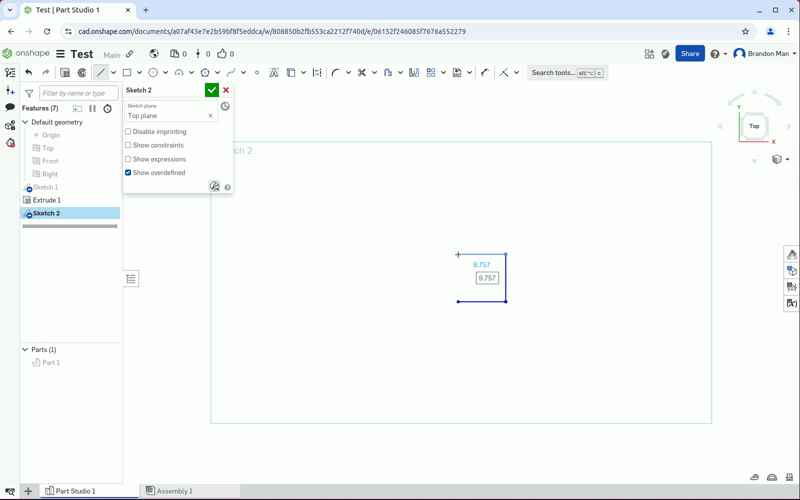
mouse_move(488, 254)
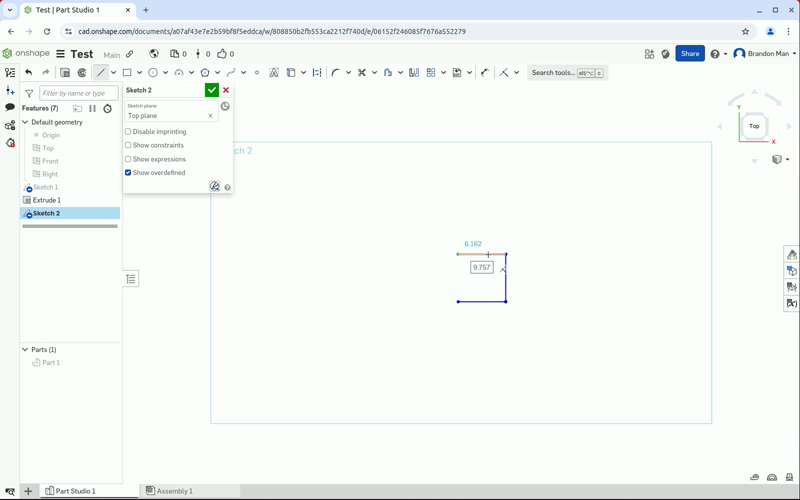
key_down(shift)
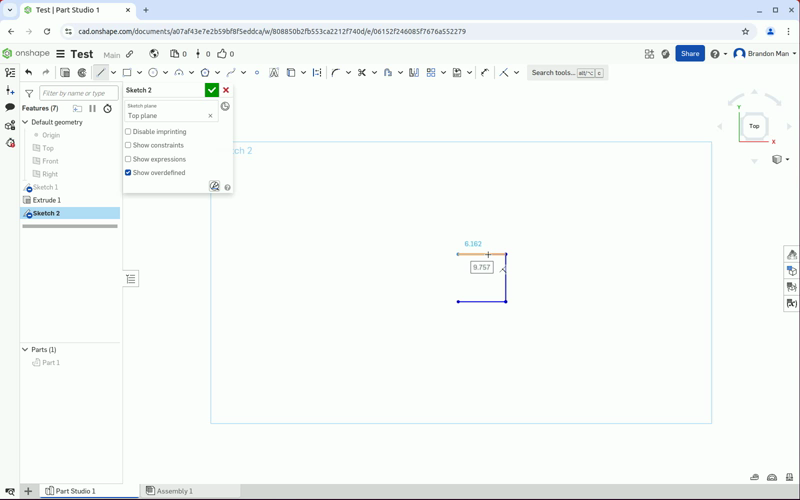
mouse_move(458, 301)
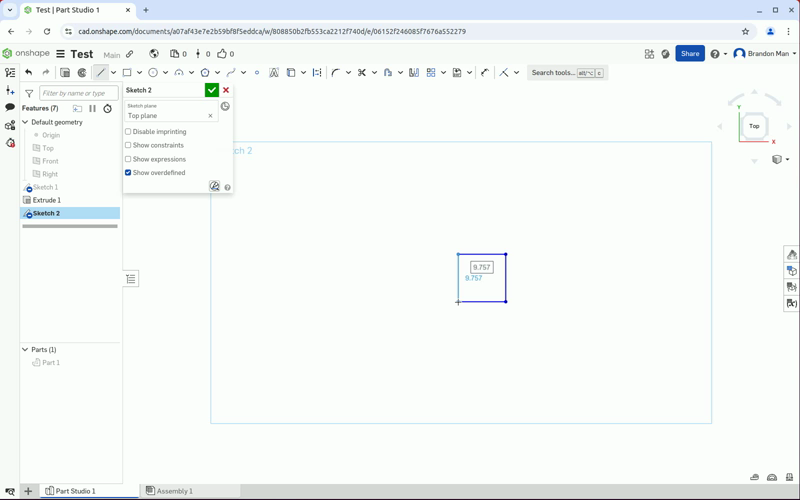
key_up(shift)
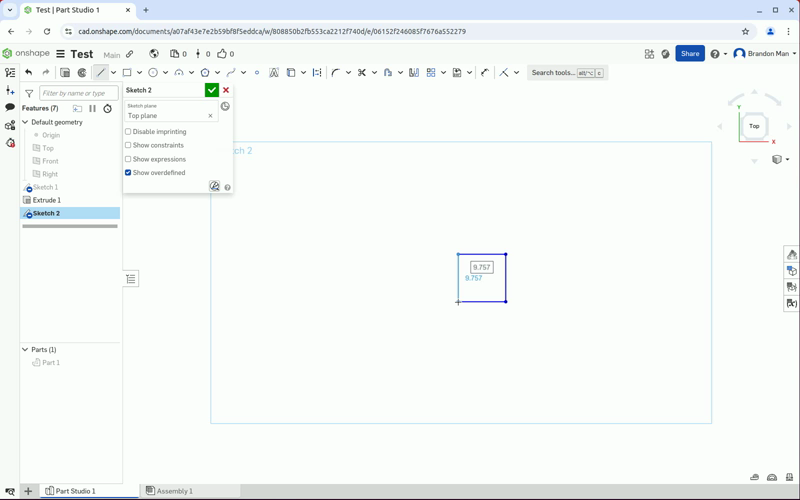
click(458, 301)
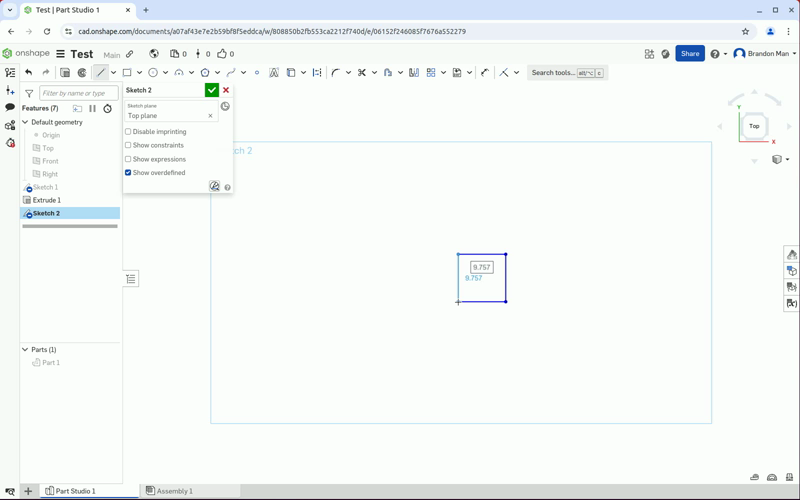
key(esc)
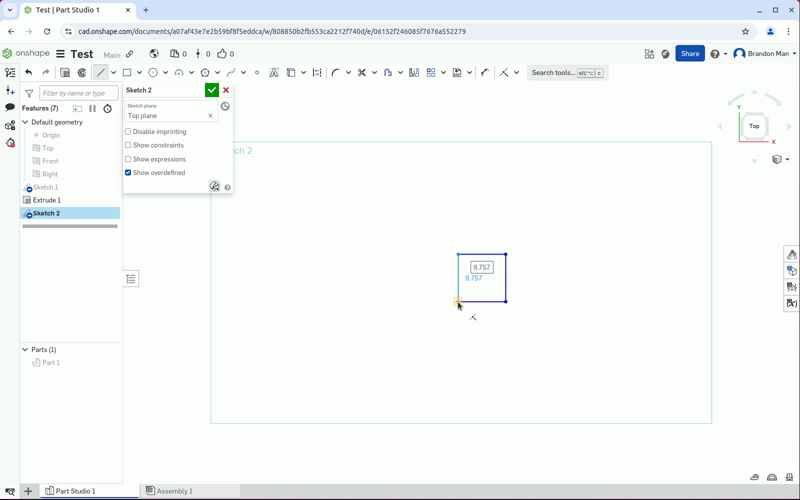
mouse_move(488, 297)
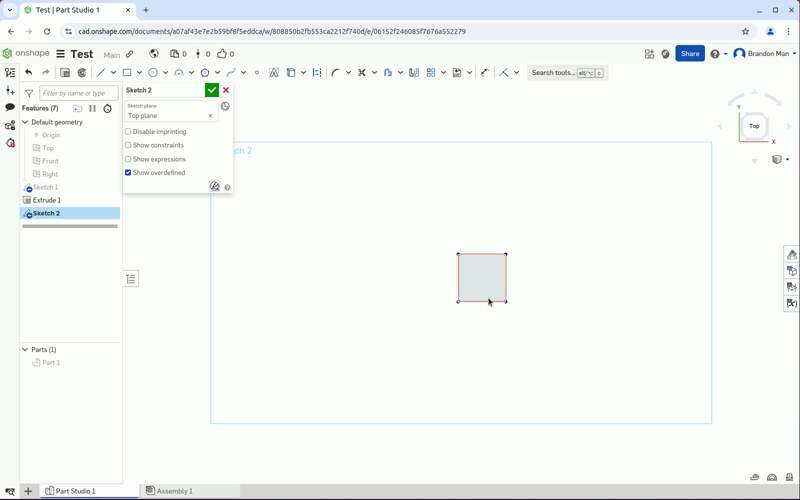
click(488, 297)
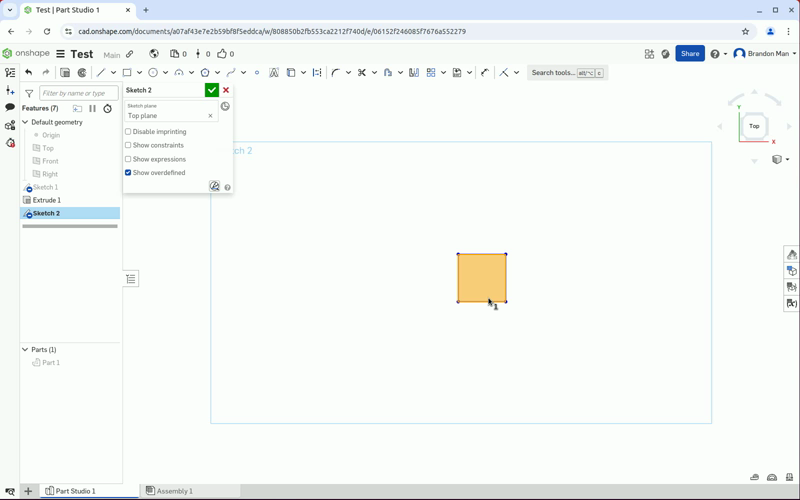
mouse_move(73, 352)
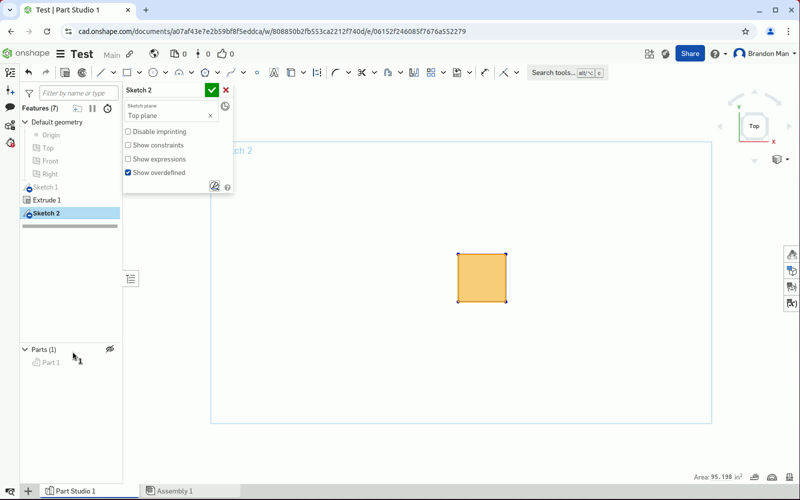
key(shift+y)
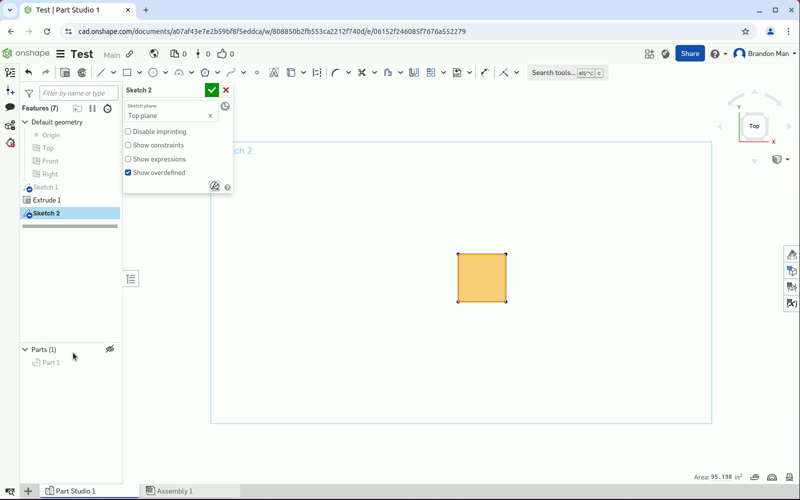
key(shift+e)
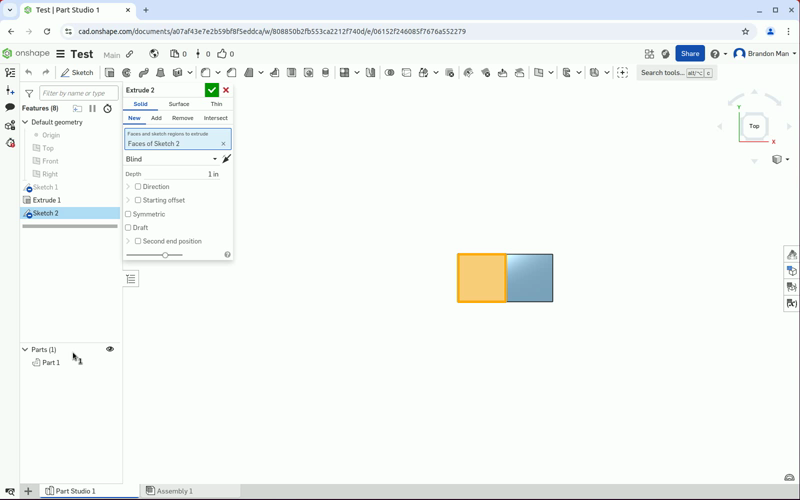
mouse_move(143, 106)
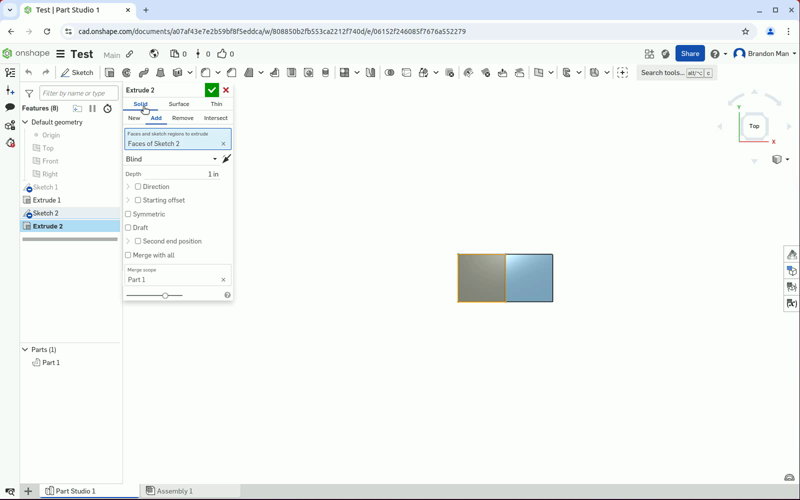
click(143, 106)
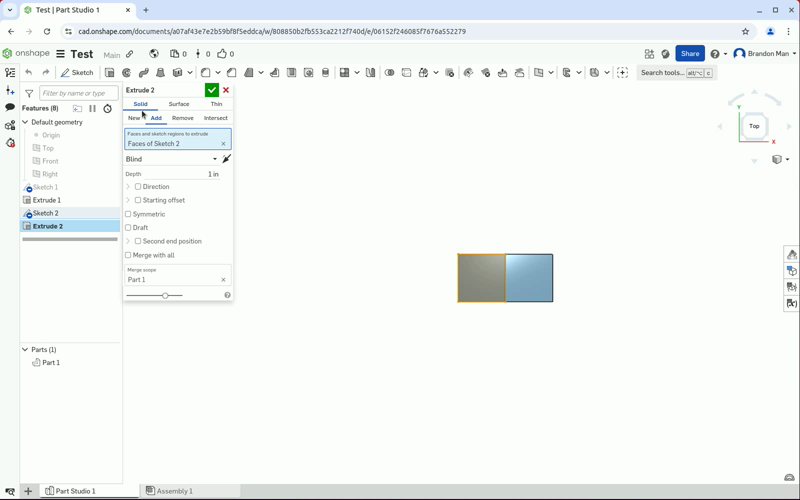
mouse_move(137, 120)
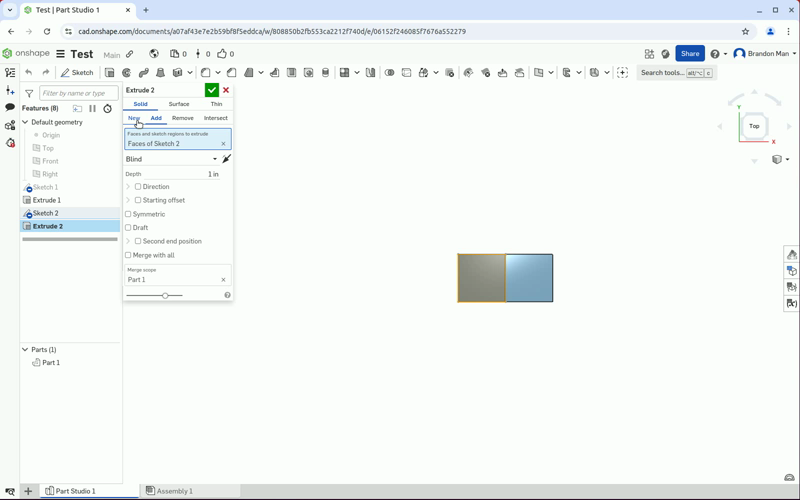
click(137, 120)
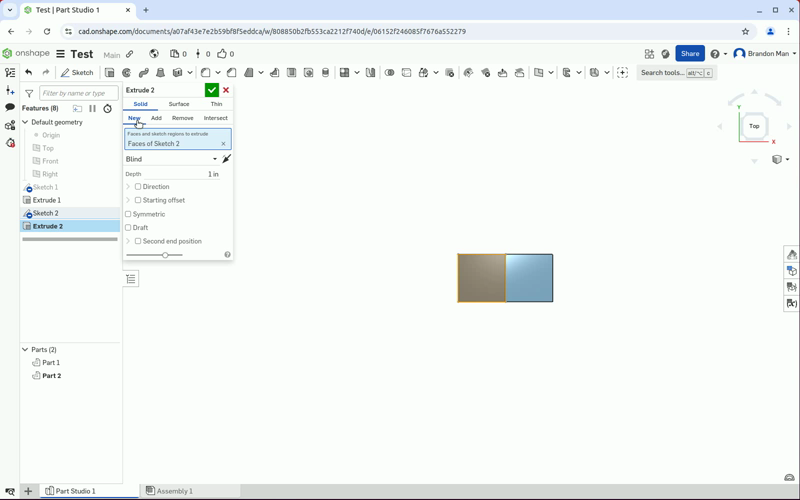
key(tab, 4)
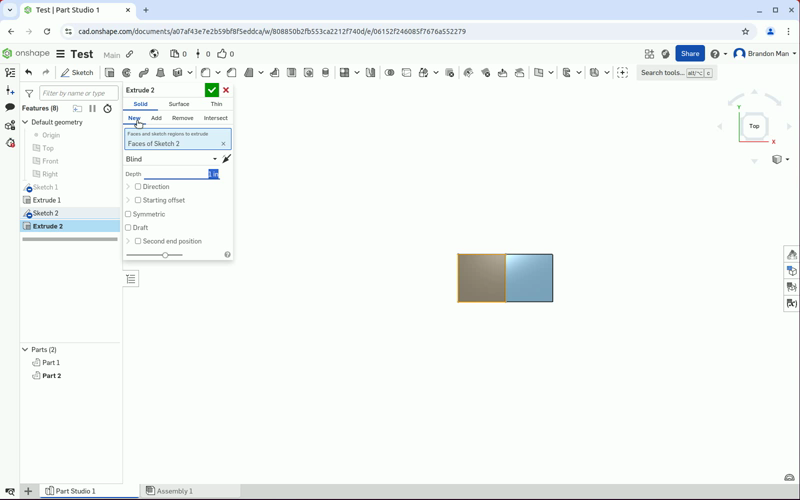
text(9.628)
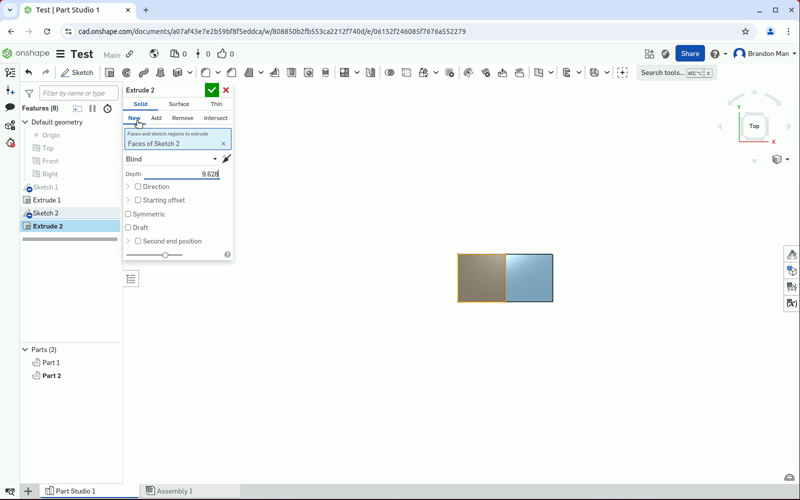
key(enter)
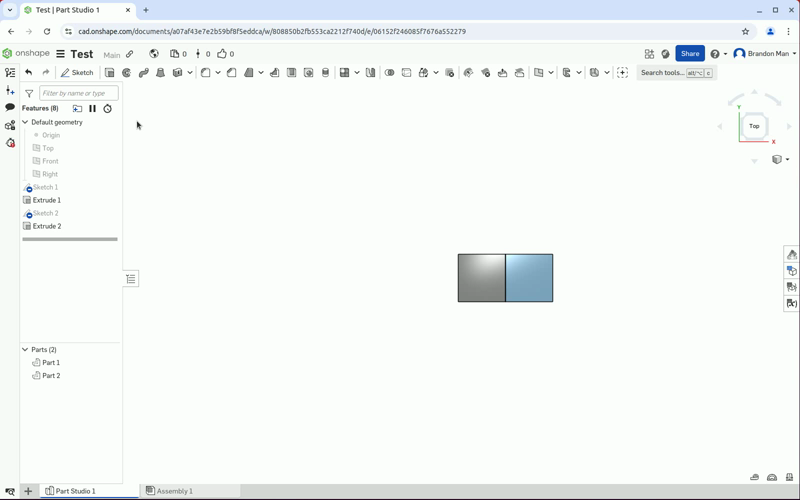
key(shift+h)
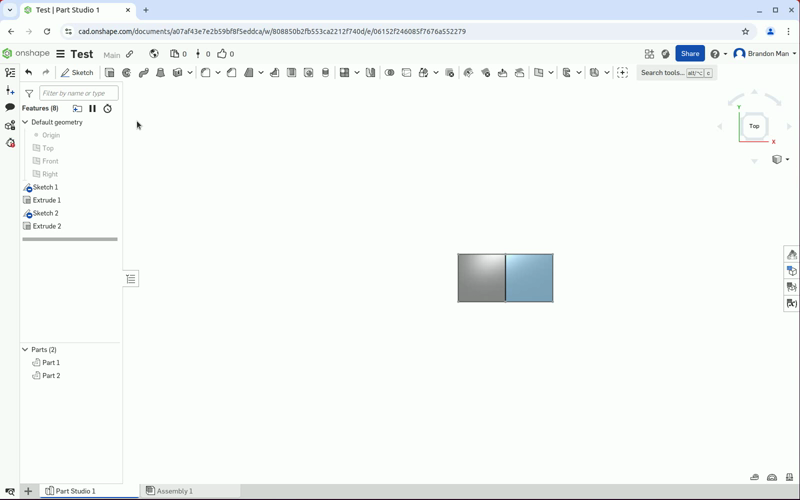
key(shift+h)
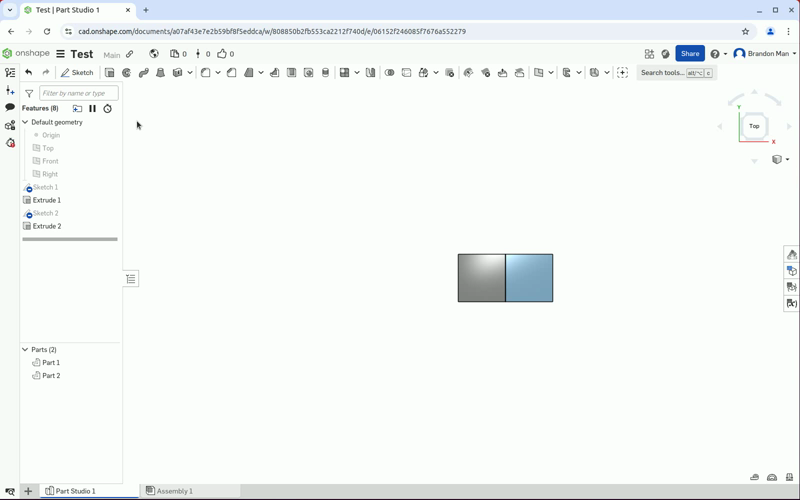
mouse_move(73, 189)
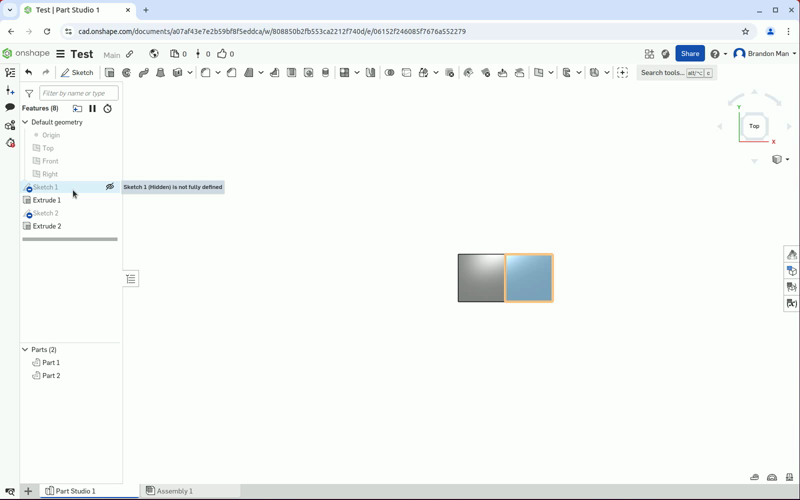
click(73, 189)
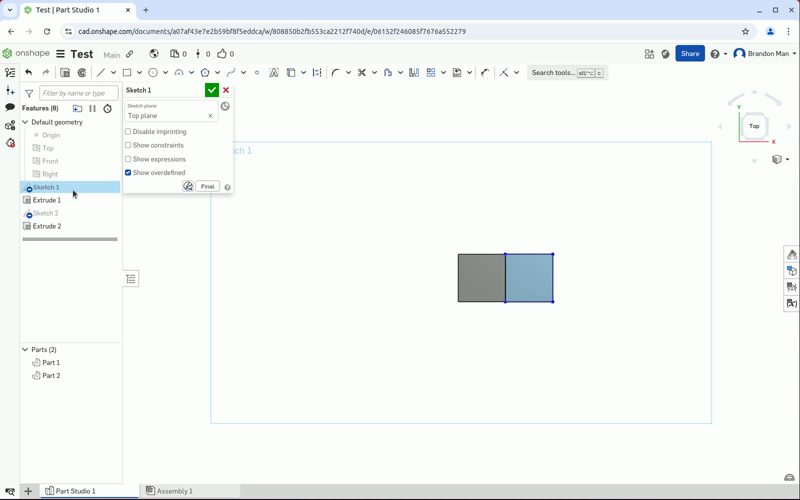
mouse_move(229, 92)
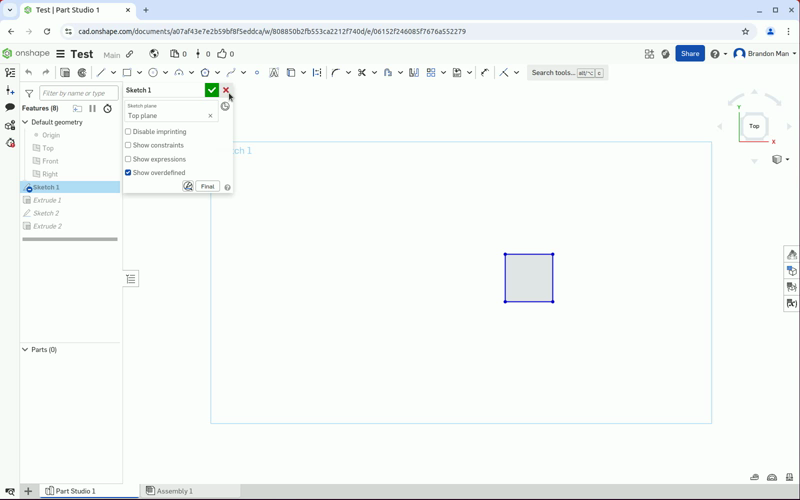
click(229, 92)
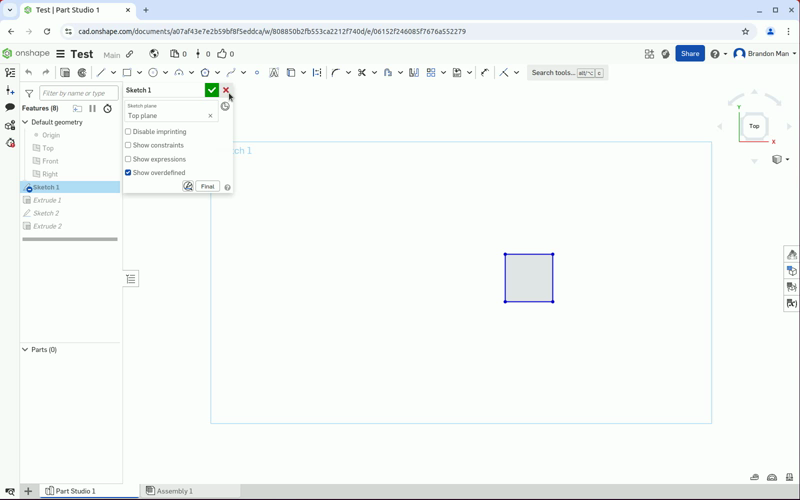
key(shift+s)
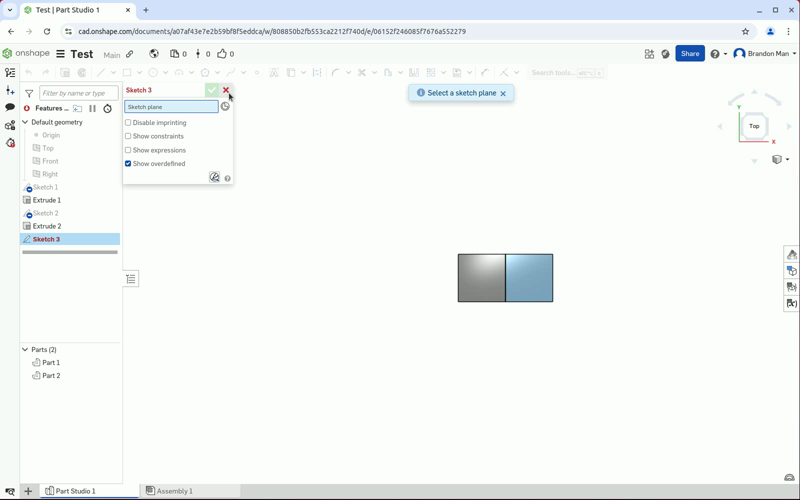
mouse_move(73, 150)
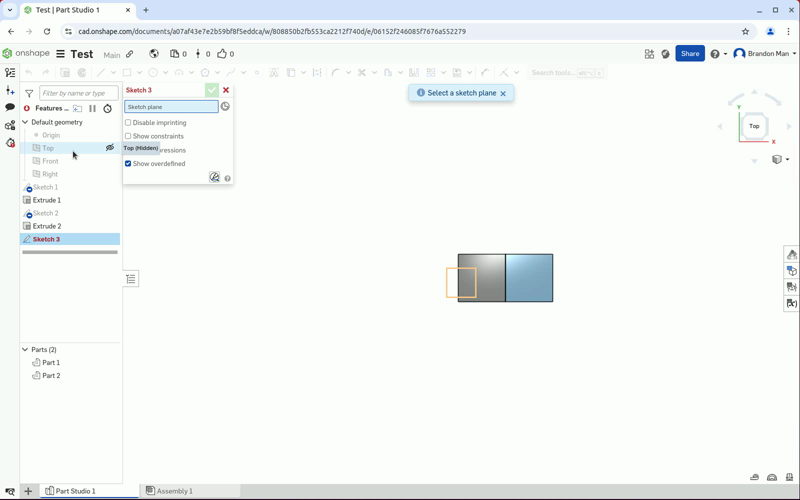
click(73, 150)
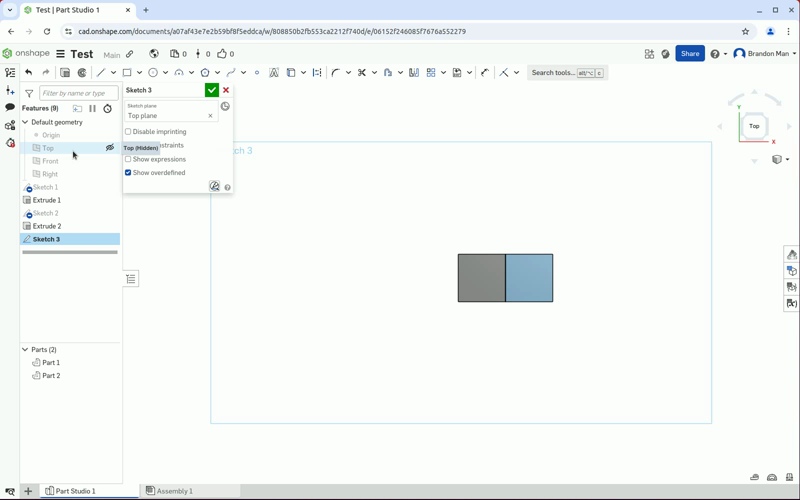
mouse_move(73, 352)
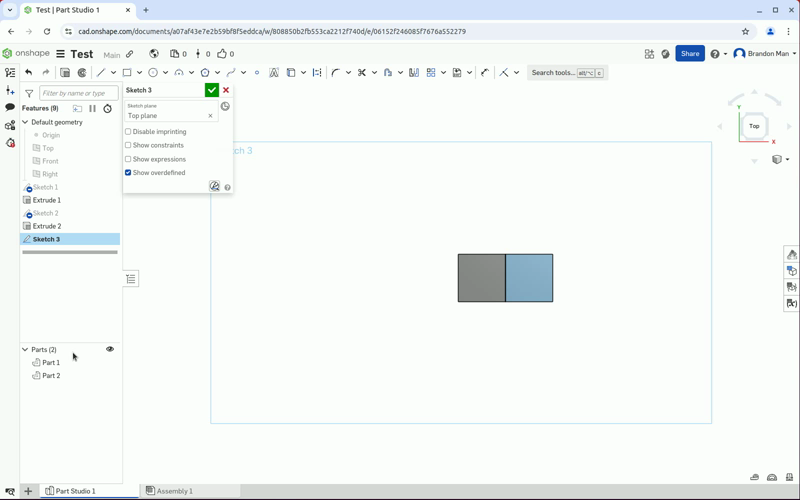
key(y)
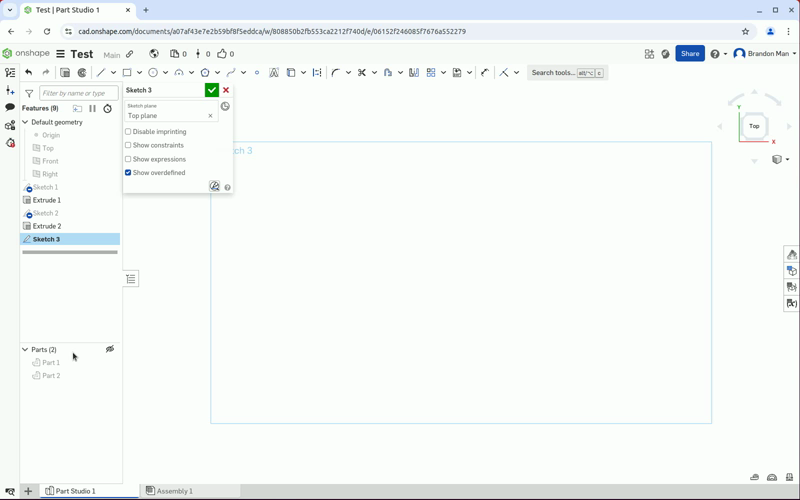
key(l)
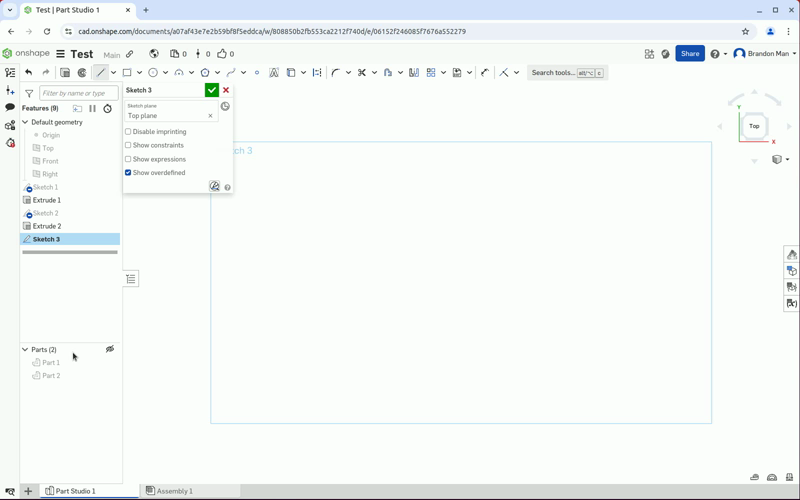
key_down(shift)
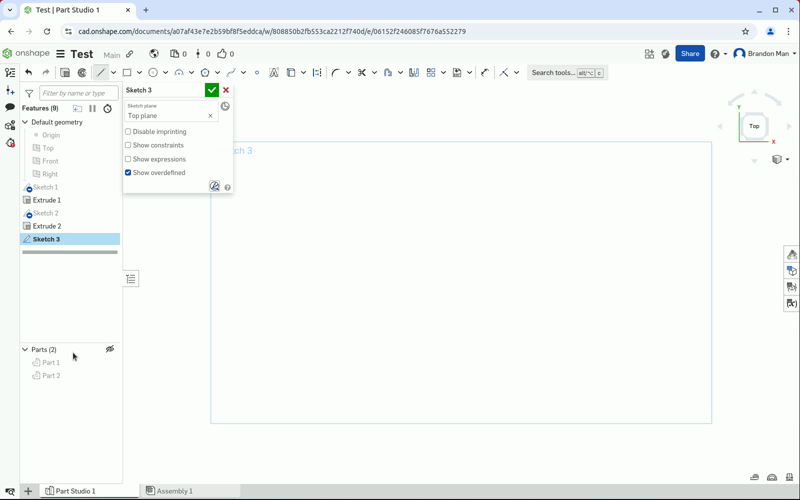
mouse_move(505, 348)
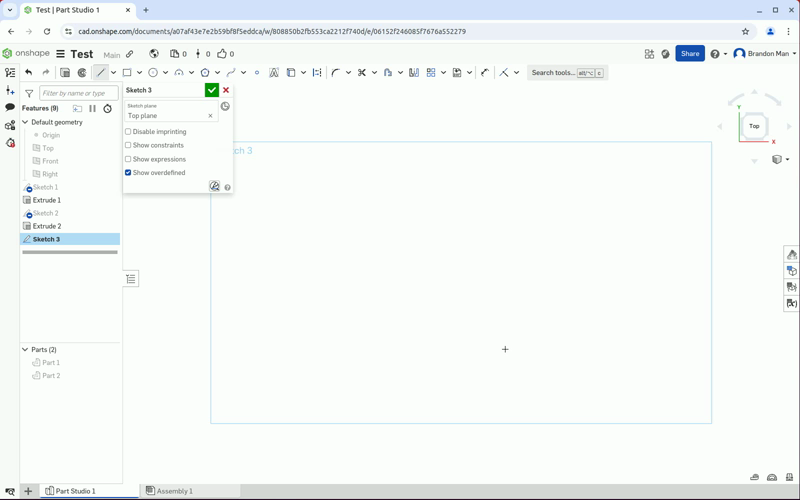
click(505, 348)
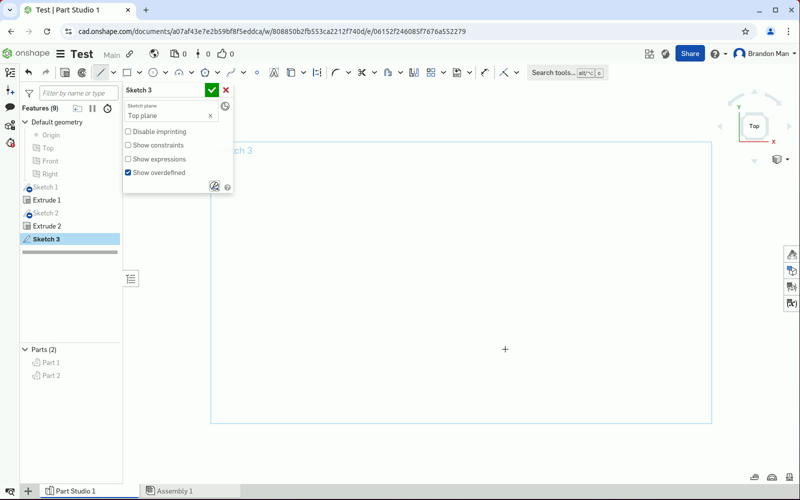
key_up(shift)
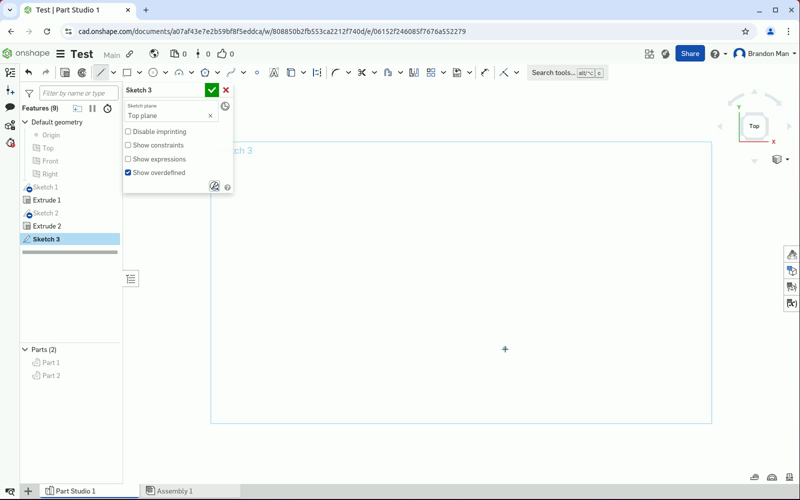
key_down(shift)
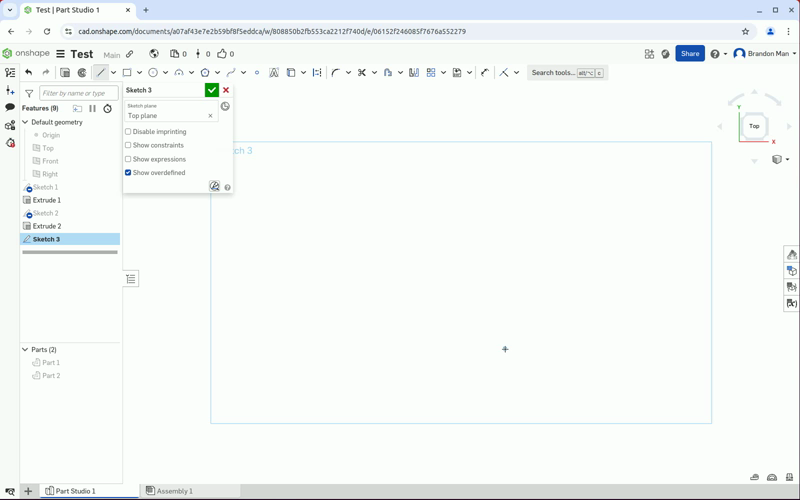
mouse_move(535, 348)
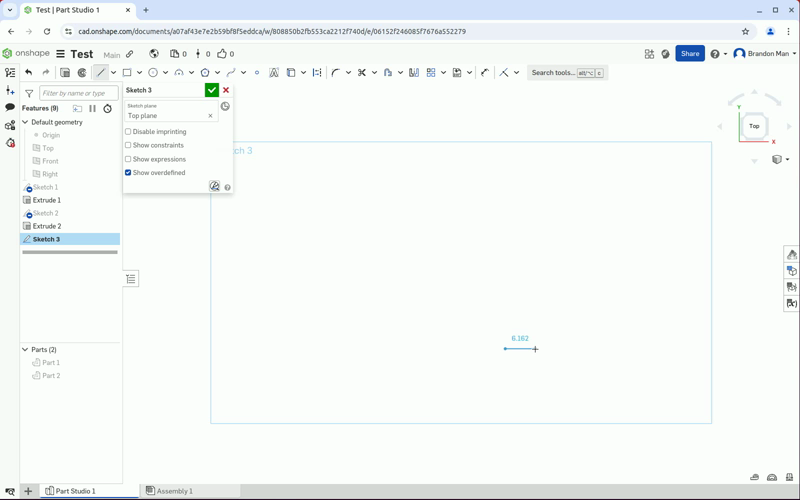
mouse_move(552, 348)
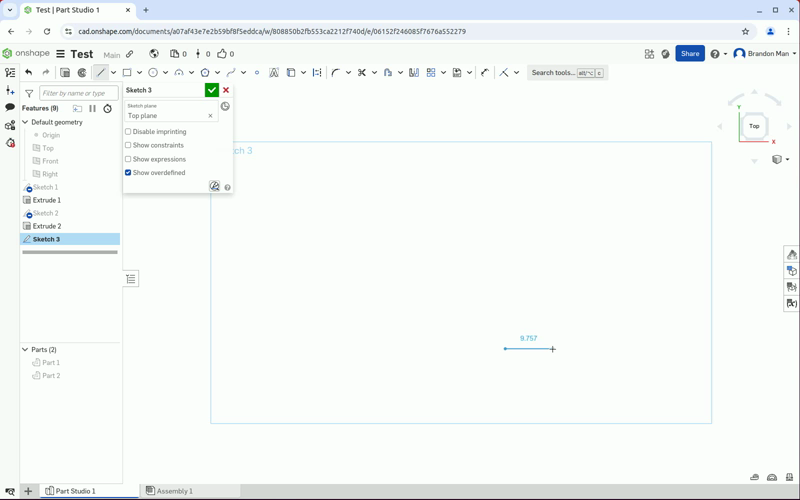
click(552, 348)
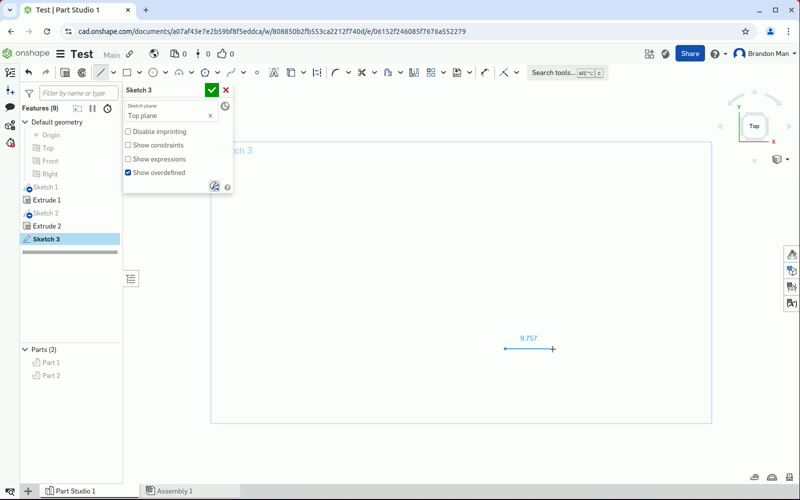
key_up(shift)
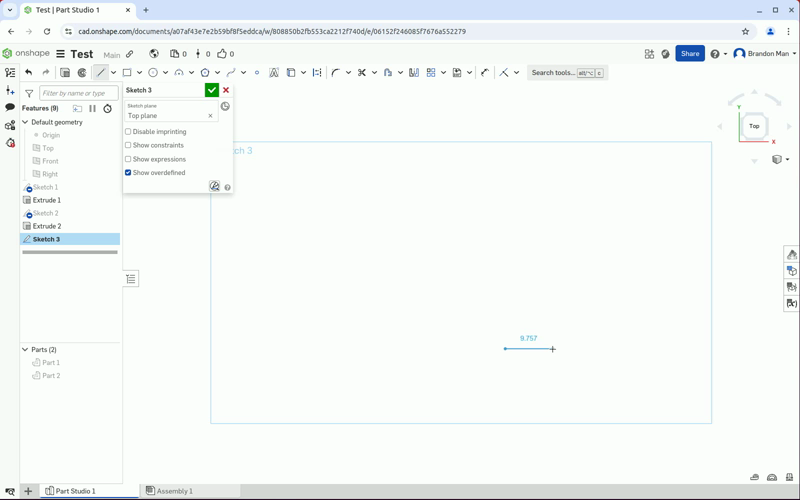
key_down(shift)
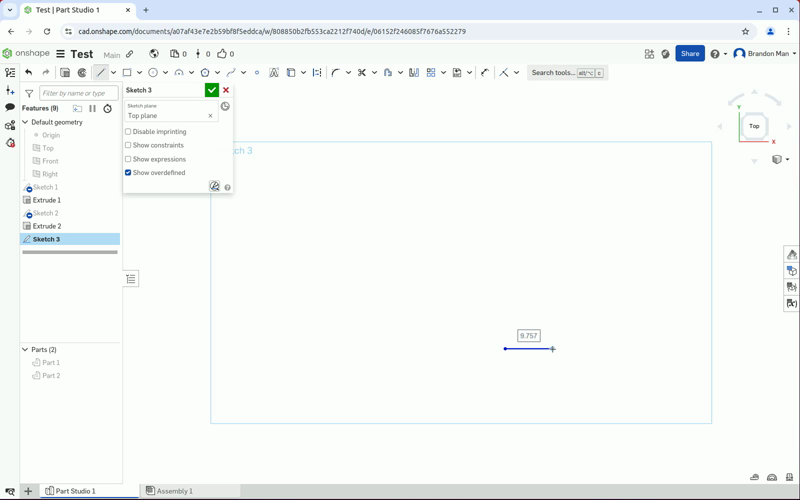
mouse_move(582, 348)
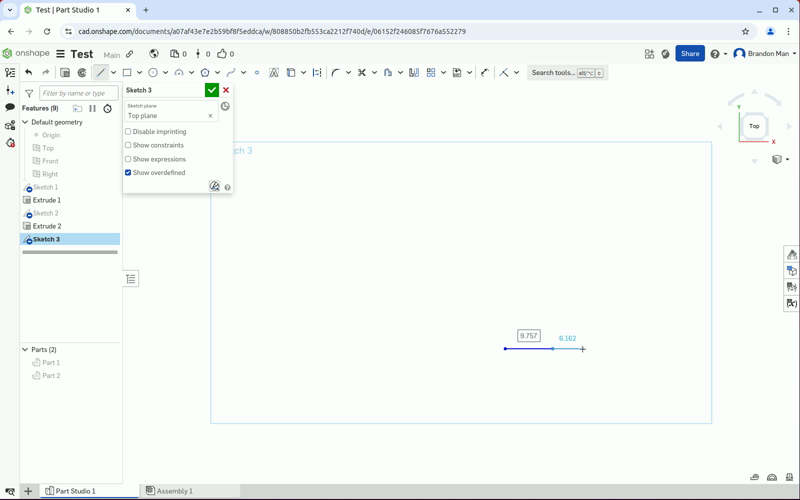
mouse_move(552, 301)
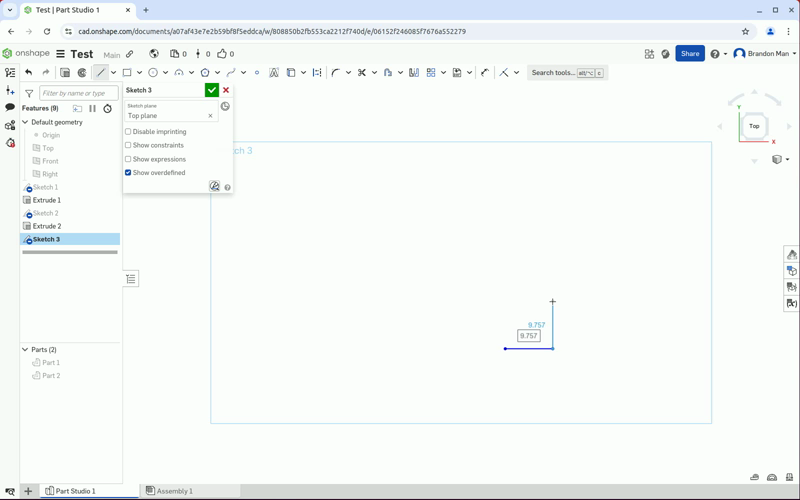
click(552, 301)
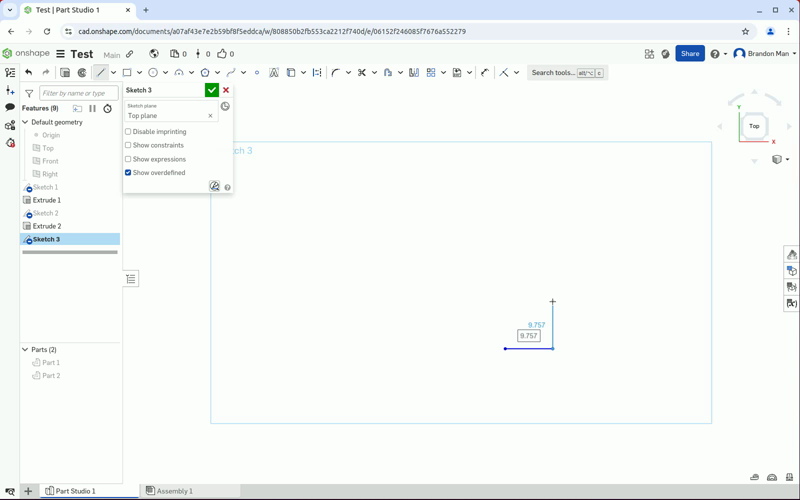
key_up(shift)
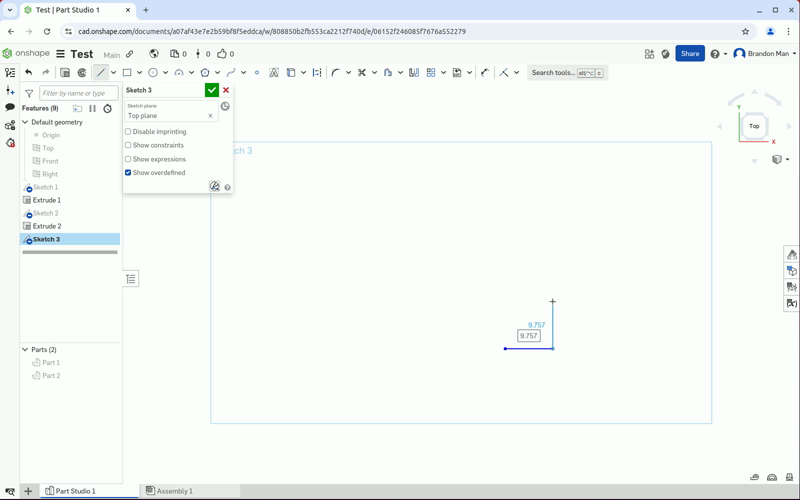
key_down(shift)
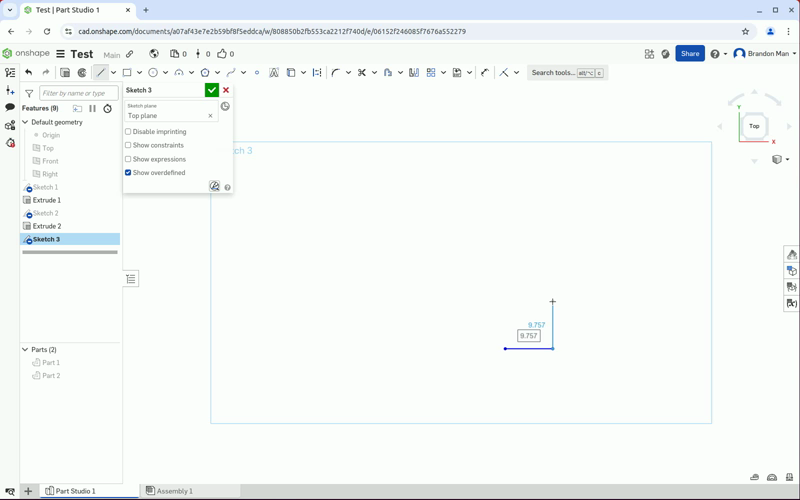
mouse_move(582, 301)
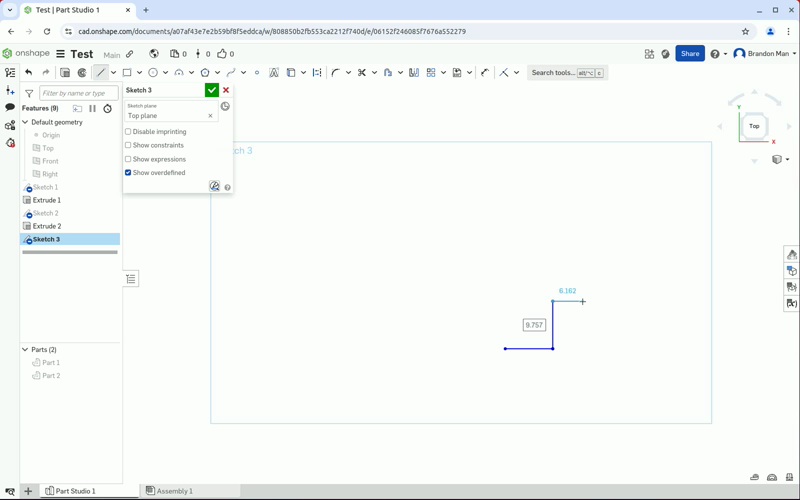
mouse_move(505, 301)
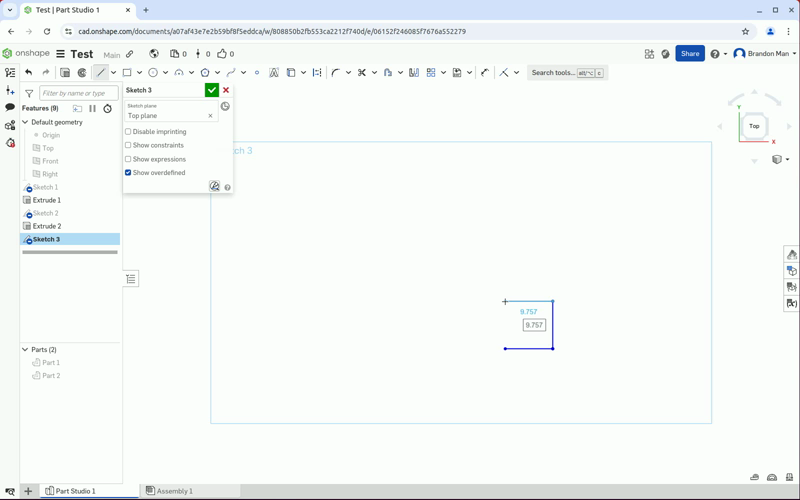
click(505, 301)
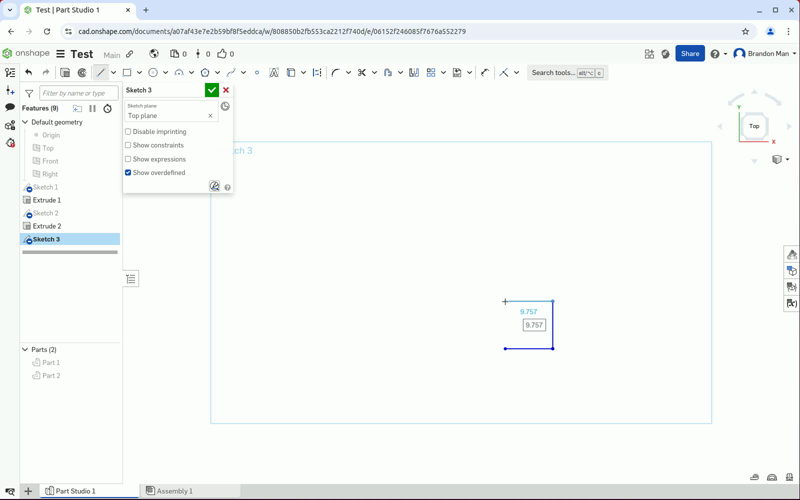
key_up(shift)
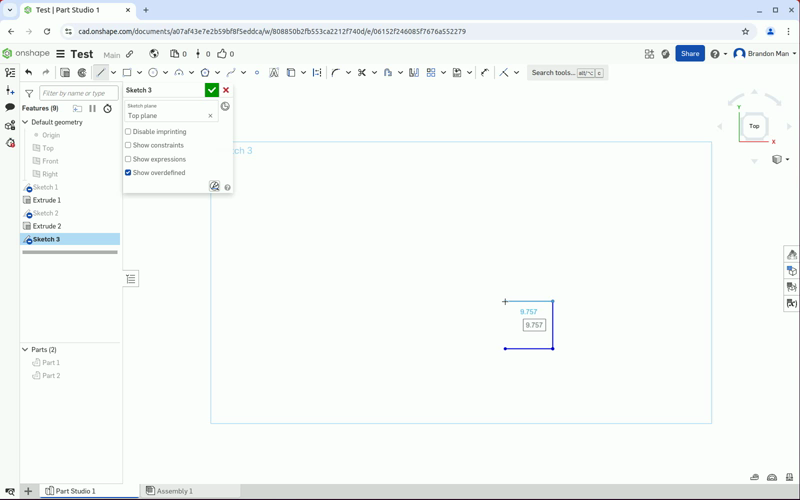
mouse_move(535, 301)
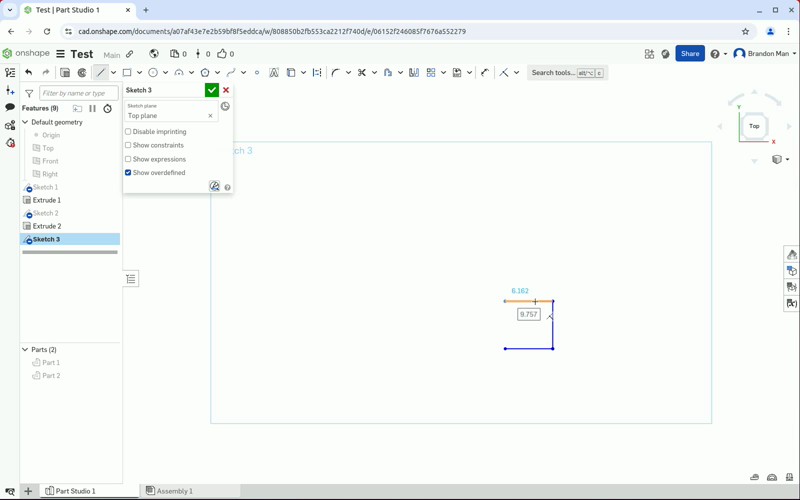
key_down(shift)
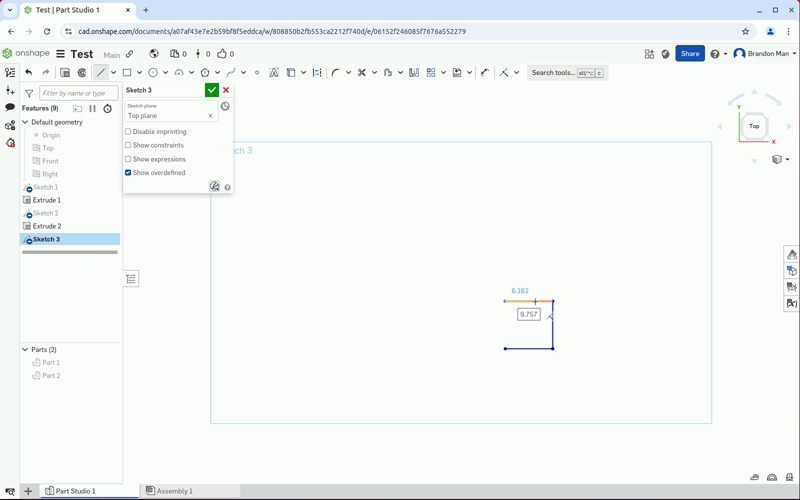
mouse_move(505, 348)
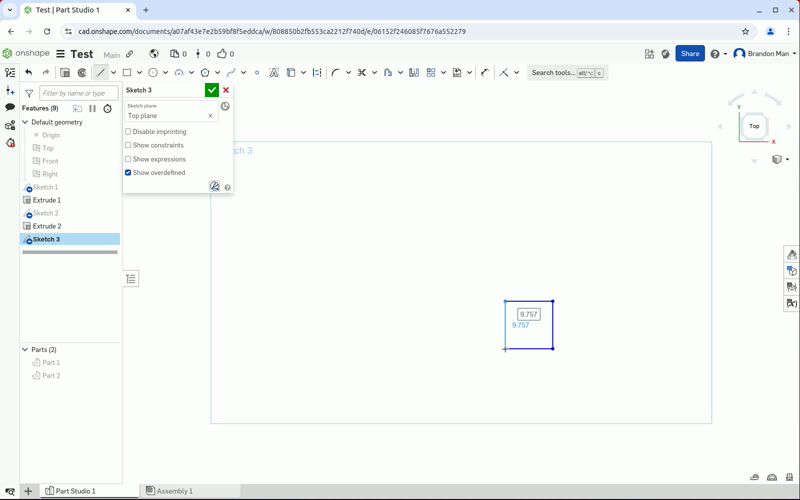
key_up(shift)
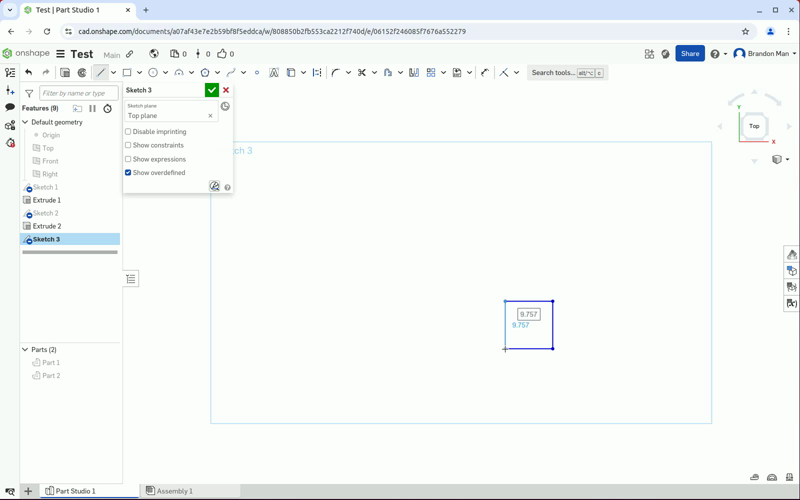
click(505, 348)
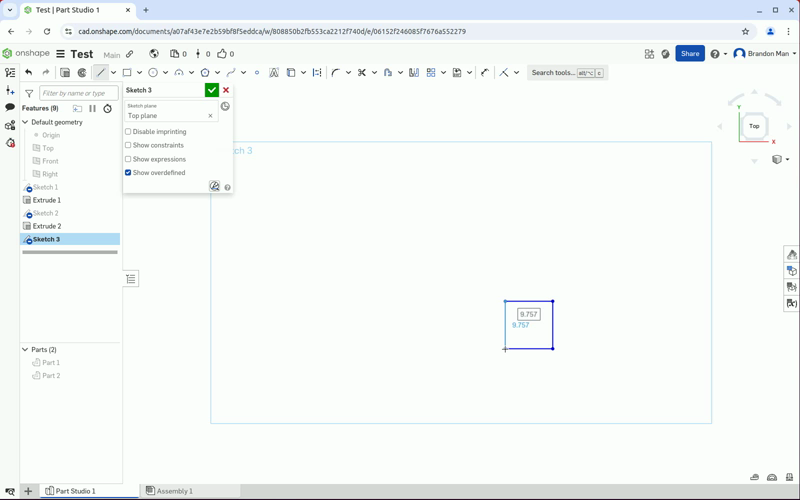
key(esc)
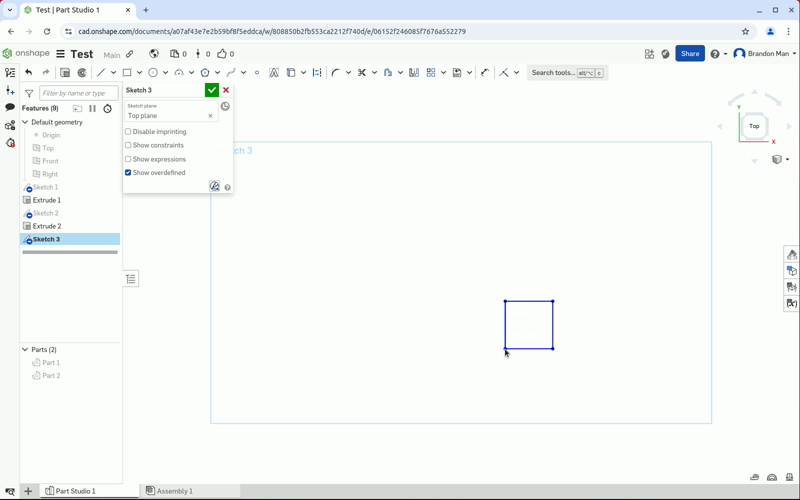
mouse_move(545, 305)
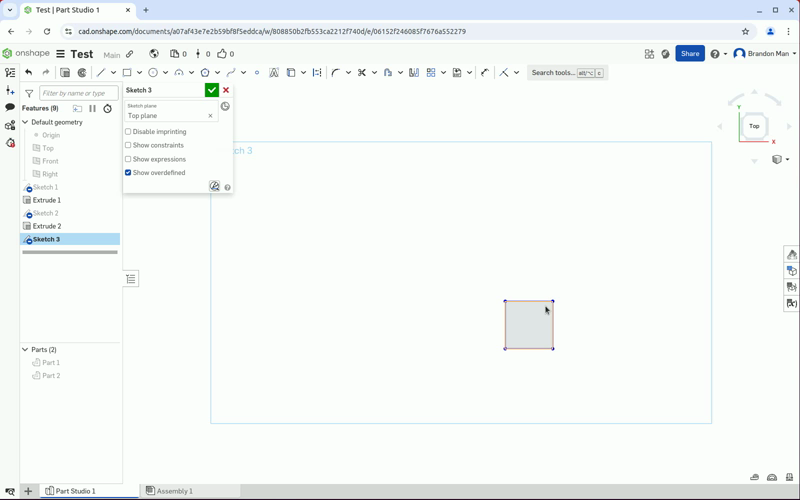
click(545, 305)
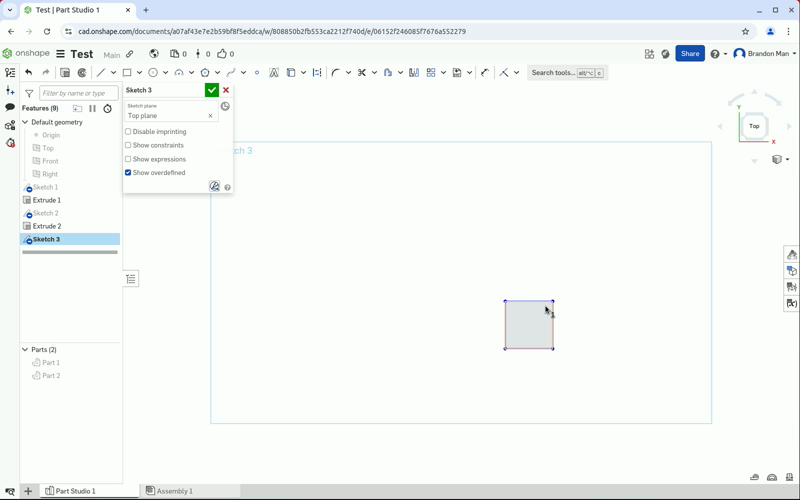
mouse_move(73, 352)
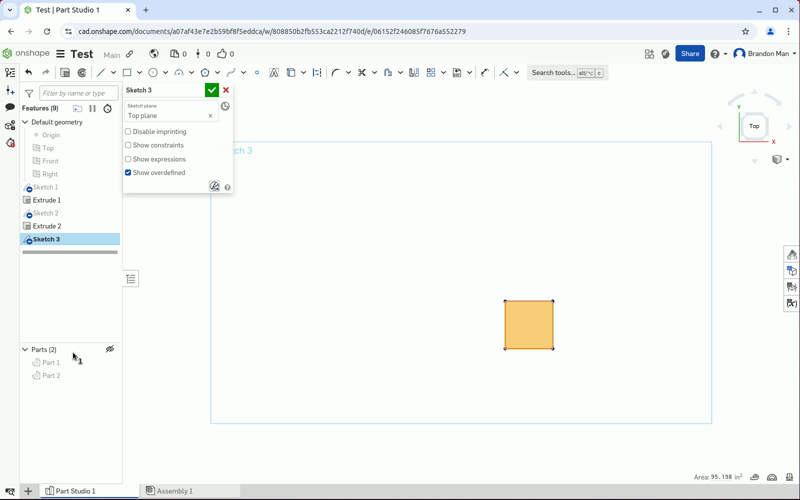
key(shift+y)
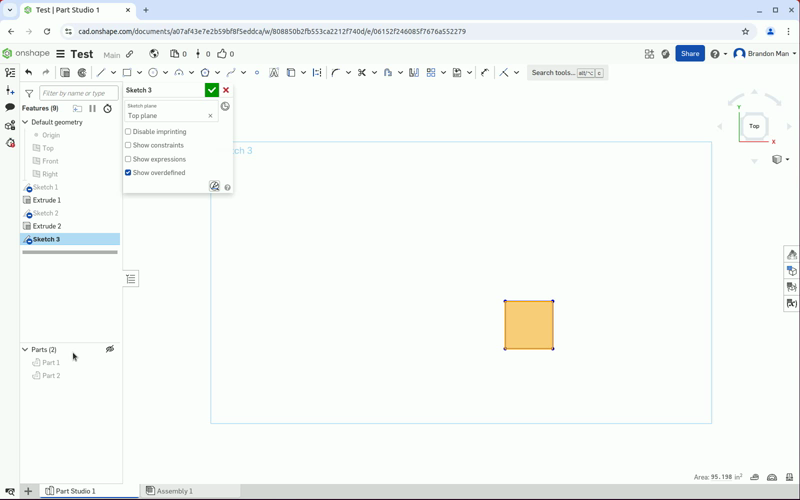
key(shift+e)
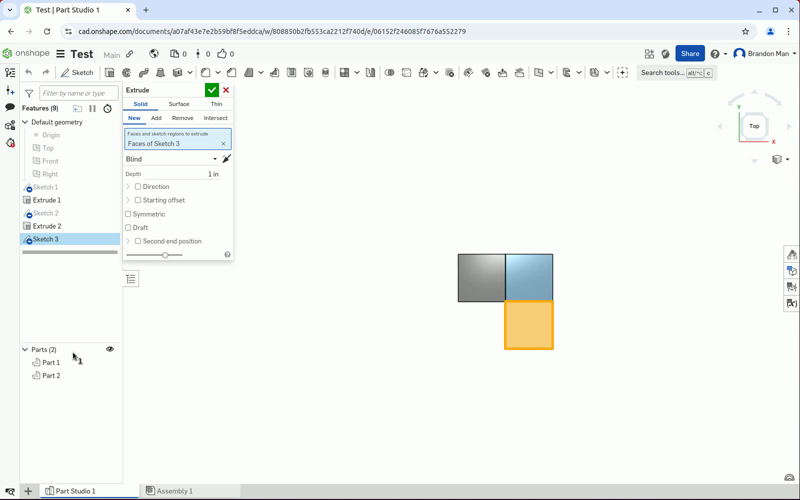
mouse_move(143, 106)
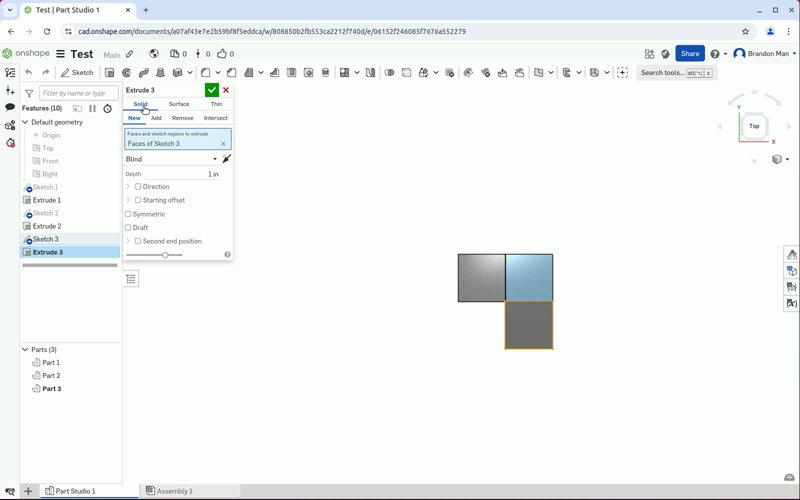
click(143, 106)
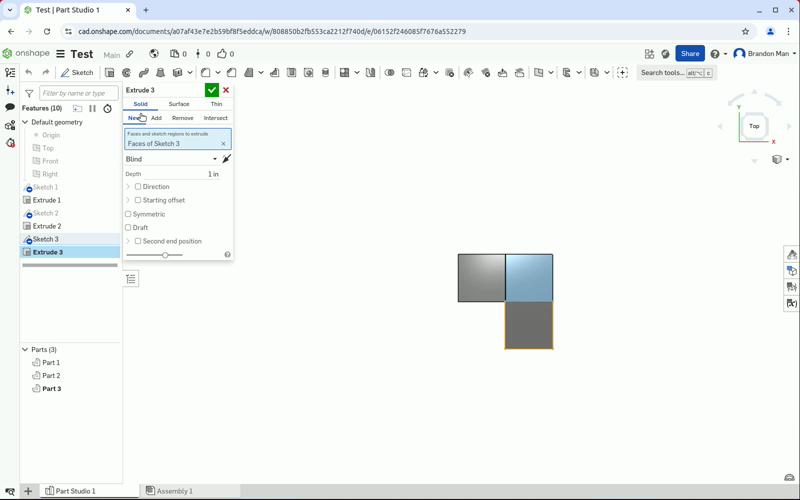
mouse_move(137, 120)
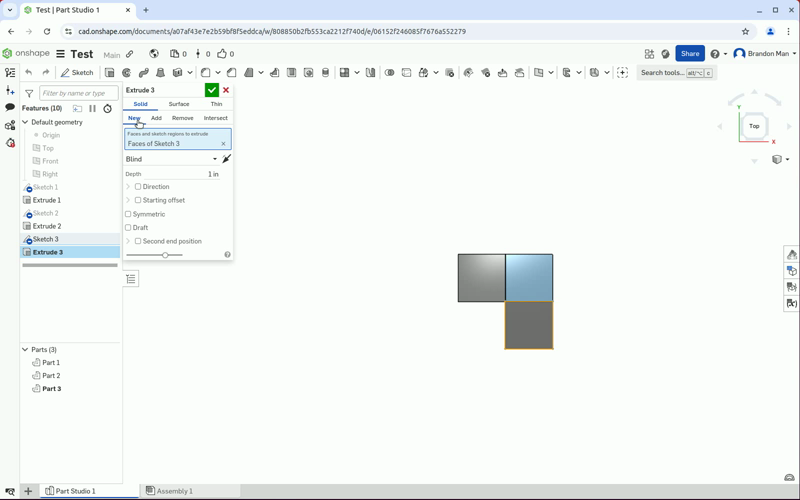
click(137, 120)
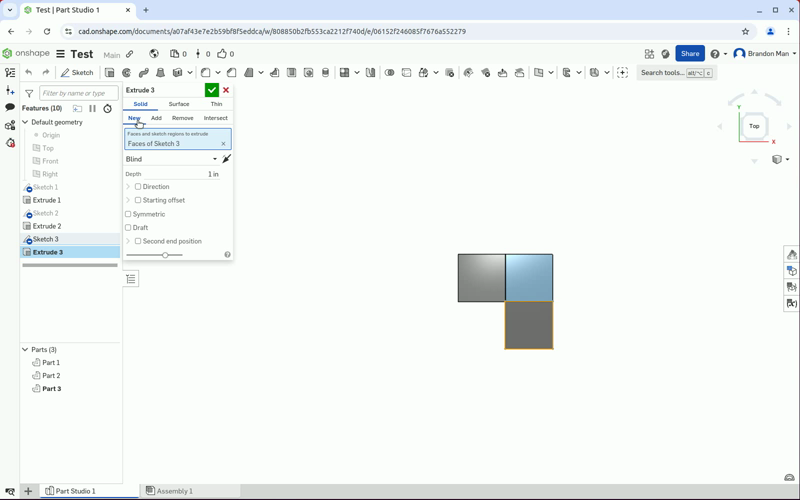
key(tab, 4)
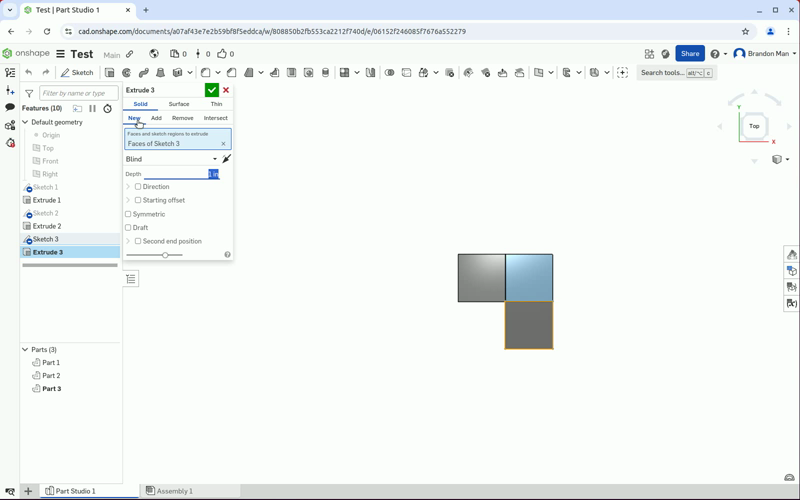
text(9.628)
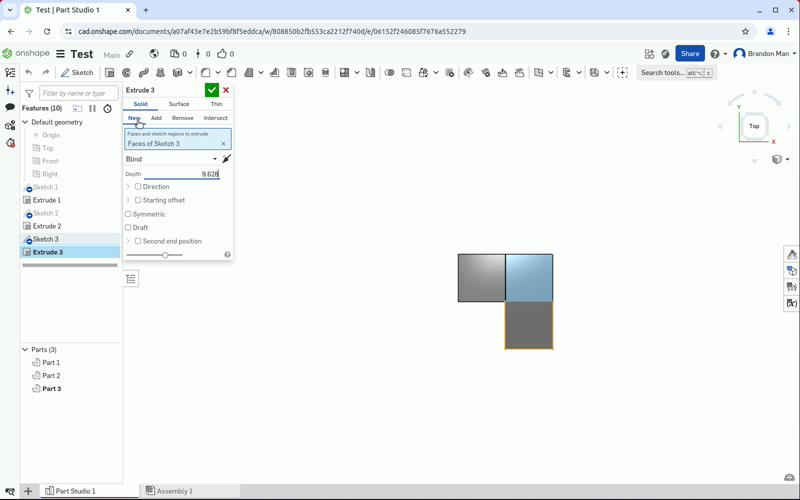
key(enter)
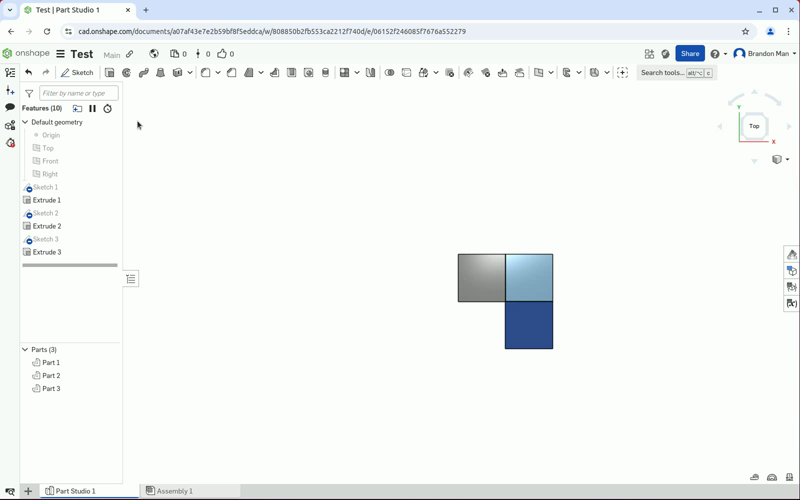
key(shift+h)
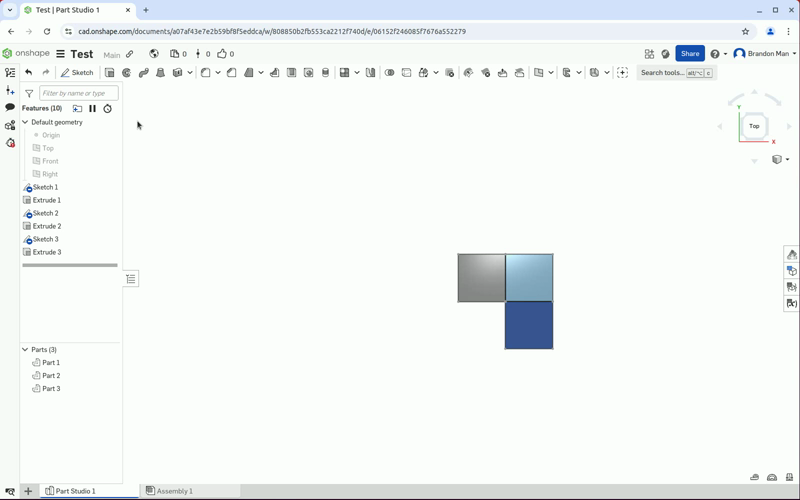
key(shift+h)
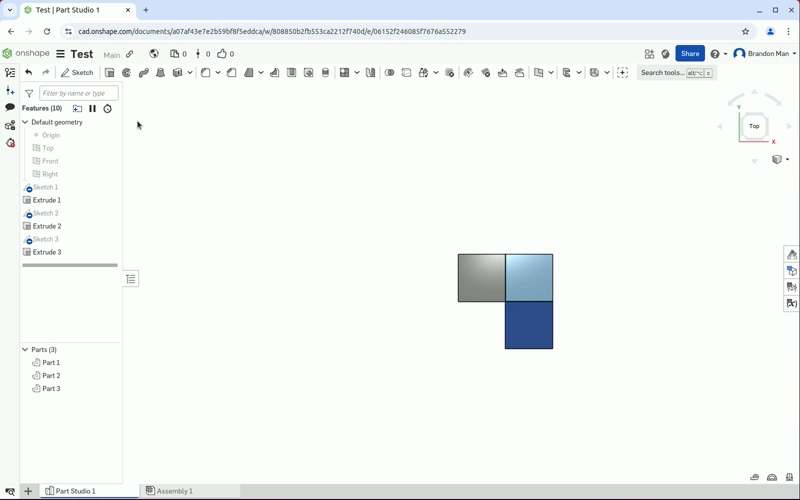
mouse_move(73, 189)
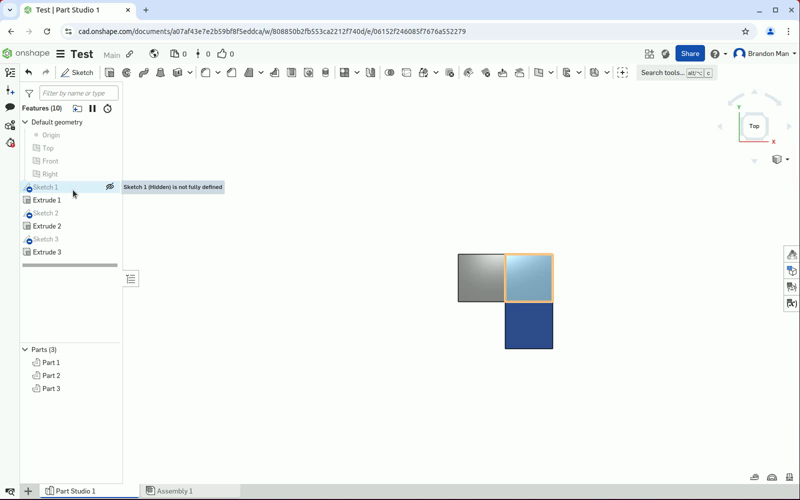
click(73, 189)
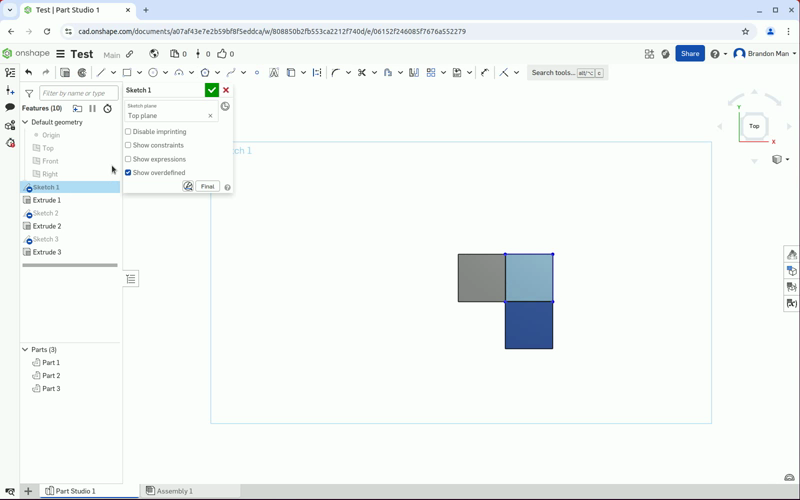
mouse_move(229, 92)
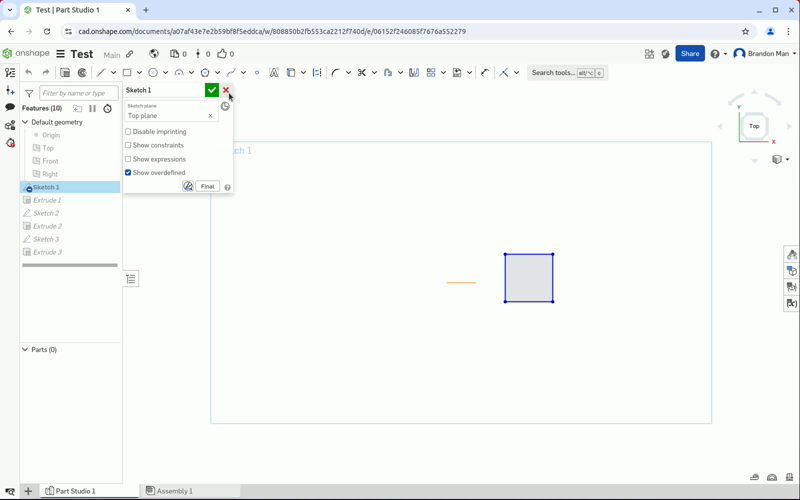
click(229, 92)
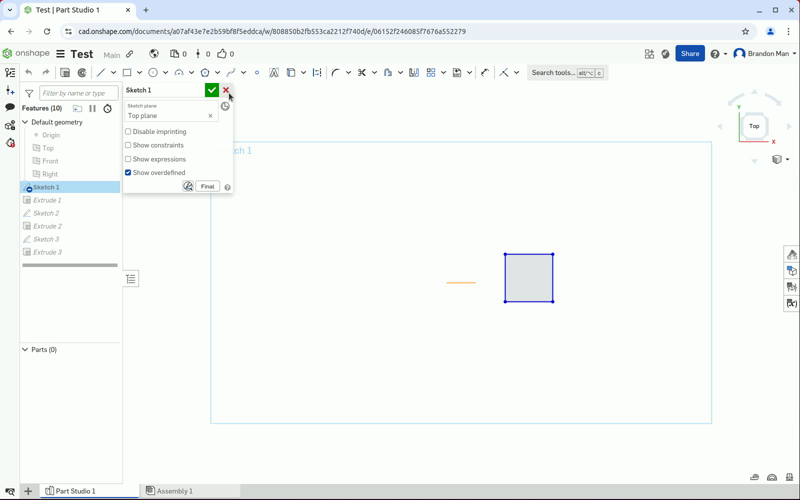
key(shift+s)
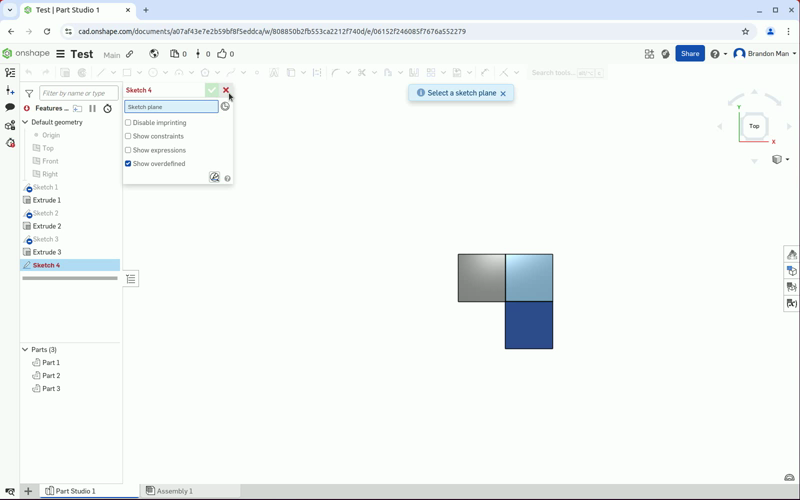
mouse_move(73, 150)
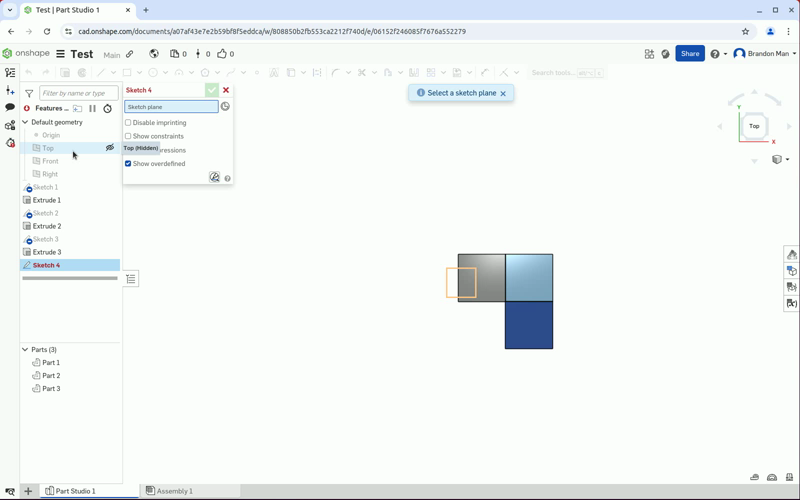
click(73, 150)
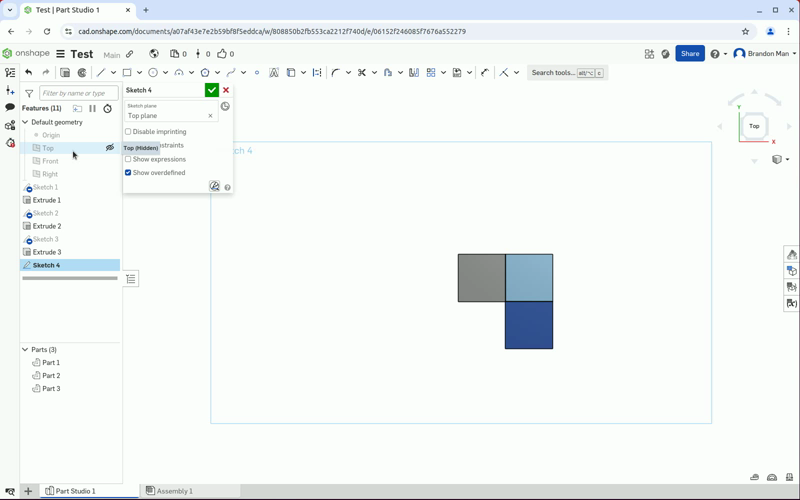
mouse_move(73, 352)
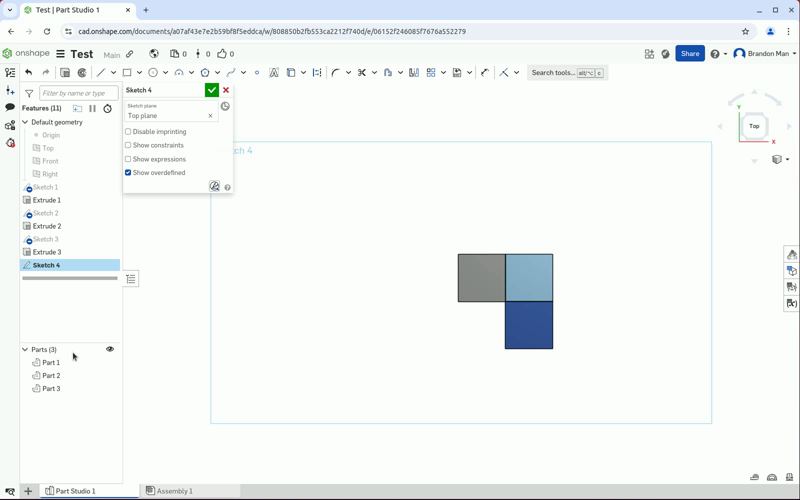
key(y)
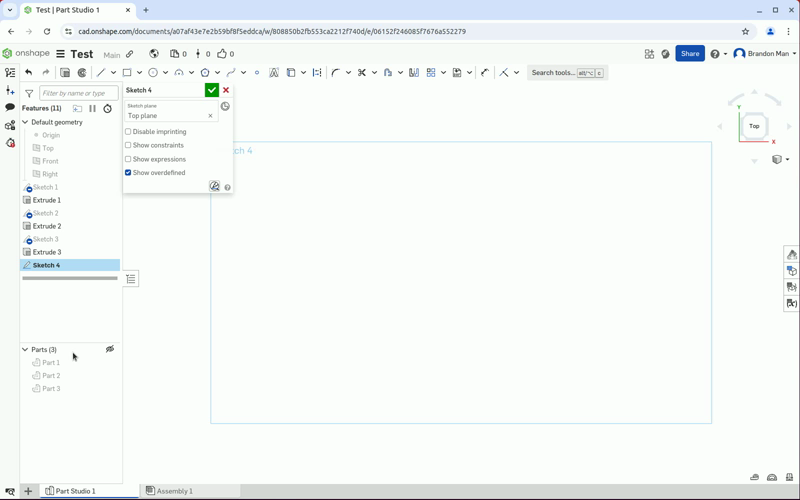
key(l)
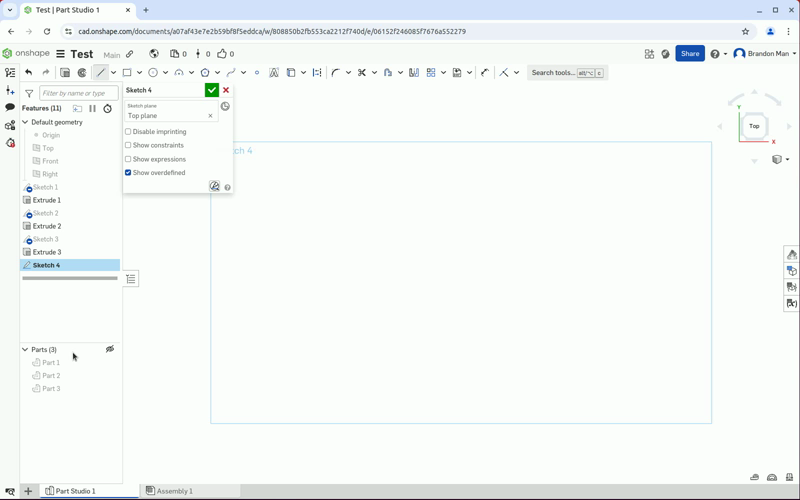
key_down(shift)
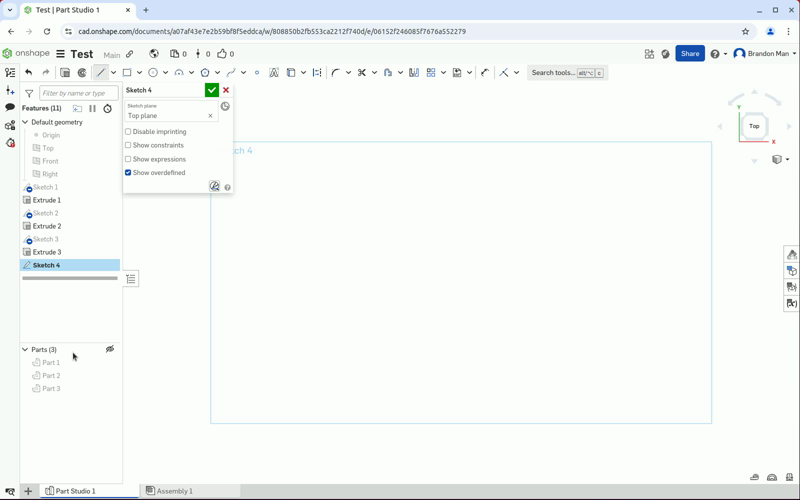
mouse_move(458, 348)
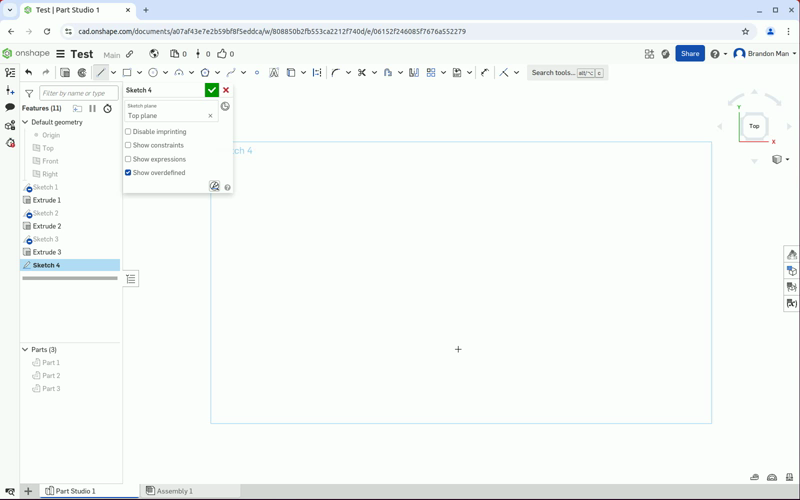
click(458, 348)
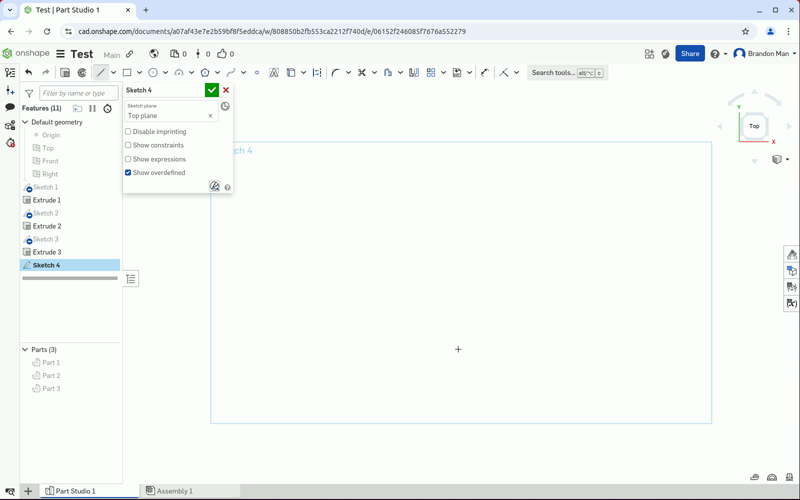
key_up(shift)
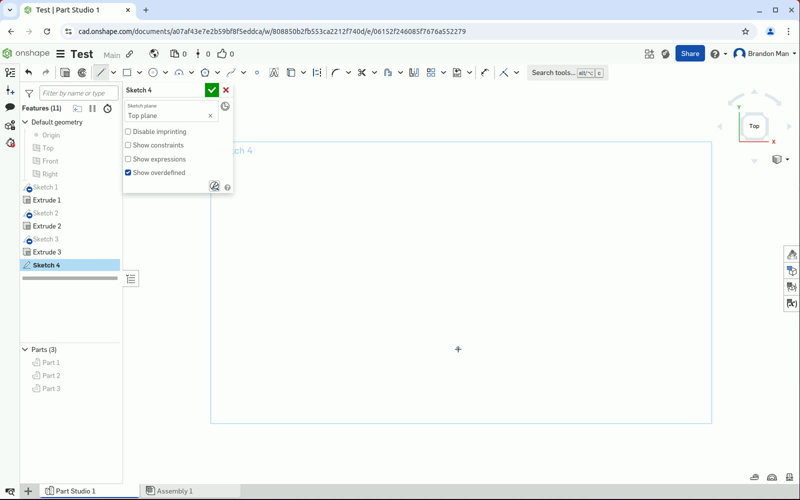
key_down(shift)
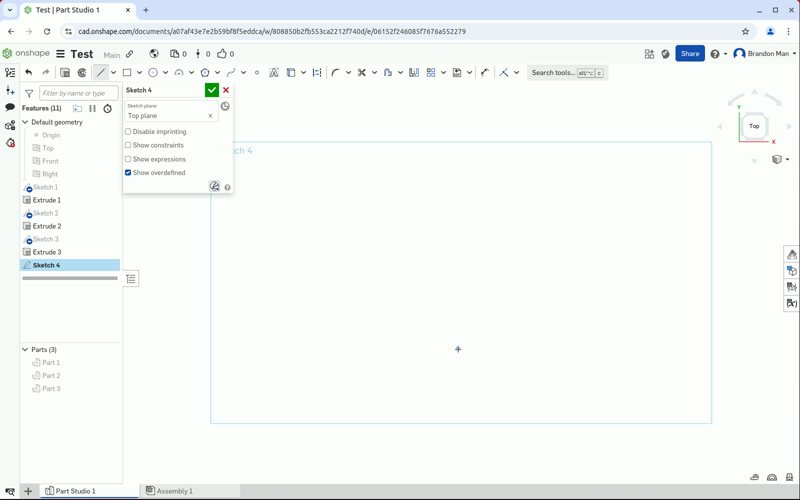
mouse_move(488, 348)
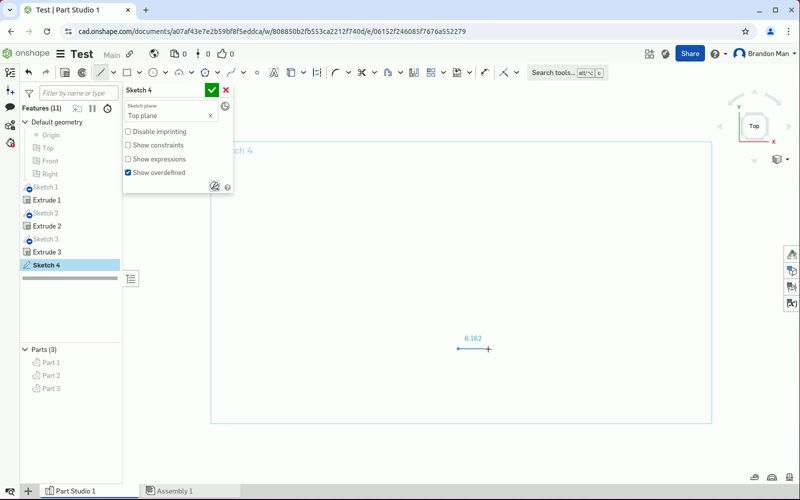
mouse_move(505, 348)
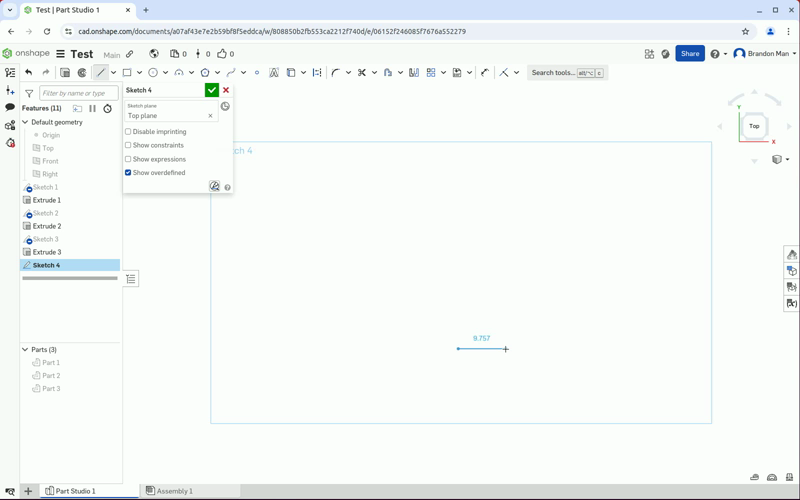
click(505, 348)
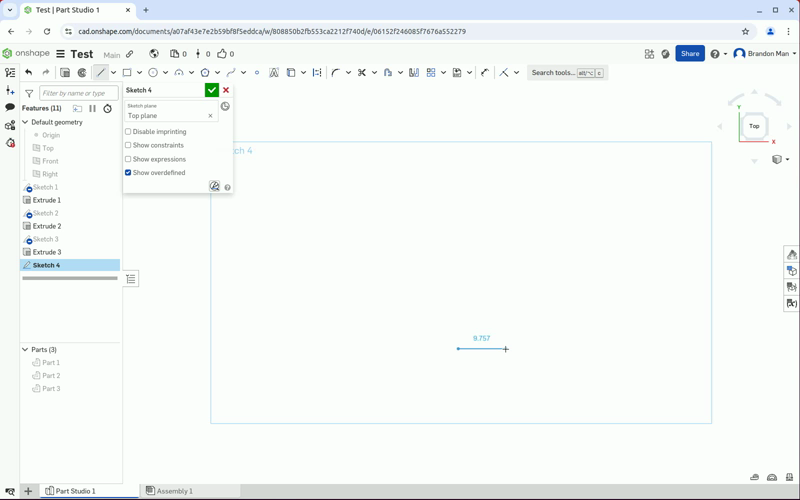
key_up(shift)
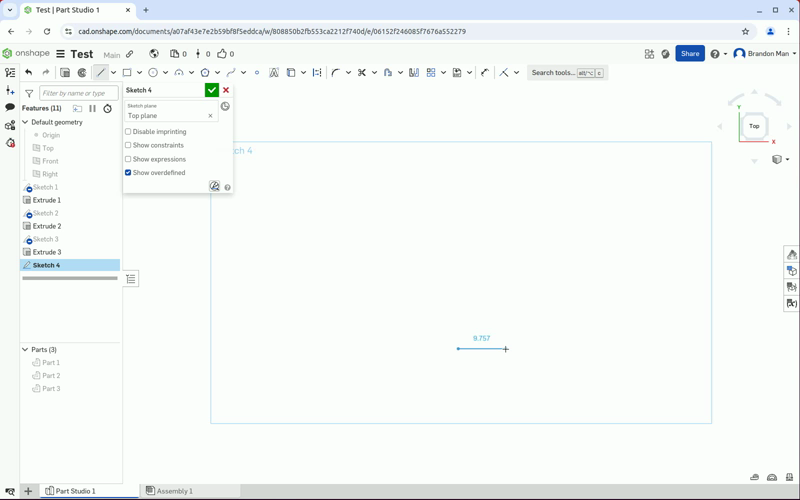
key_down(shift)
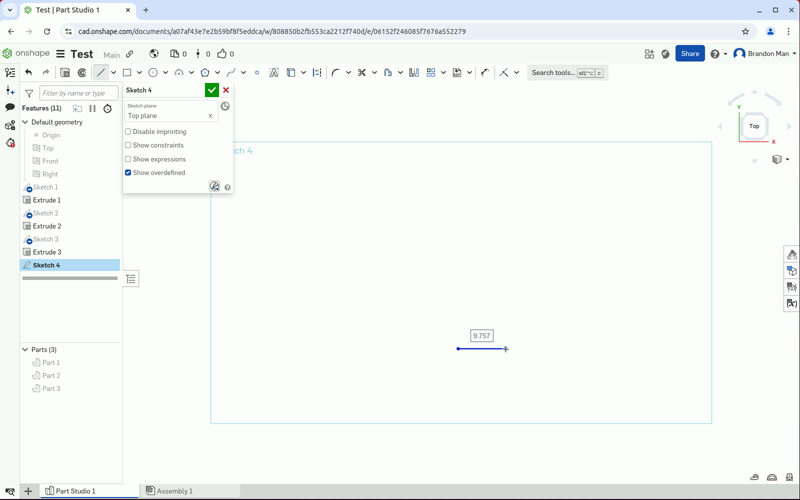
mouse_move(535, 348)
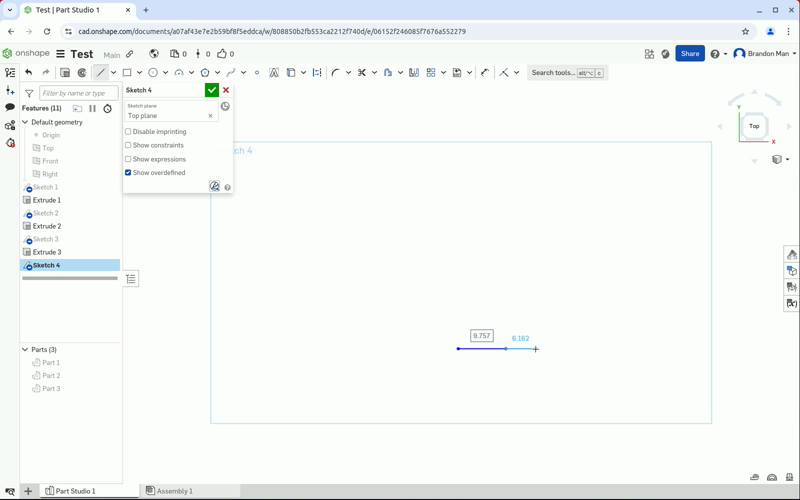
mouse_move(505, 301)
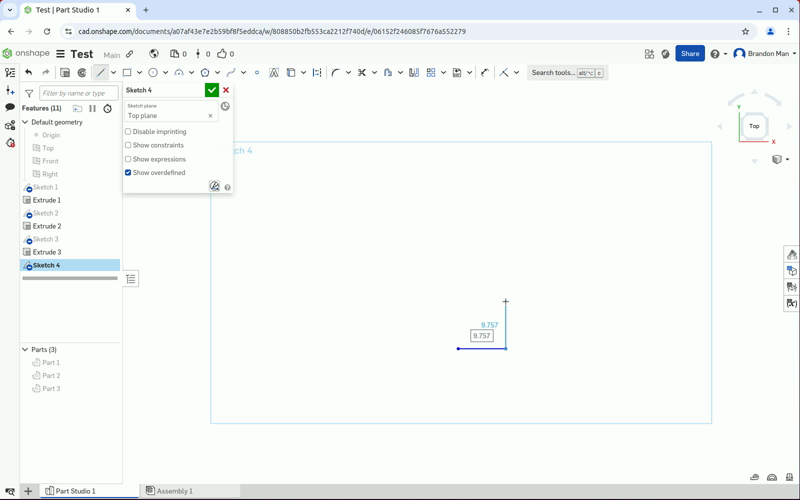
click(505, 301)
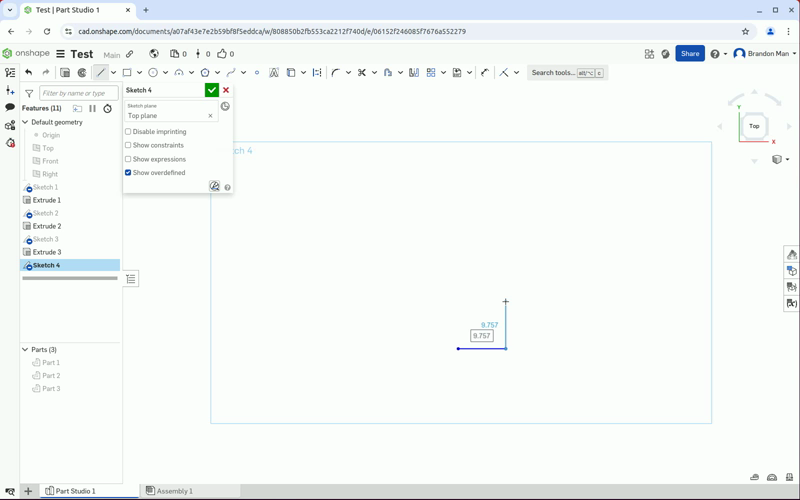
key_up(shift)
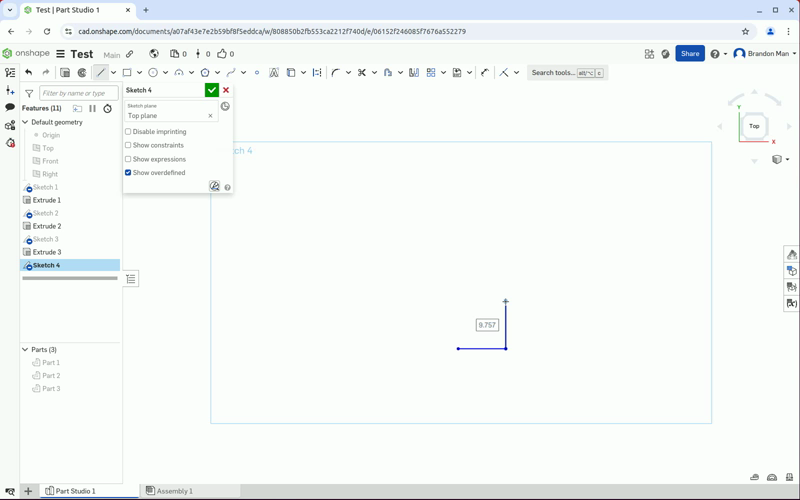
key_down(shift)
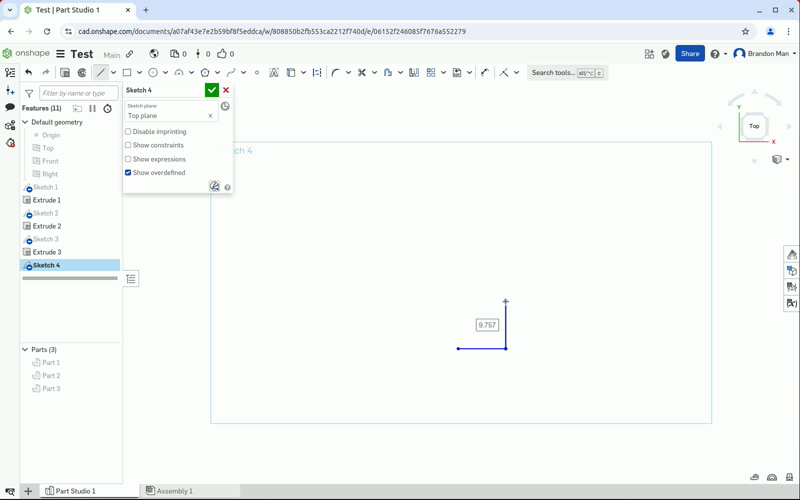
mouse_move(535, 301)
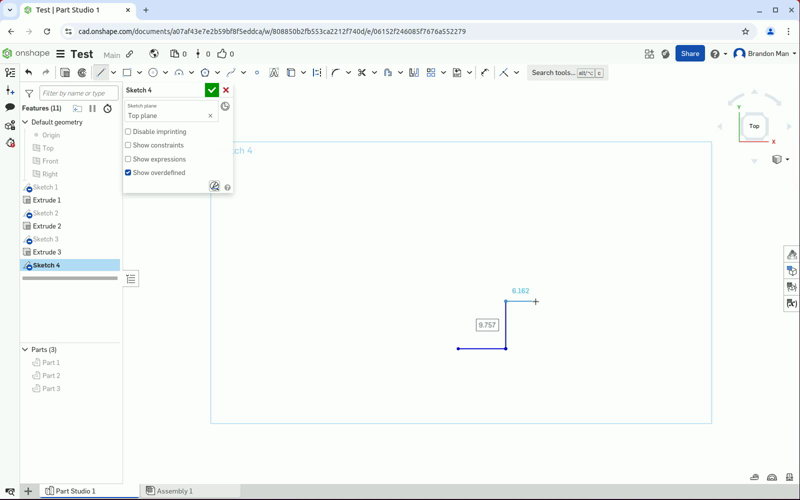
mouse_move(458, 301)
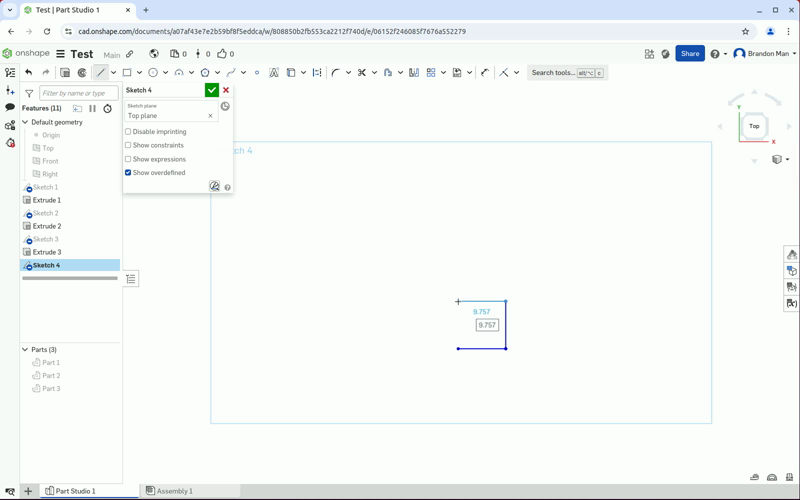
click(458, 301)
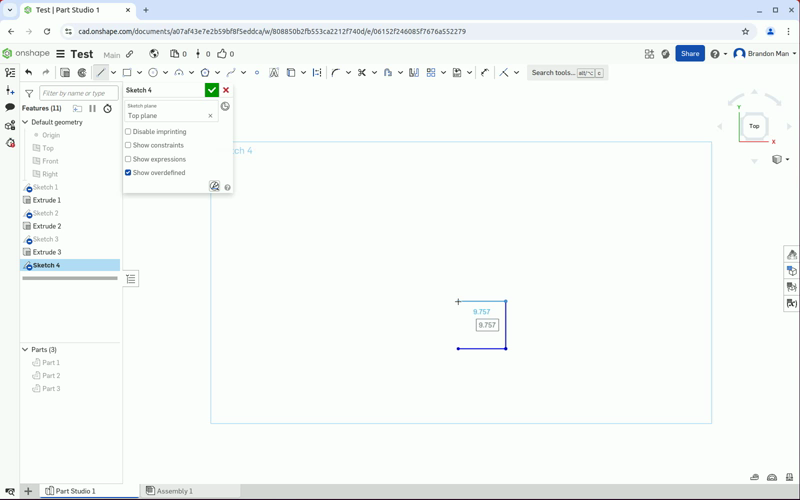
key_up(shift)
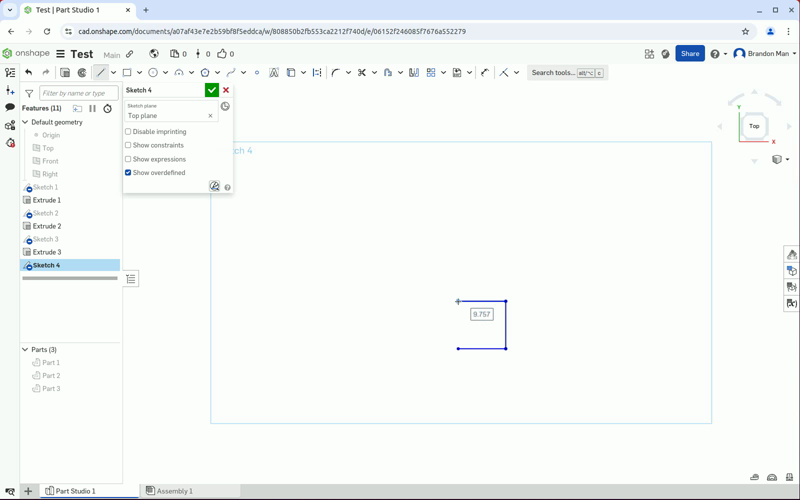
mouse_move(488, 301)
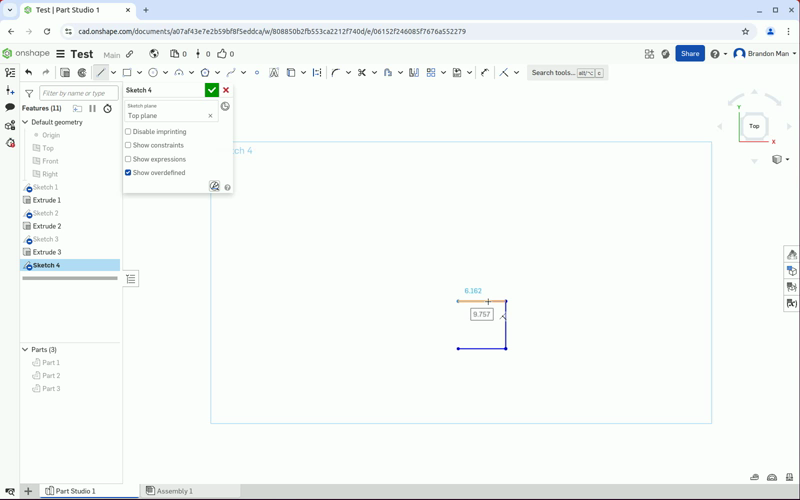
key_down(shift)
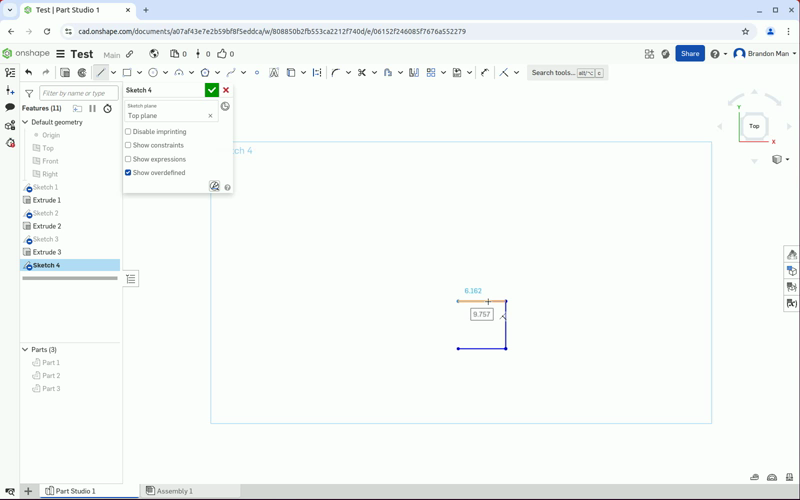
mouse_move(458, 348)
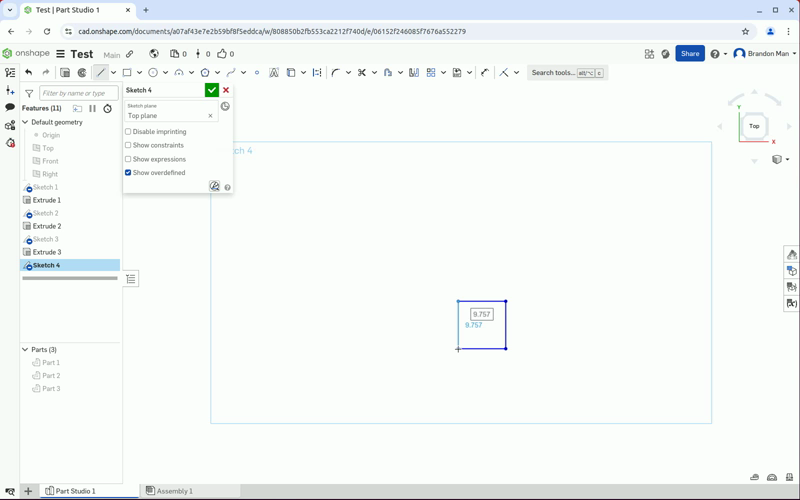
key_up(shift)
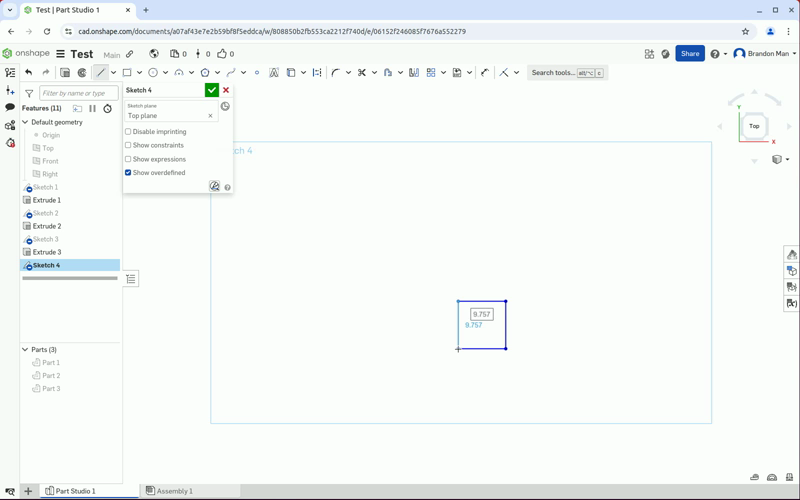
click(458, 348)
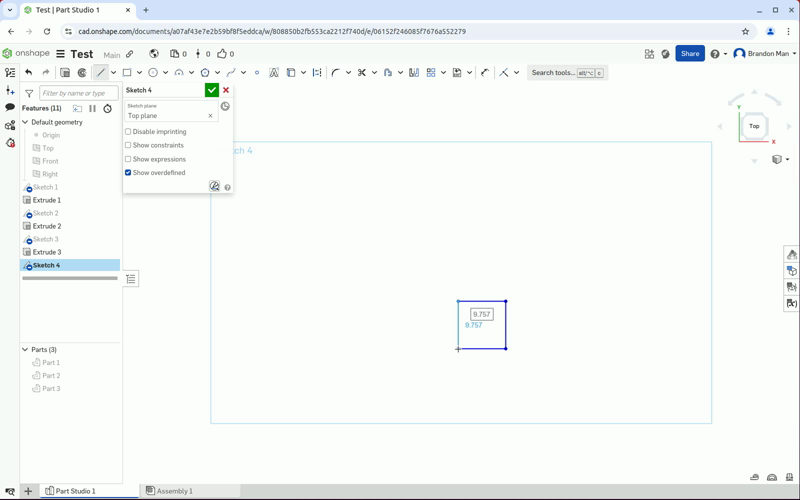
key(esc)
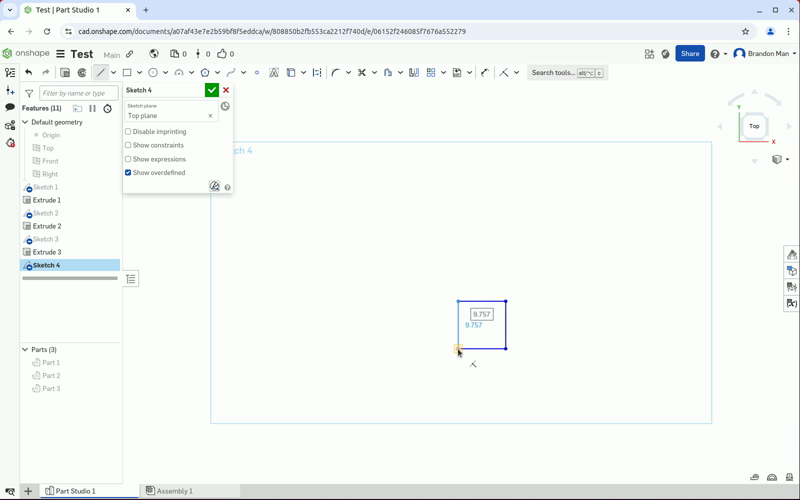
mouse_move(485, 326)
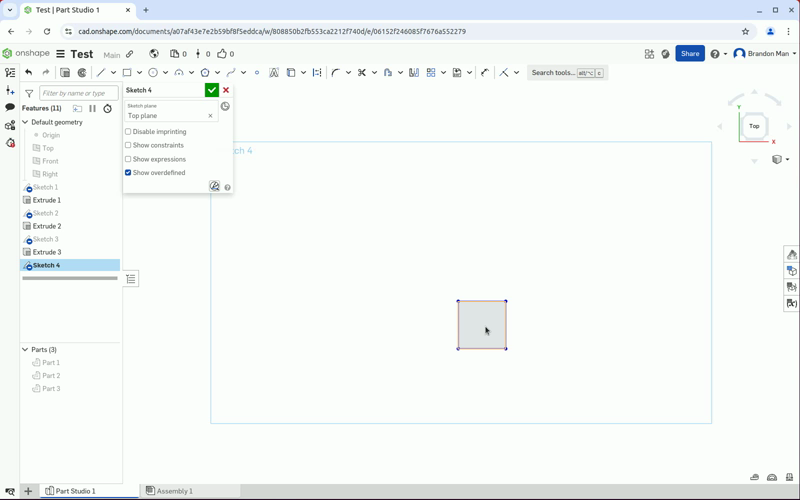
click(485, 326)
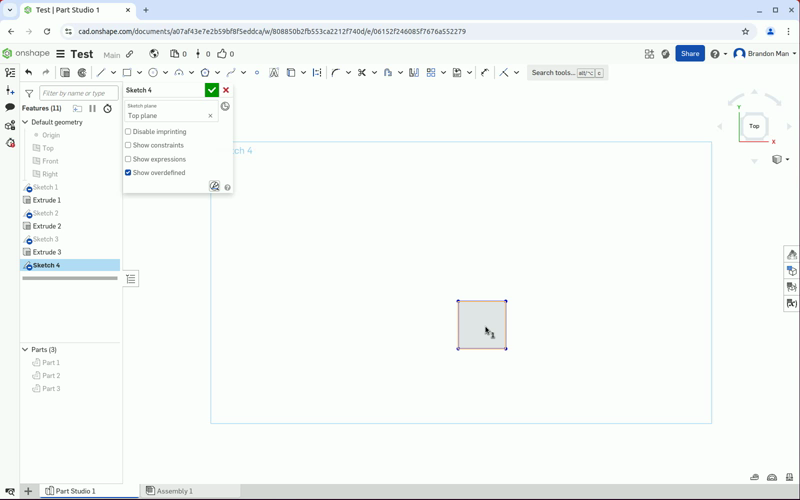
mouse_move(73, 352)
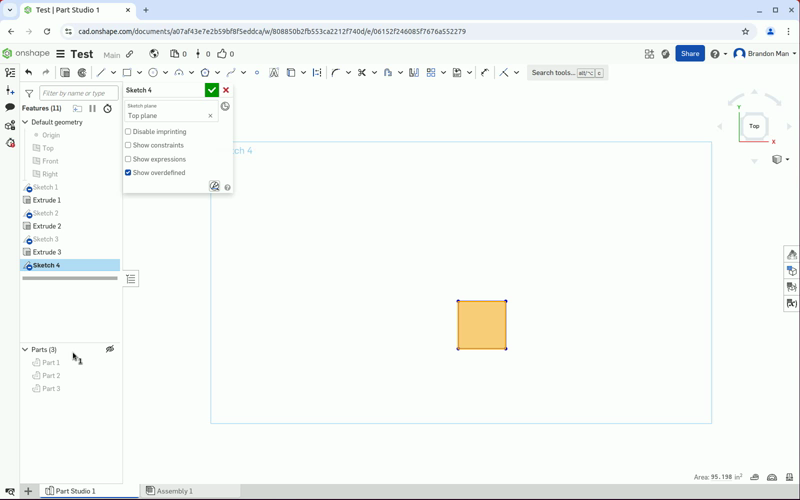
key(shift+y)
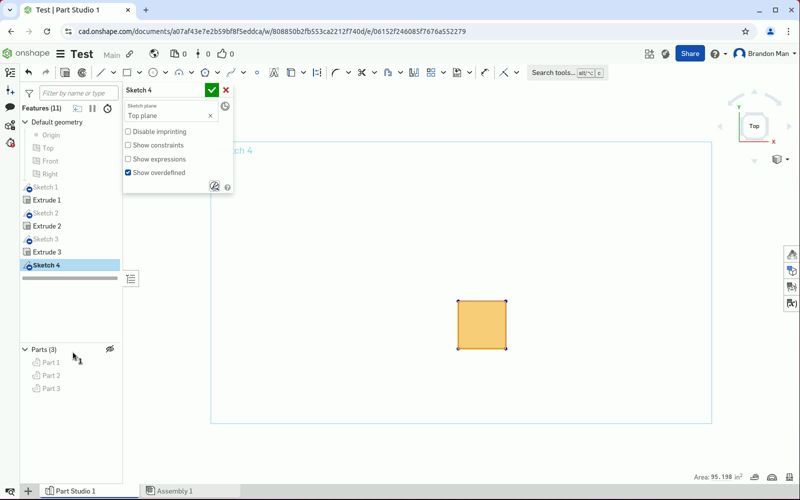
key(shift+e)
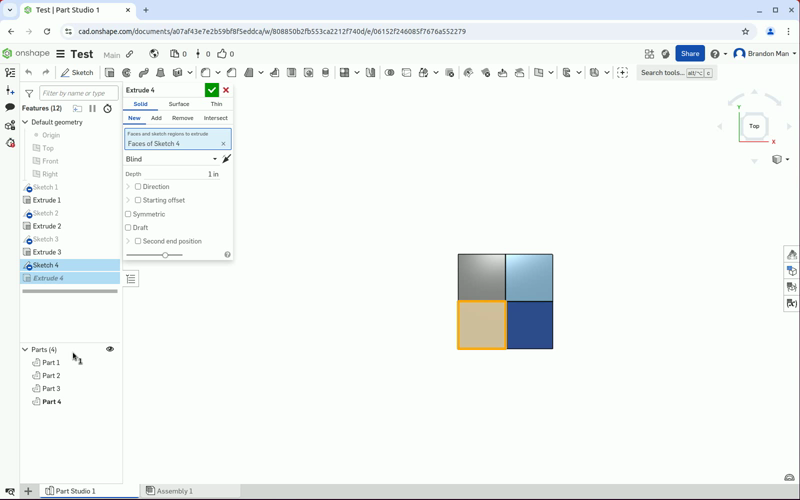
mouse_move(143, 106)
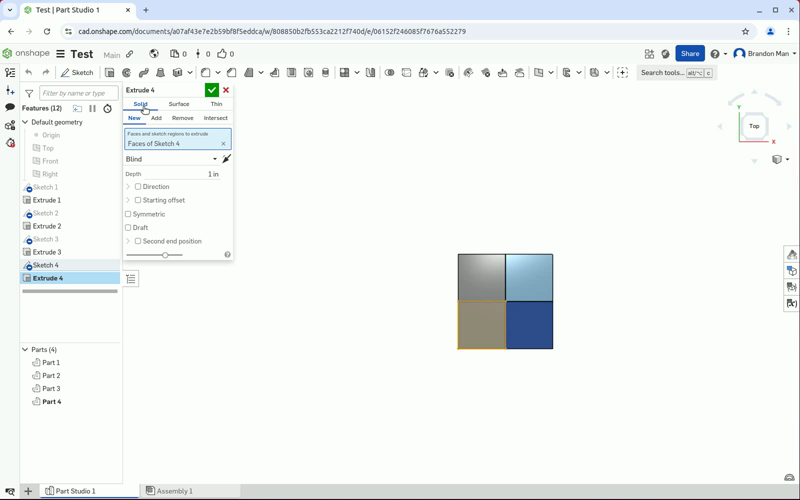
click(143, 106)
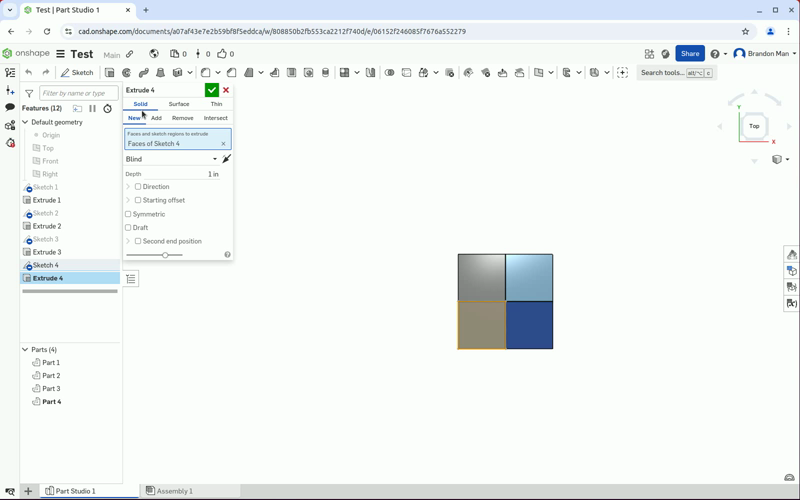
mouse_move(137, 120)
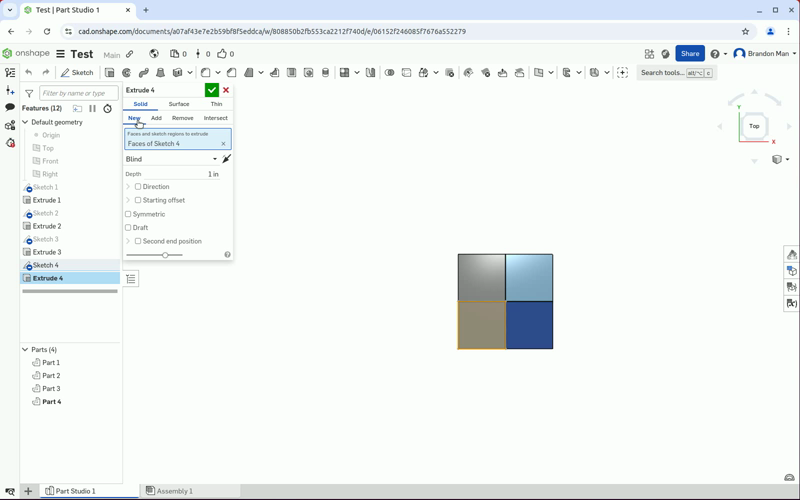
click(137, 120)
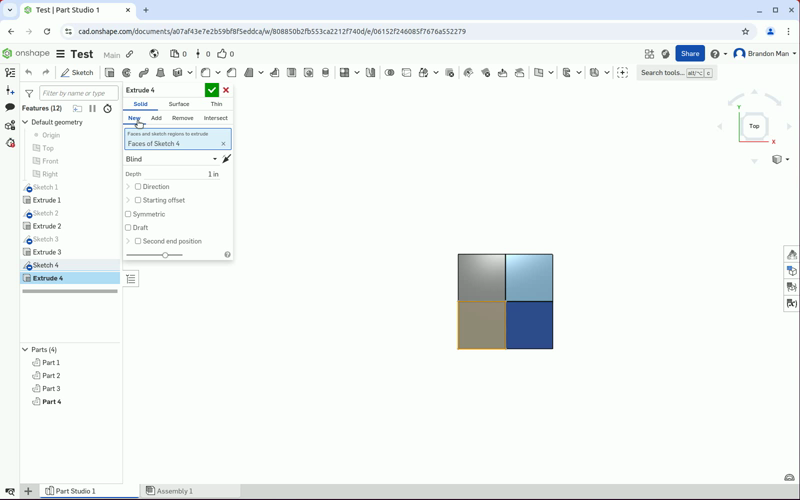
key(tab, 4)
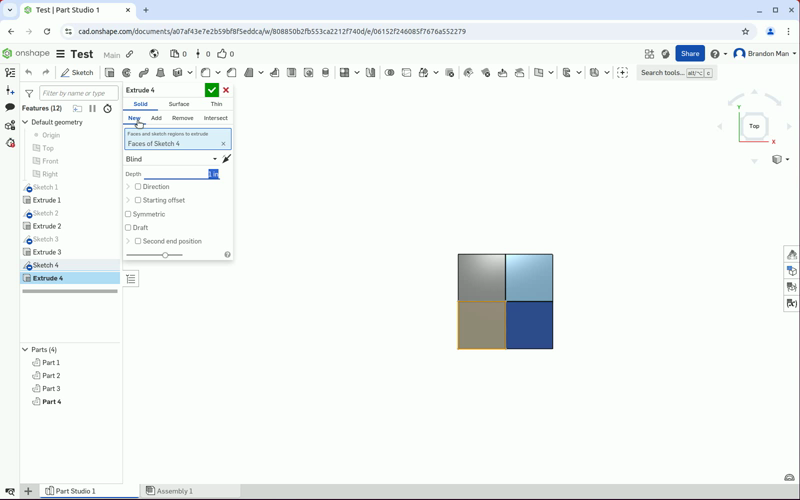
text(19.257)
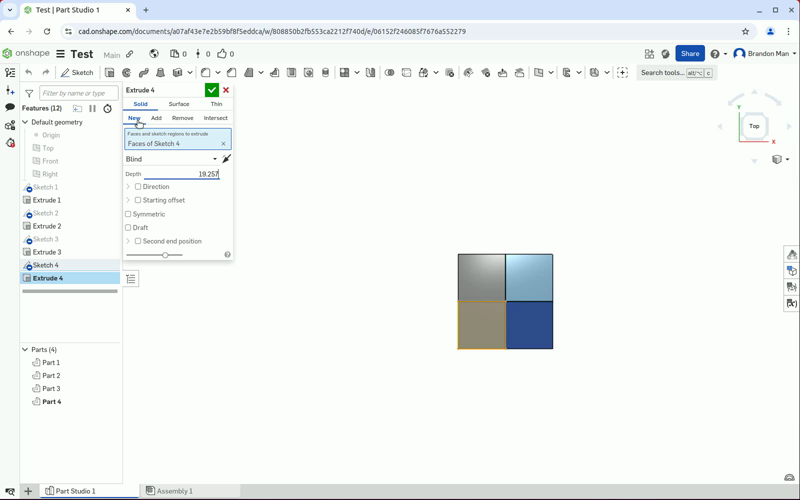
key(enter)
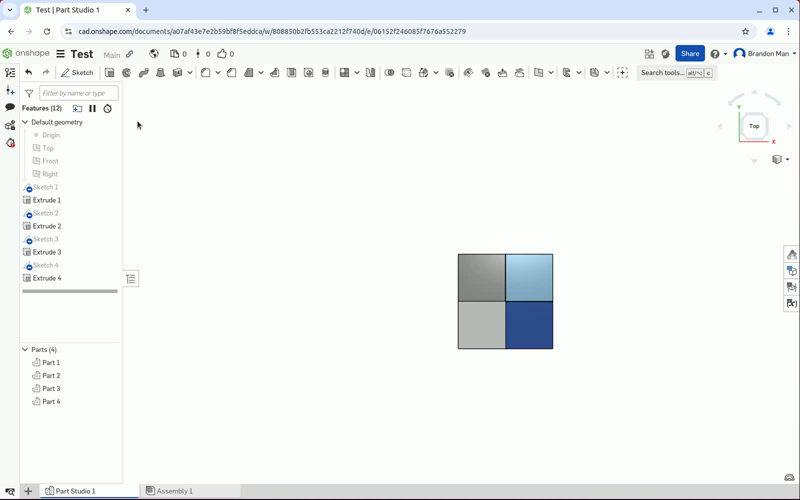
key(shift+h)
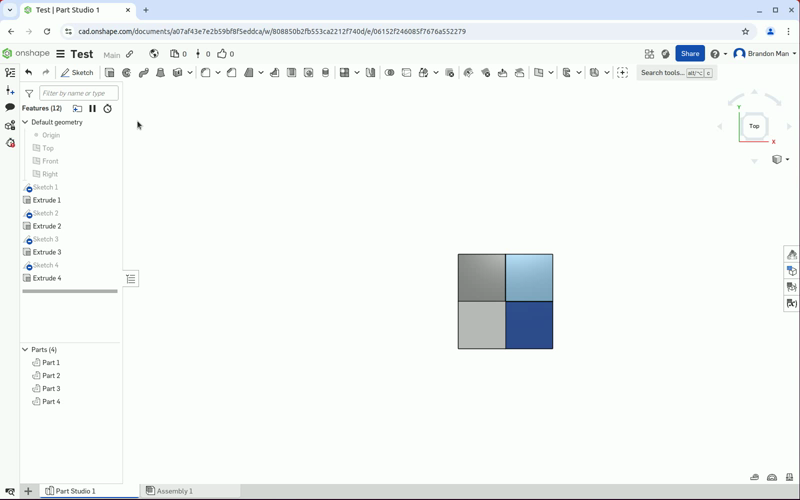
key(shift+h)
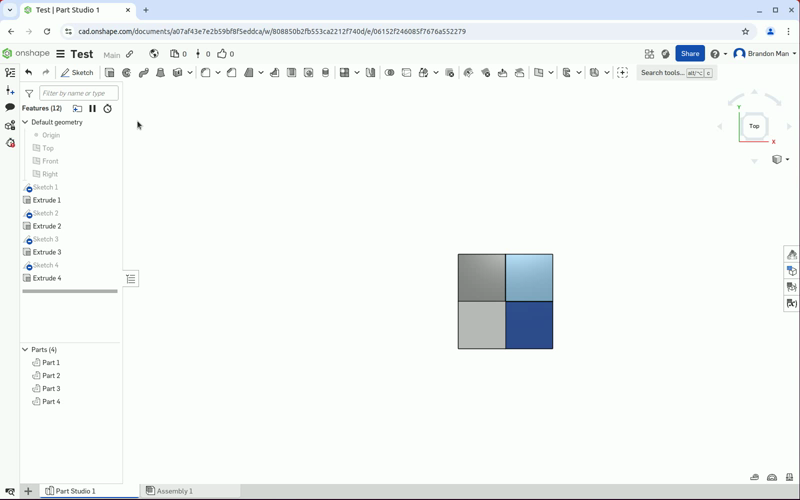
mouse_move(73, 189)
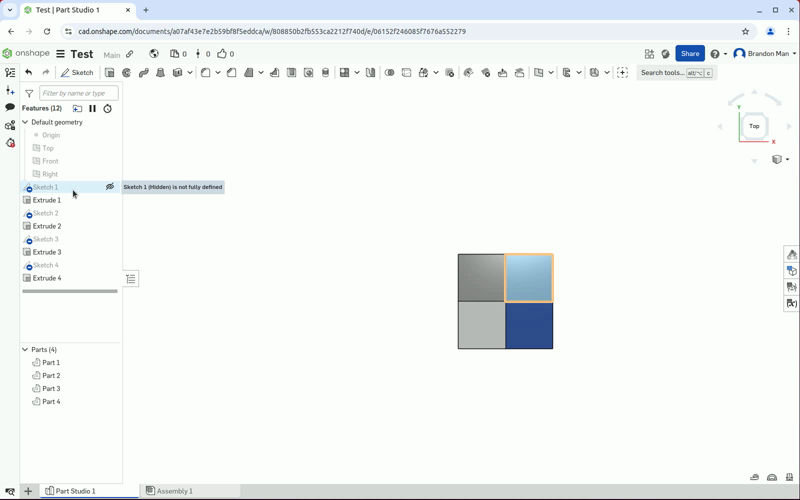
click(73, 189)
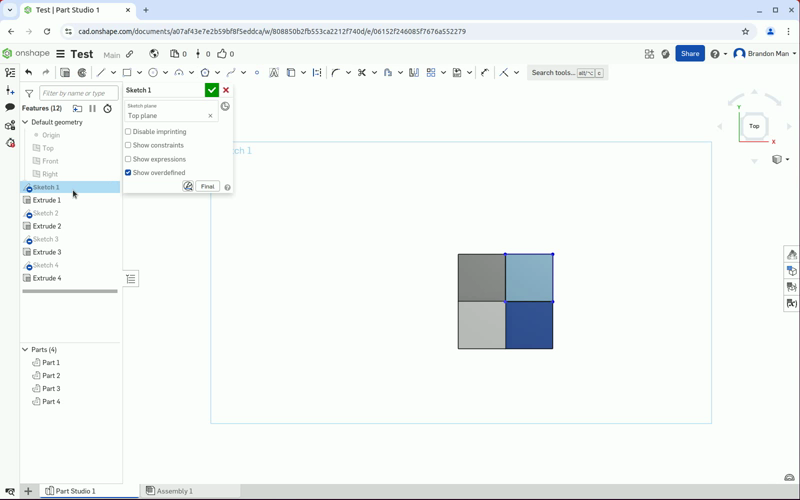
mouse_move(229, 92)
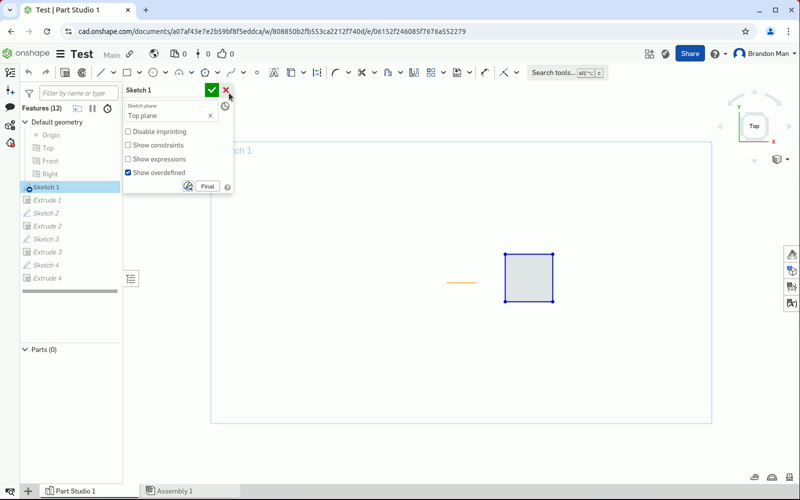
click(229, 92)
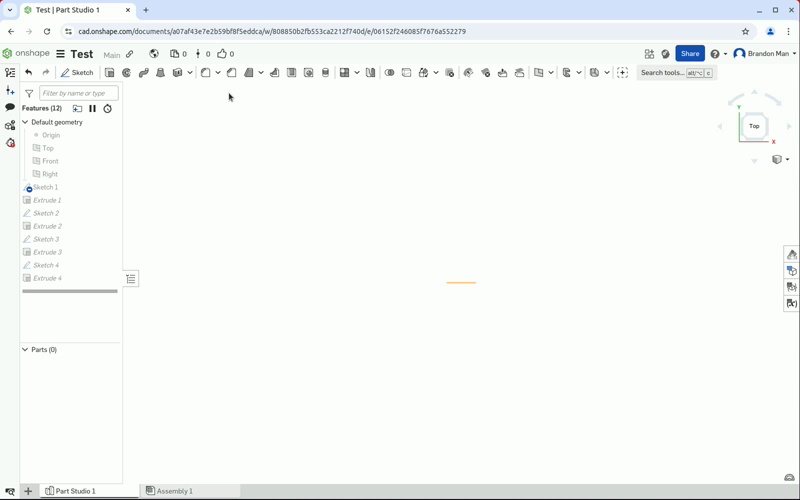
mouse_move(73, 352)
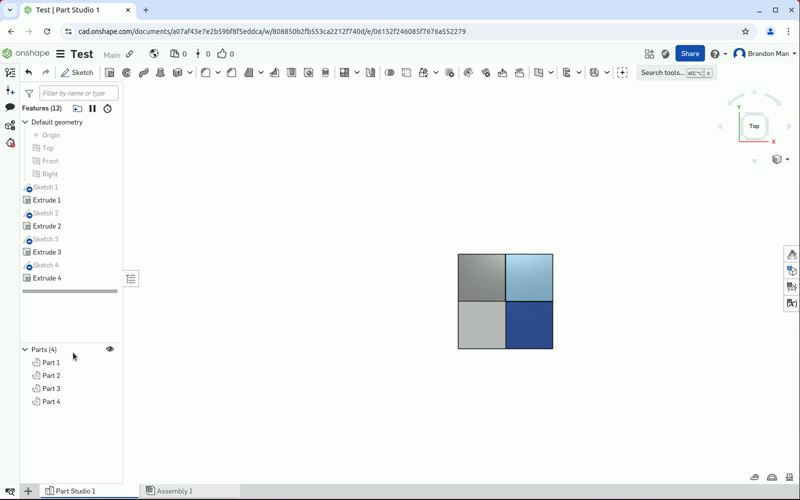
key(y)
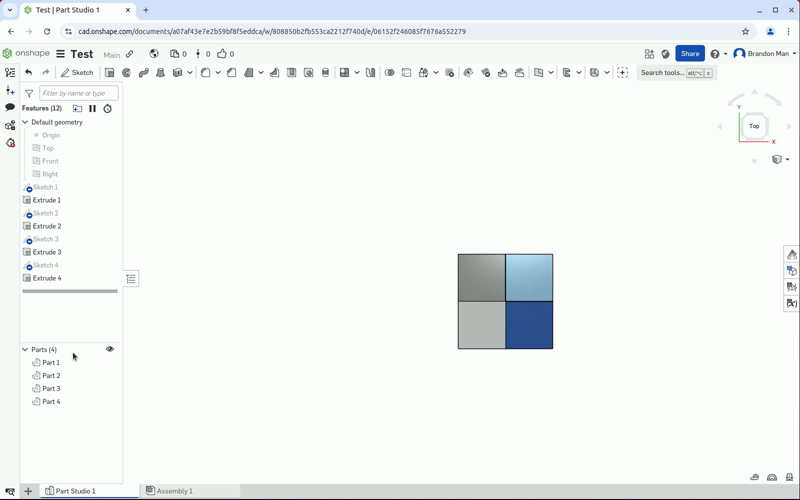
key(shift+p)
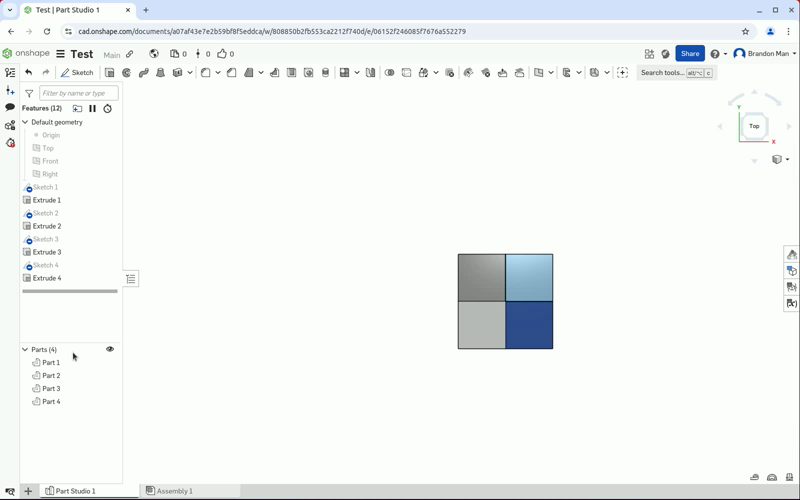
key(space)
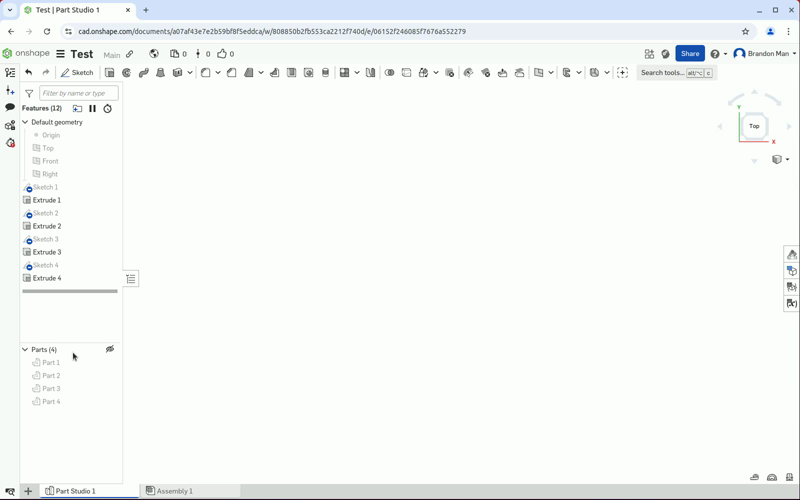
key_down(shift)
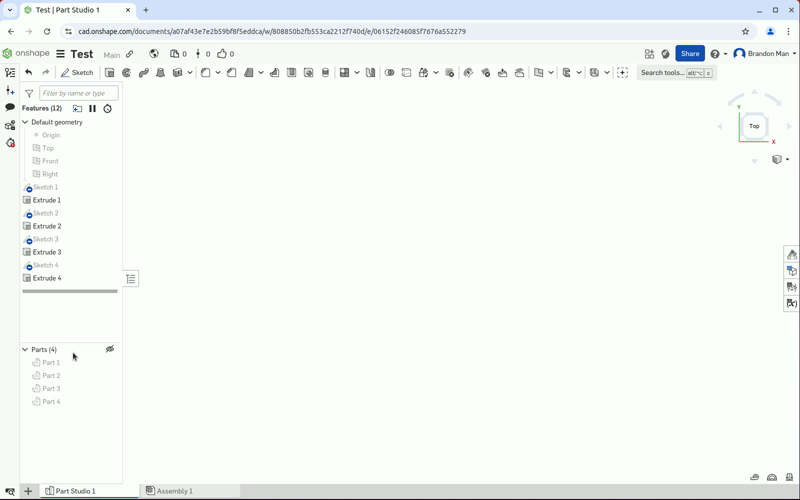
key(up)
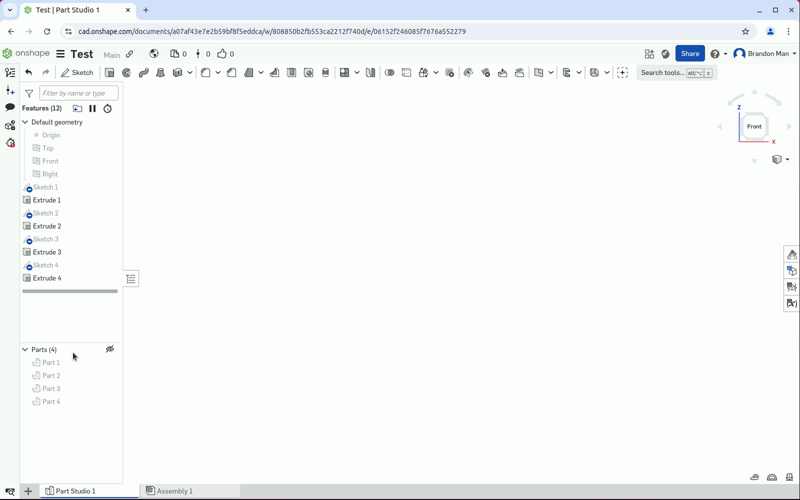
key_up(shift)
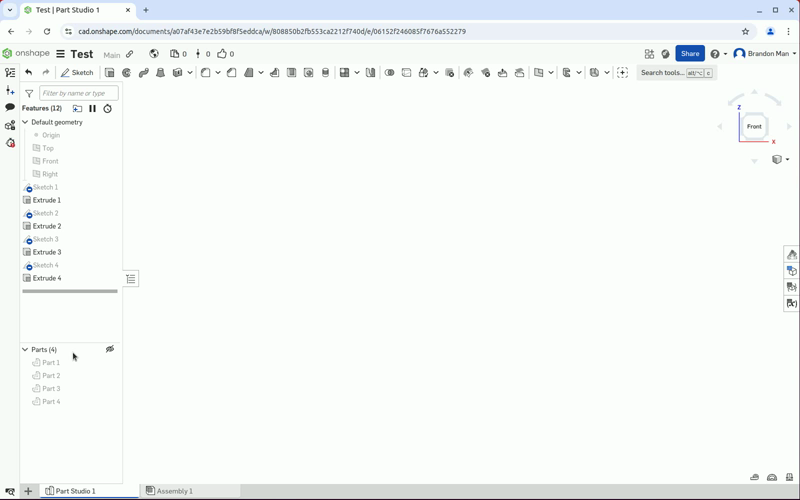
mouse_move(73, 352)
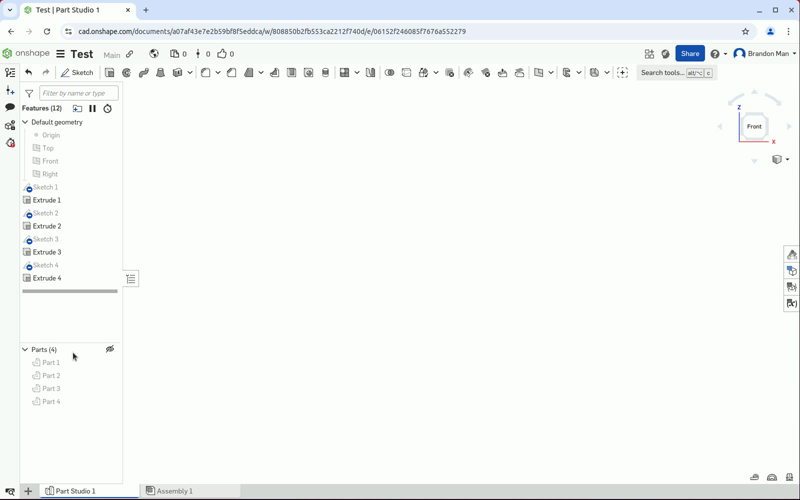
key(shift+y)
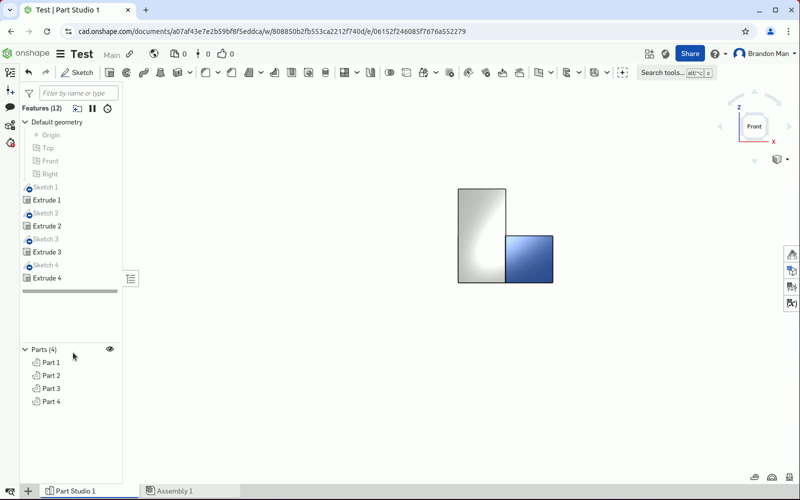
mouse_move(541, 75)
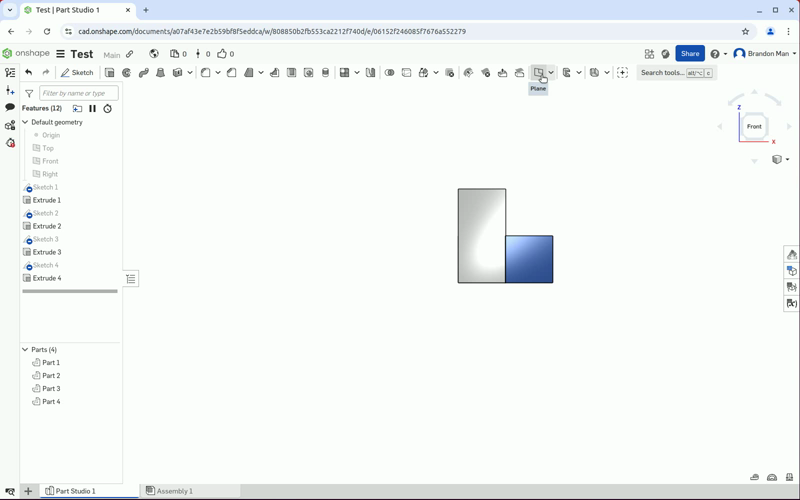
click(541, 75)
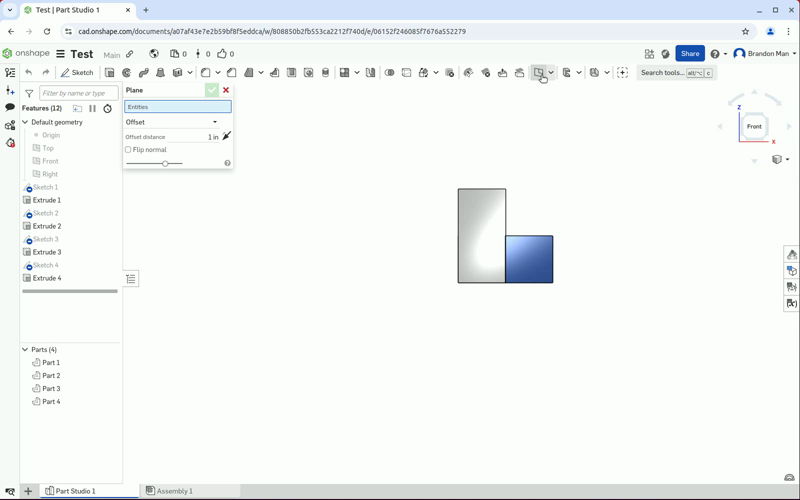
mouse_move(73, 163)
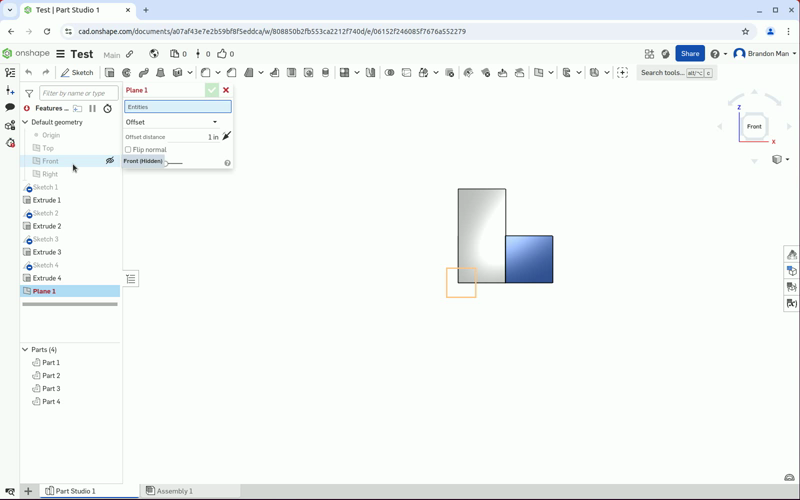
click(73, 163)
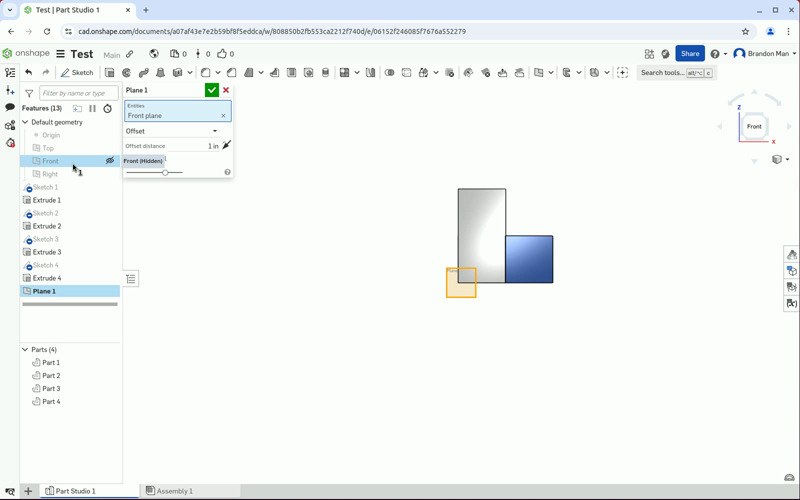
key(tab, 2)
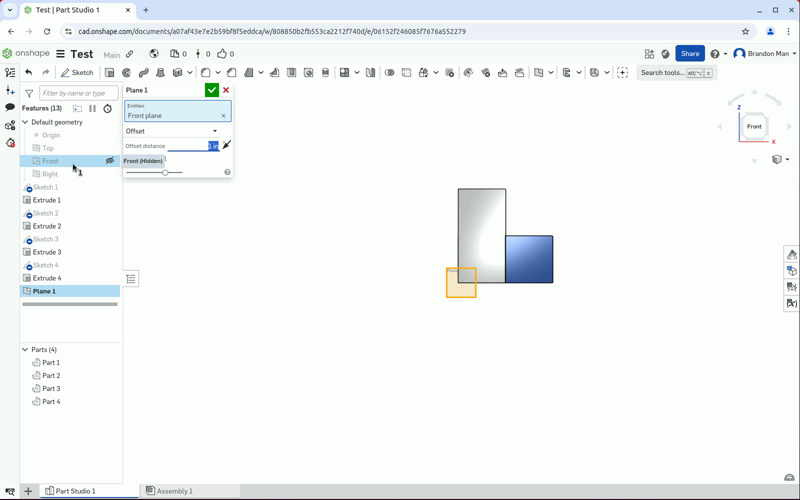
text(13.495)
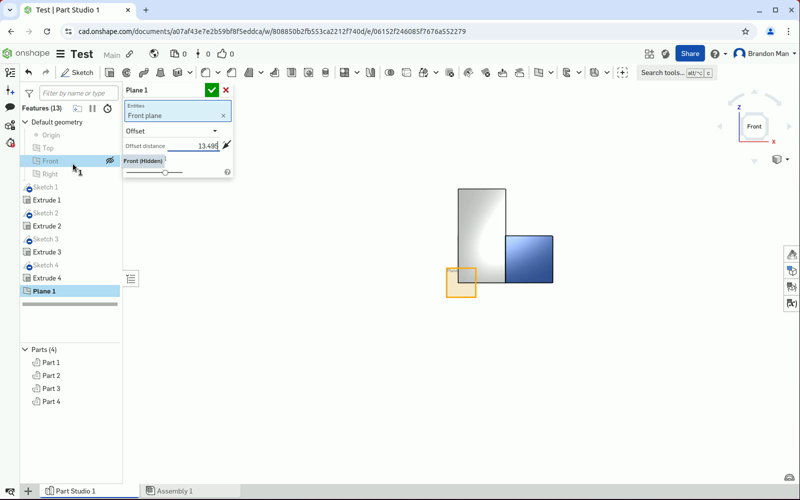
key(enter, 2)
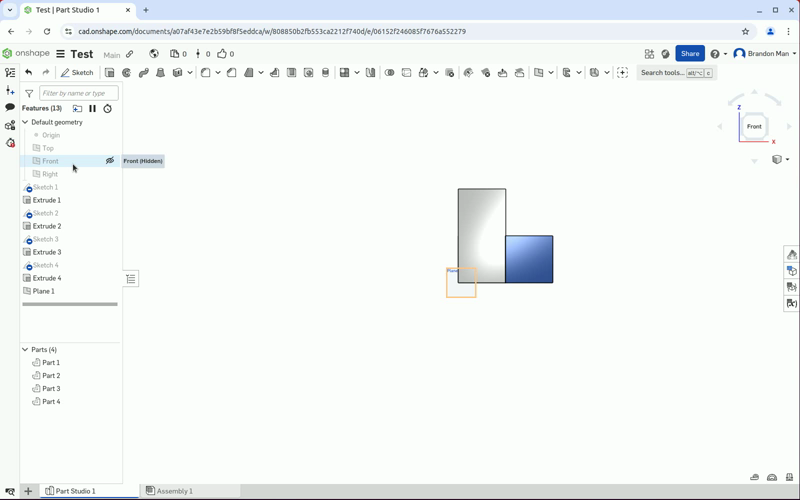
key(shift+s)
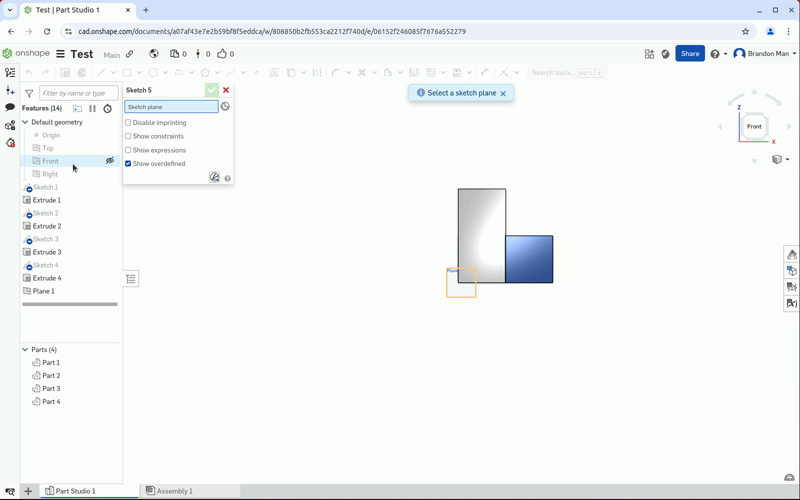
mouse_move(73, 293)
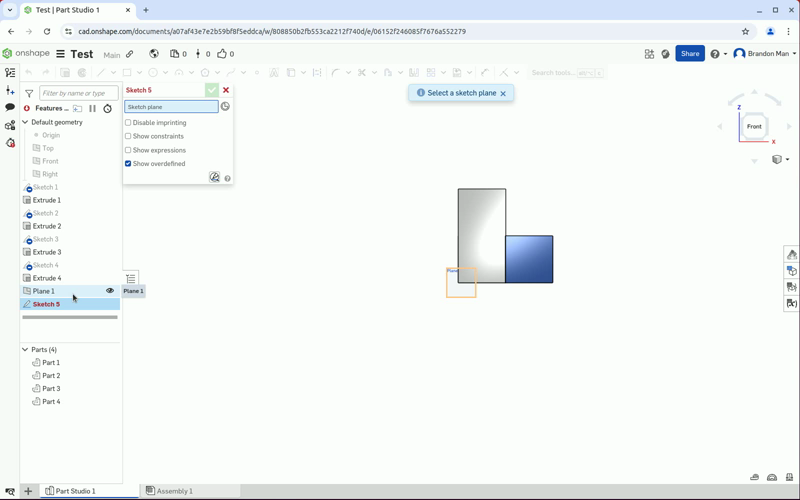
click(73, 293)
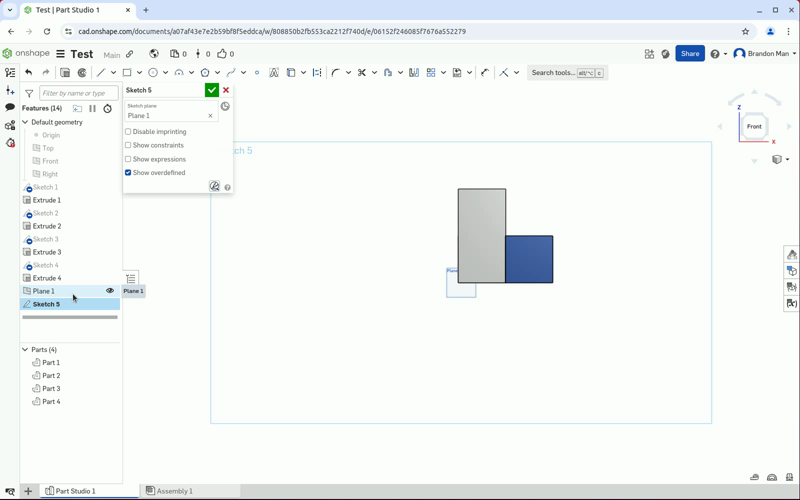
mouse_move(73, 352)
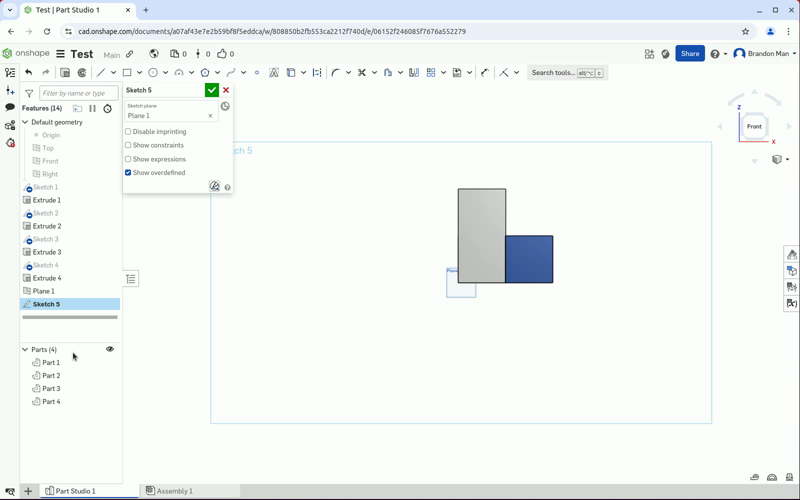
key(y)
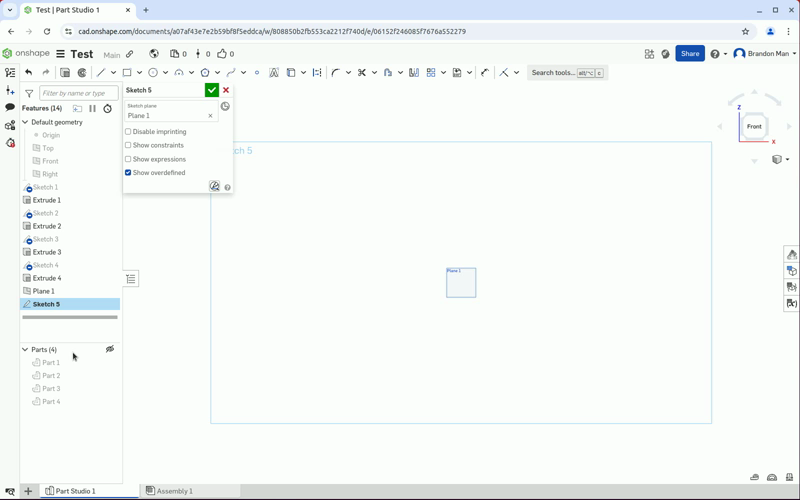
key(l)
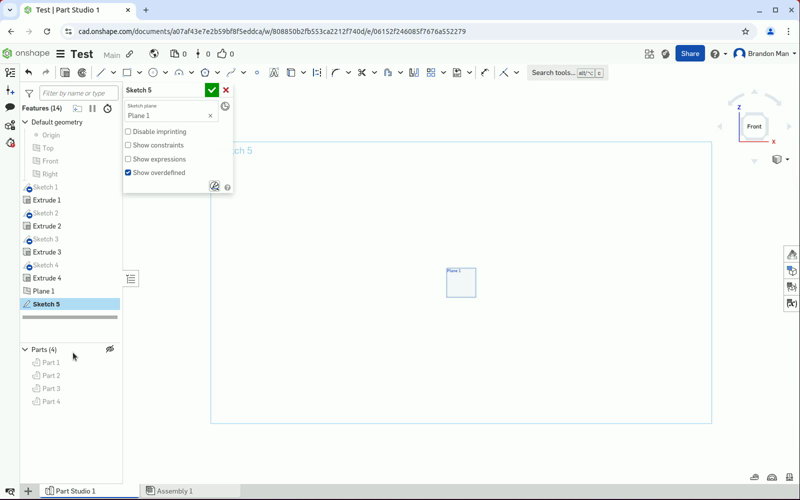
key_down(shift)
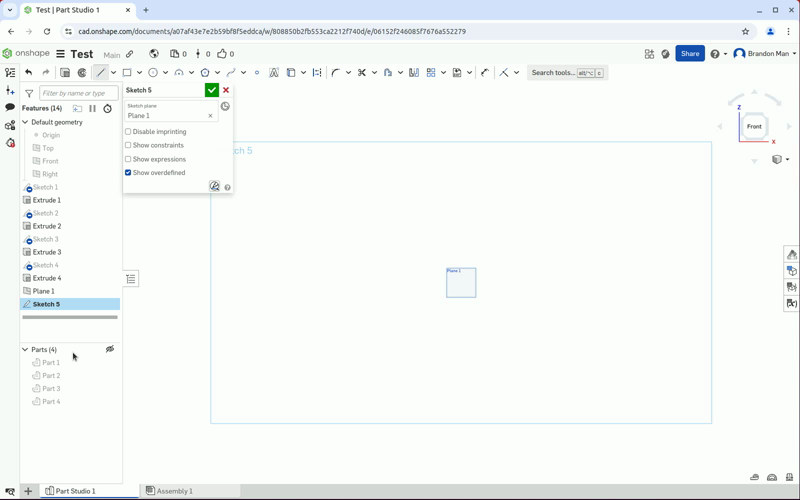
mouse_move(458, 236)
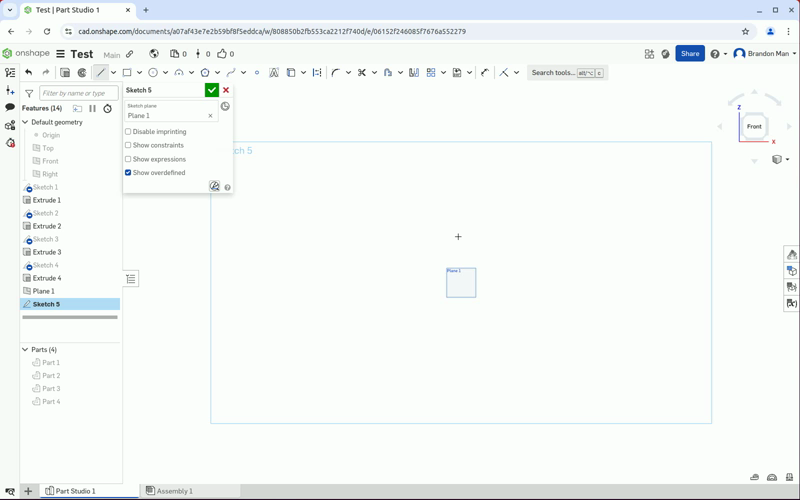
click(458, 236)
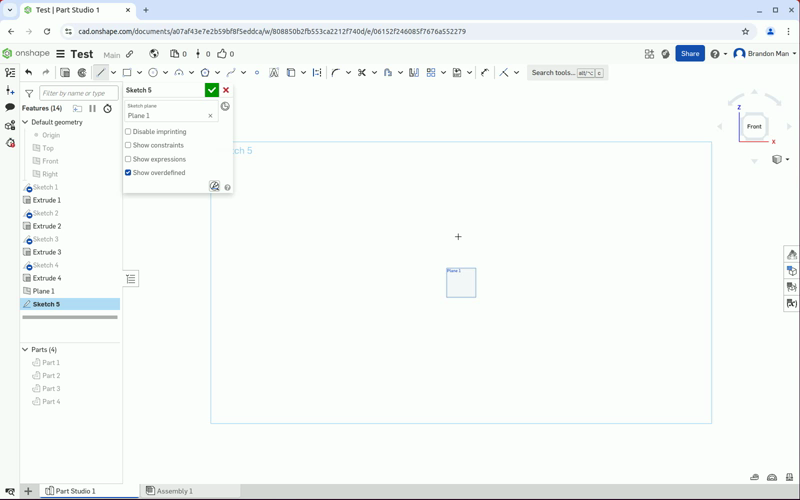
key_up(shift)
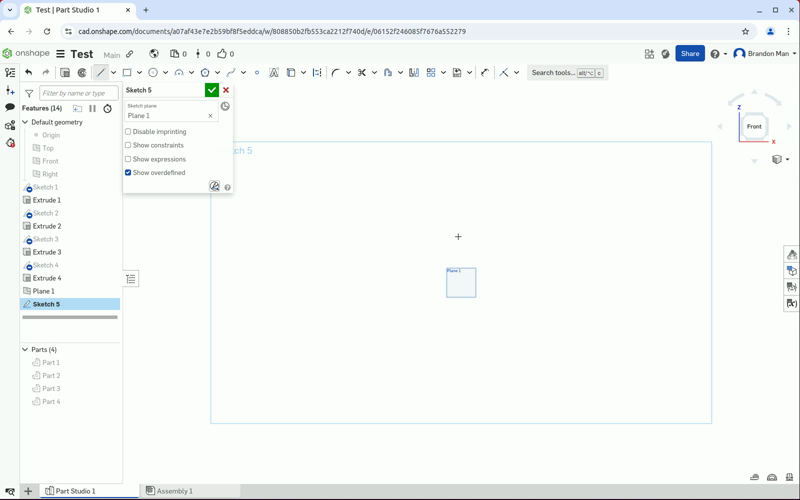
key_down(shift)
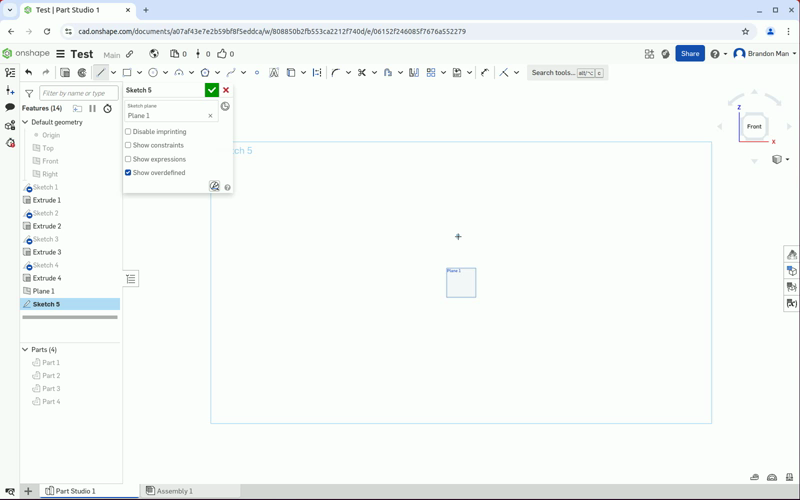
mouse_move(488, 236)
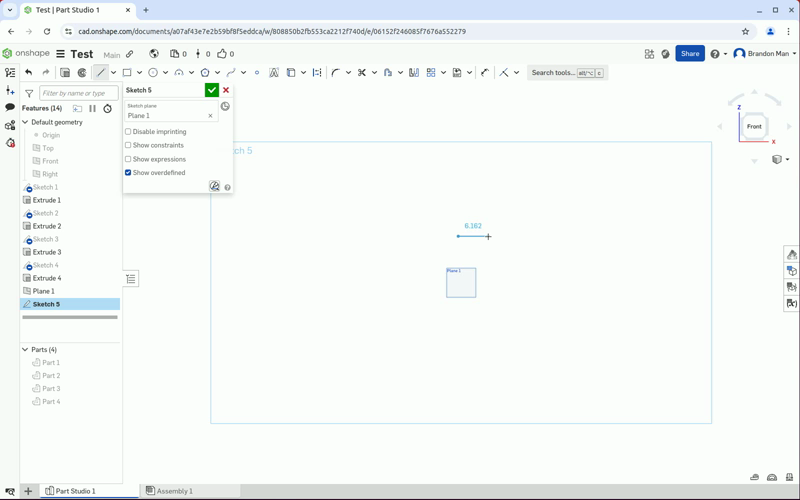
mouse_move(505, 236)
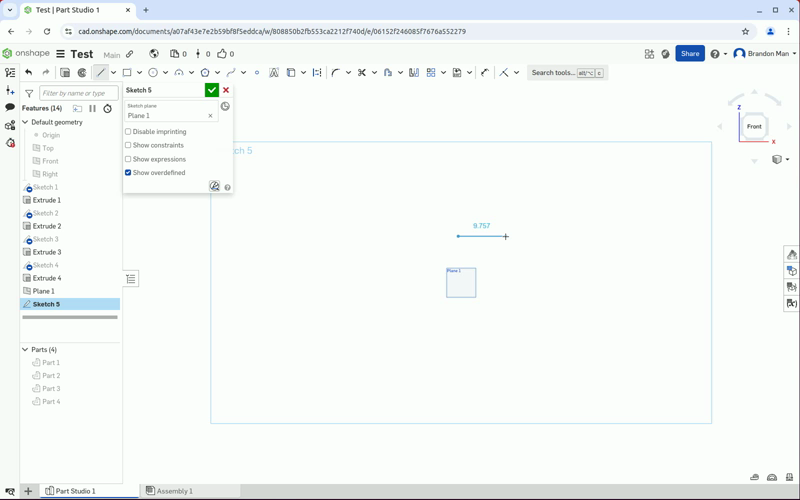
click(505, 236)
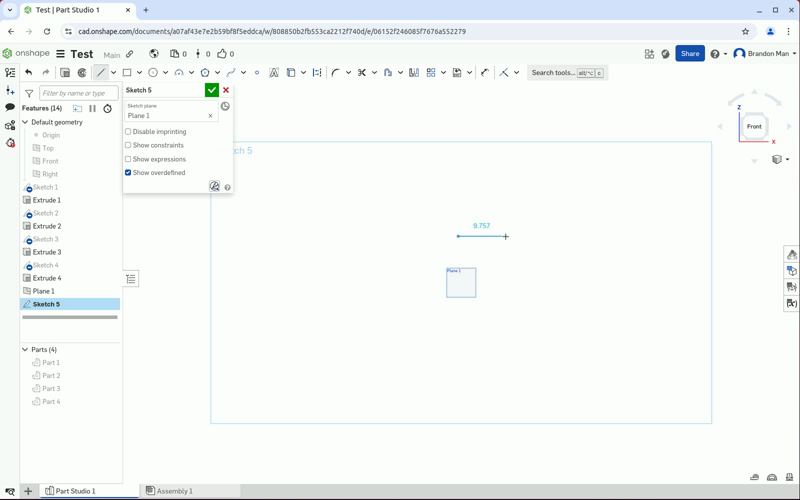
key_up(shift)
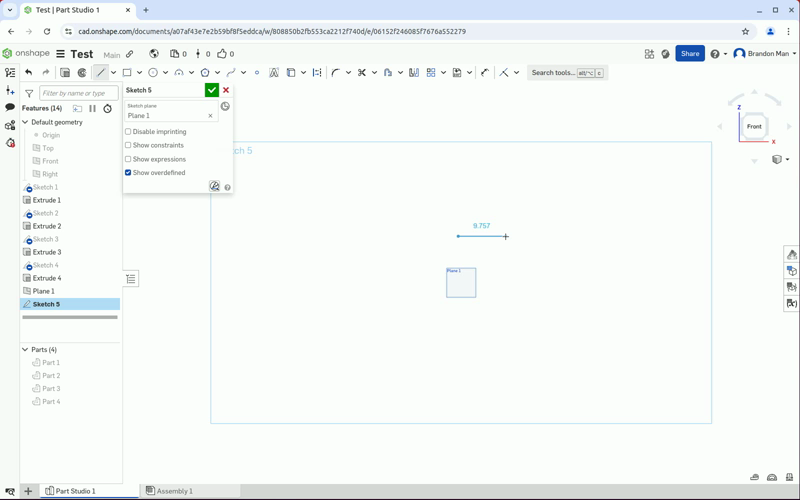
key_down(shift)
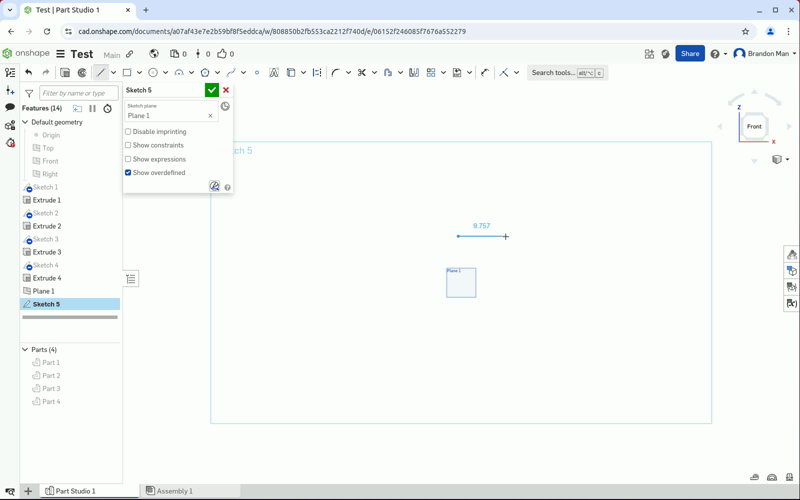
mouse_move(535, 236)
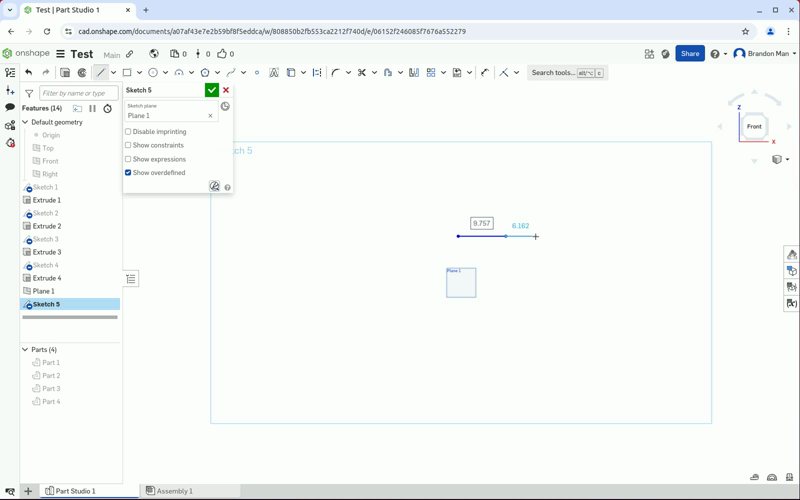
mouse_move(505, 188)
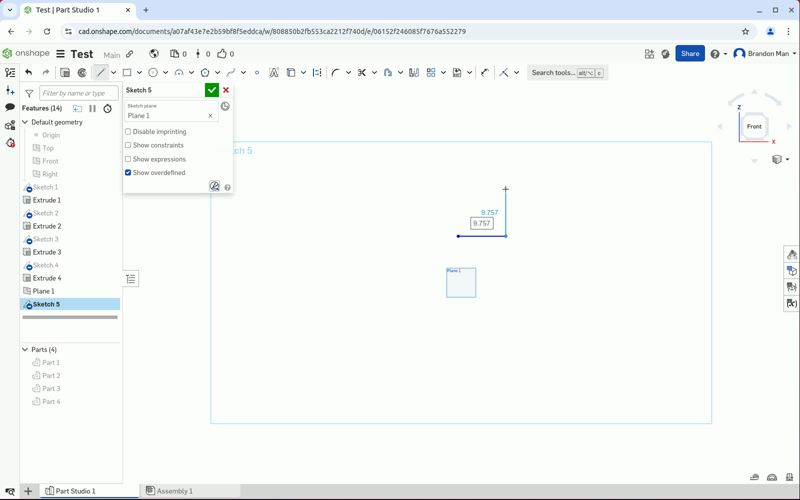
click(505, 188)
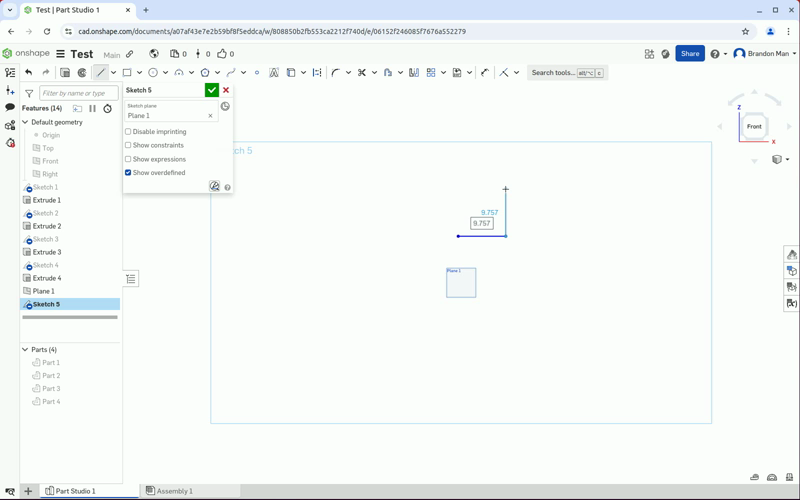
key_up(shift)
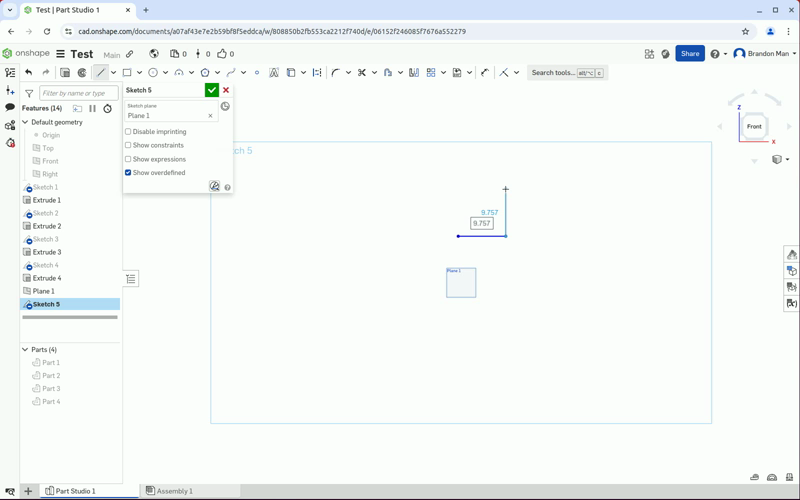
key_down(shift)
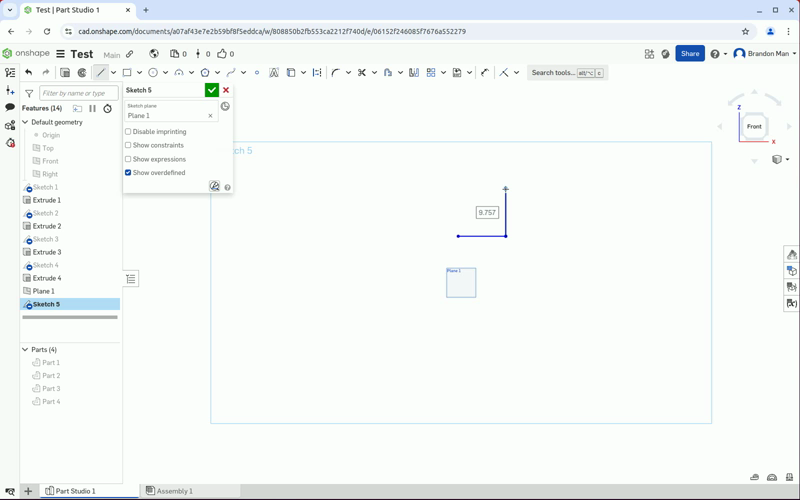
mouse_move(535, 188)
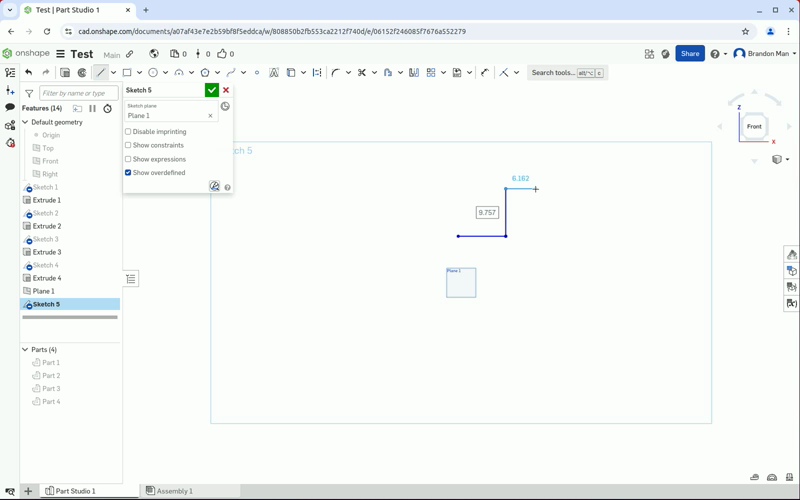
mouse_move(458, 188)
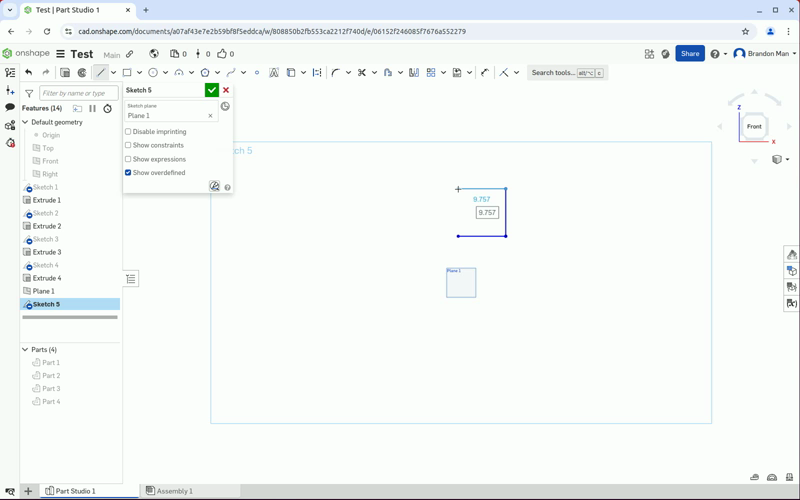
click(458, 188)
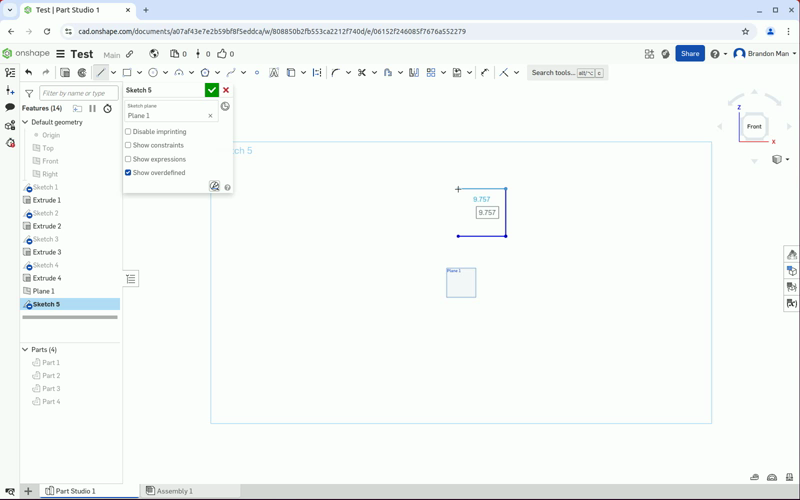
key_up(shift)
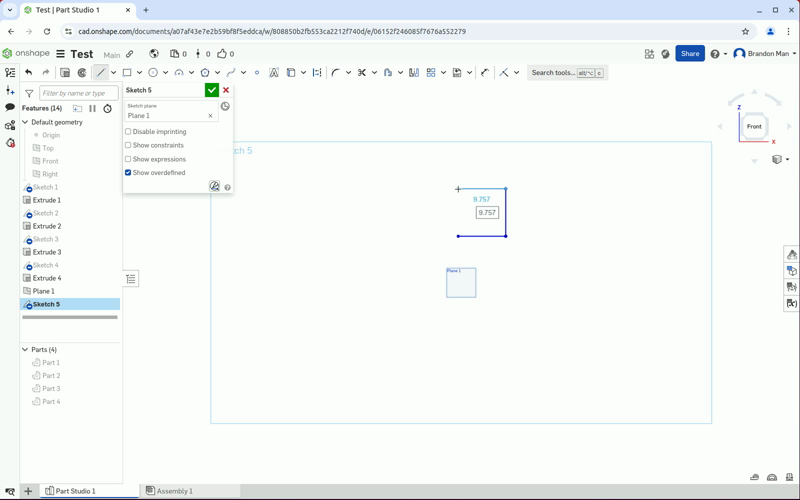
mouse_move(488, 188)
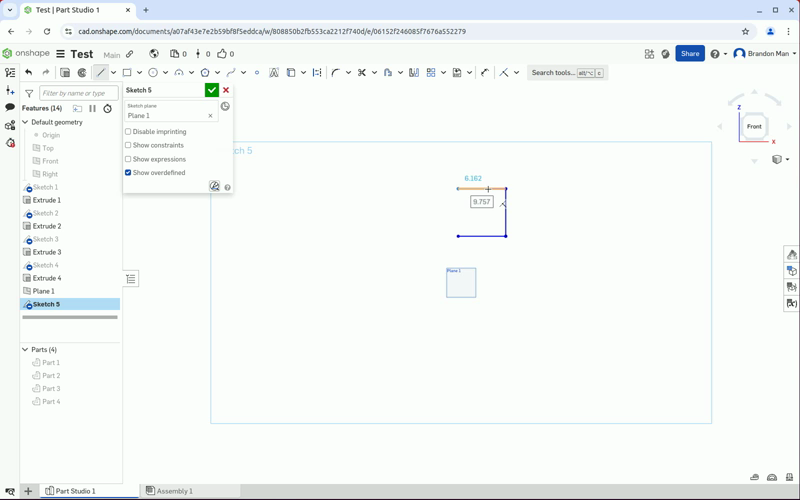
key_down(shift)
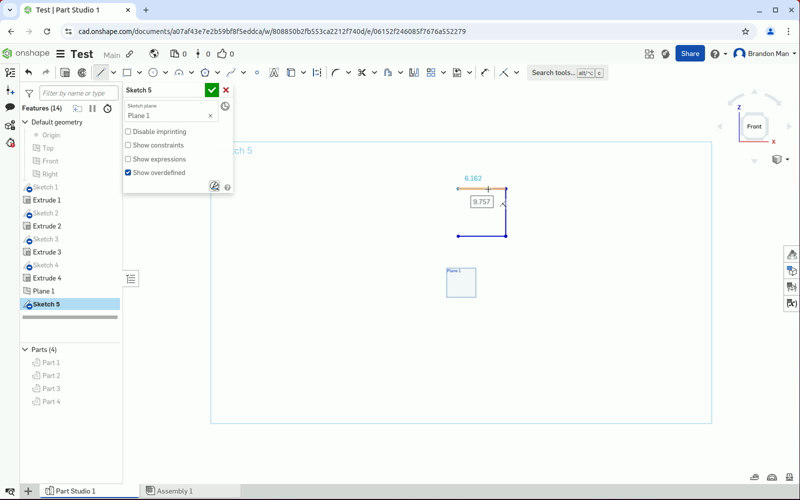
mouse_move(458, 236)
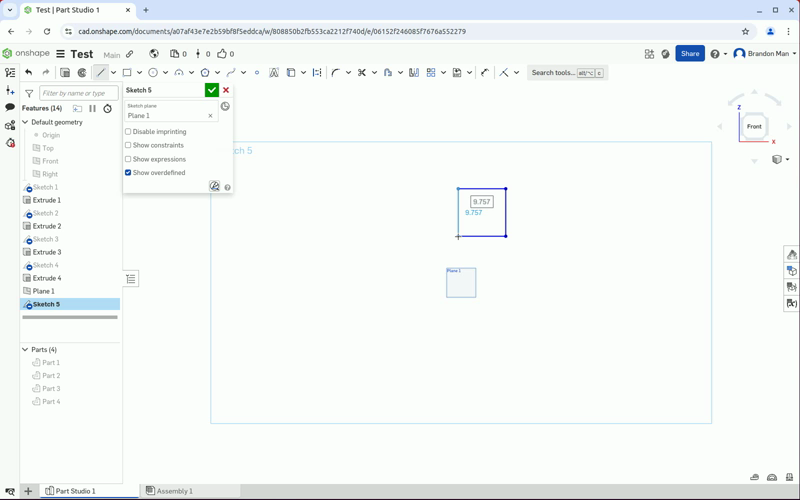
key_up(shift)
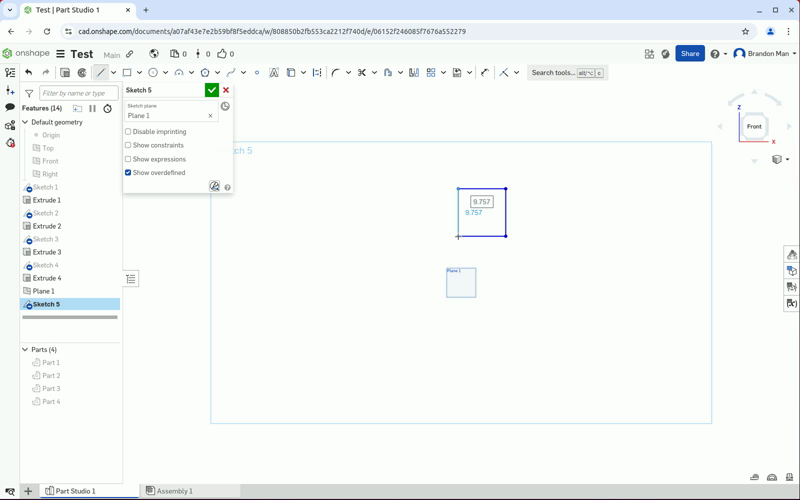
click(458, 236)
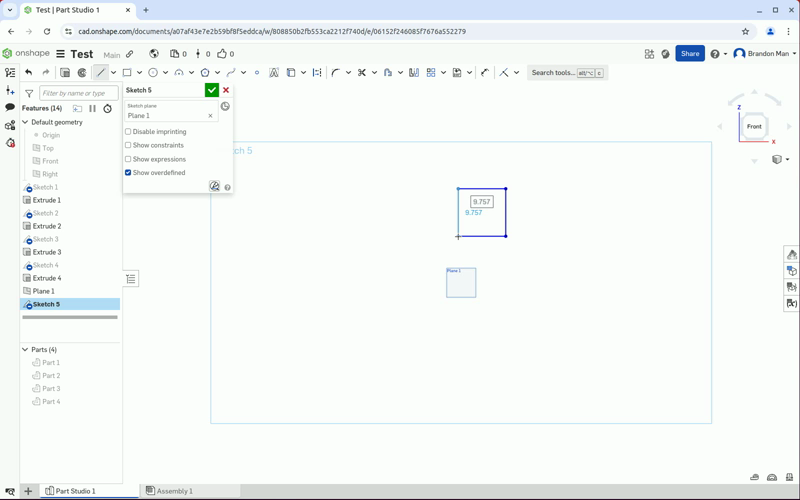
key(esc)
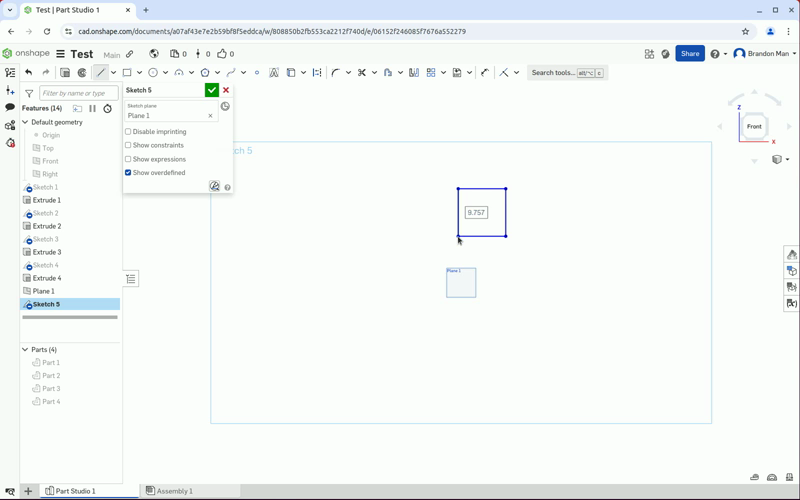
mouse_move(462, 215)
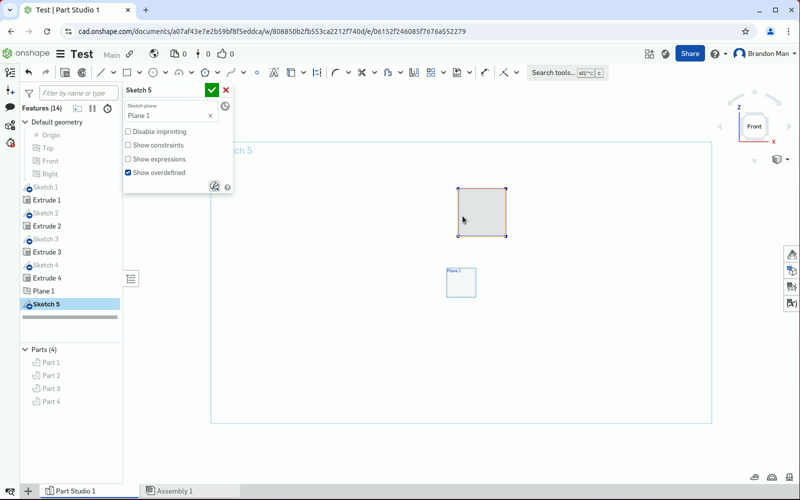
click(462, 215)
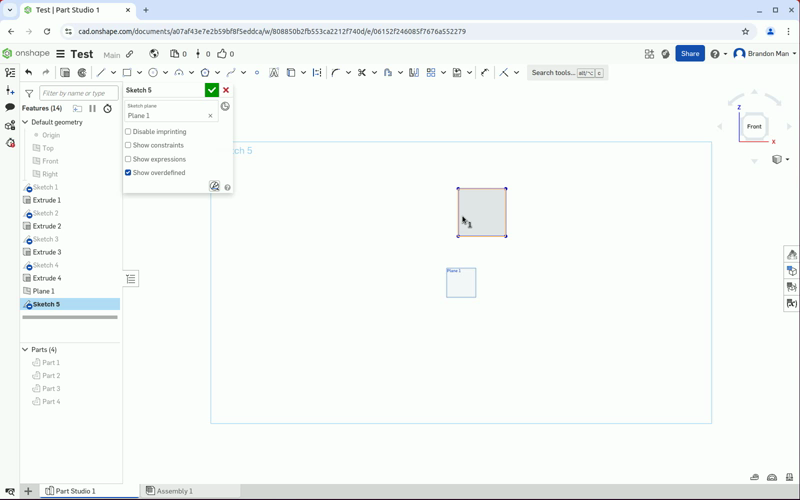
mouse_move(73, 352)
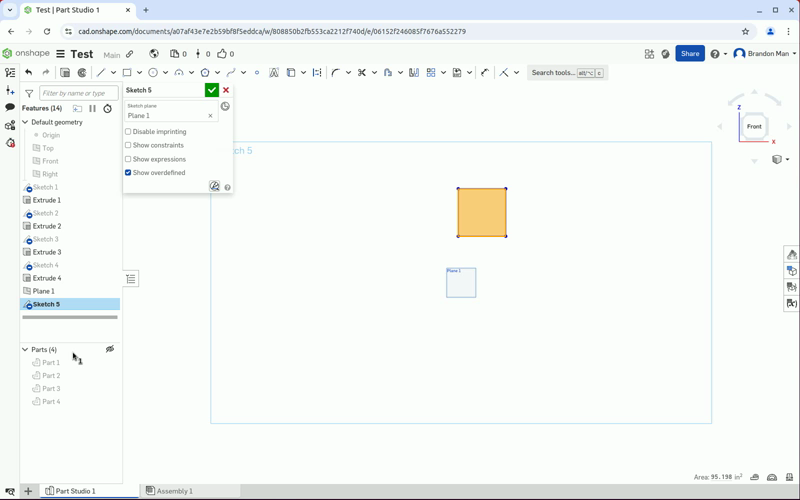
key(shift+y)
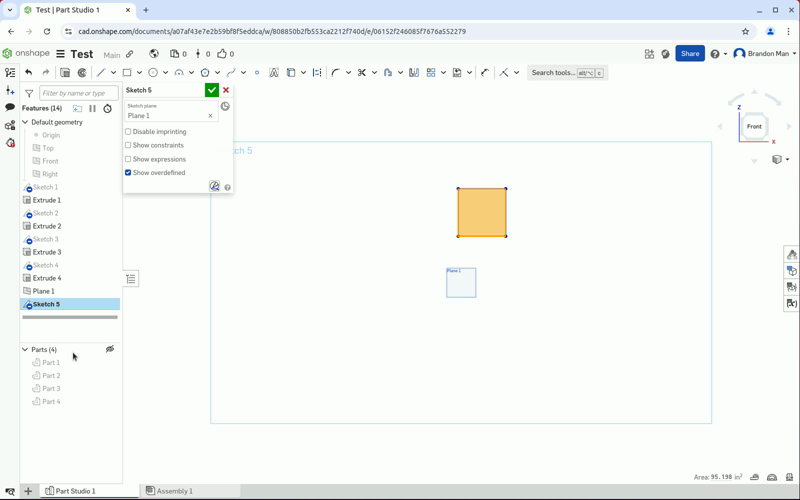
key(shift+e)
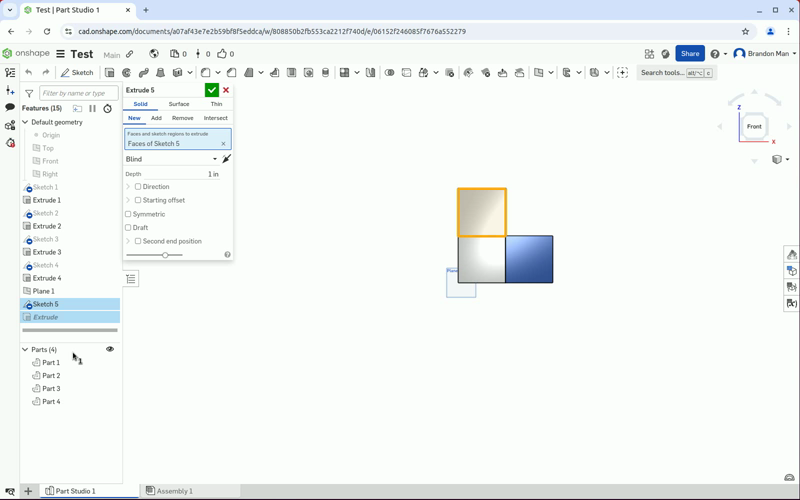
mouse_move(143, 106)
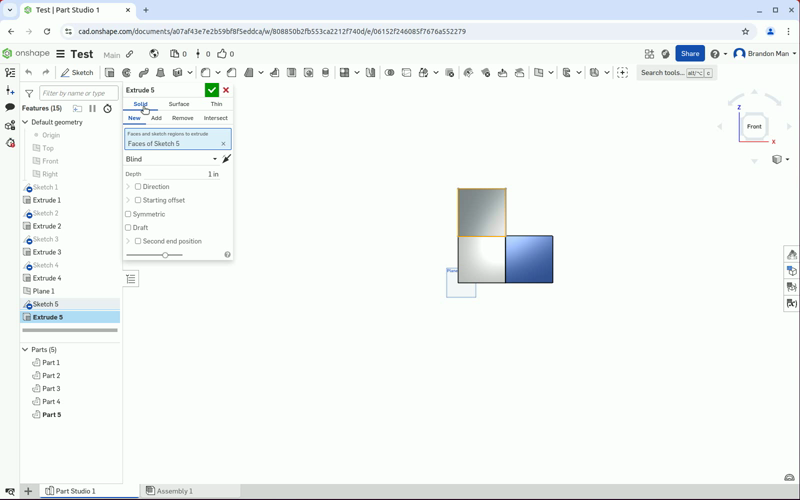
click(143, 106)
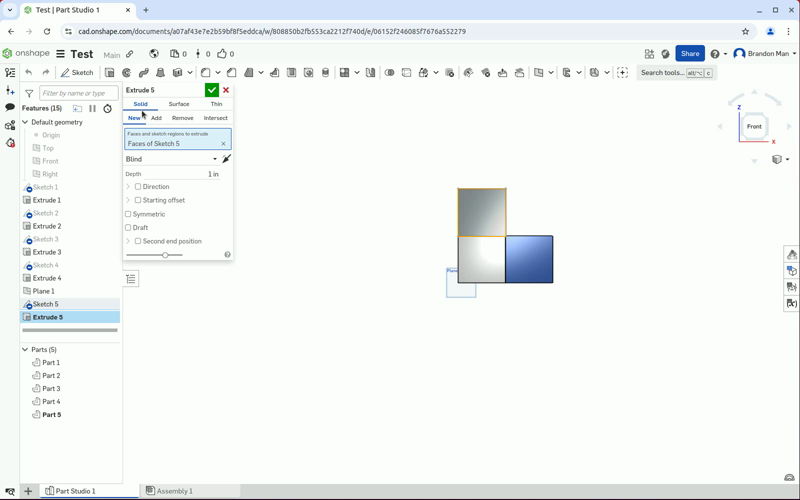
mouse_move(137, 120)
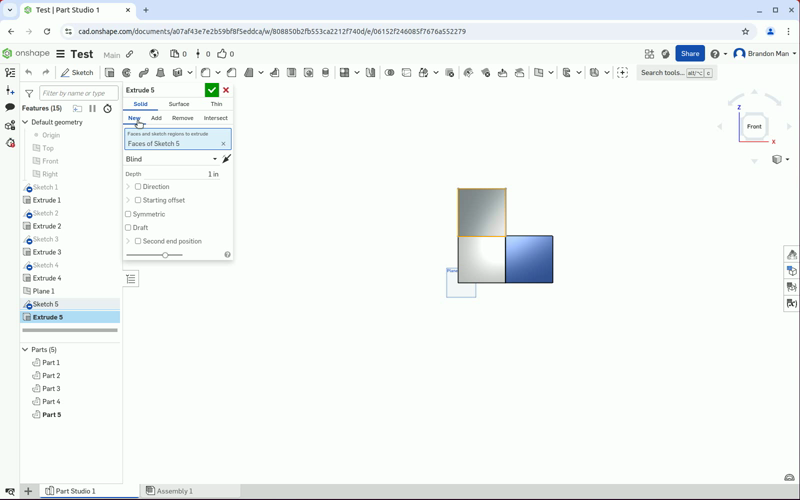
click(137, 120)
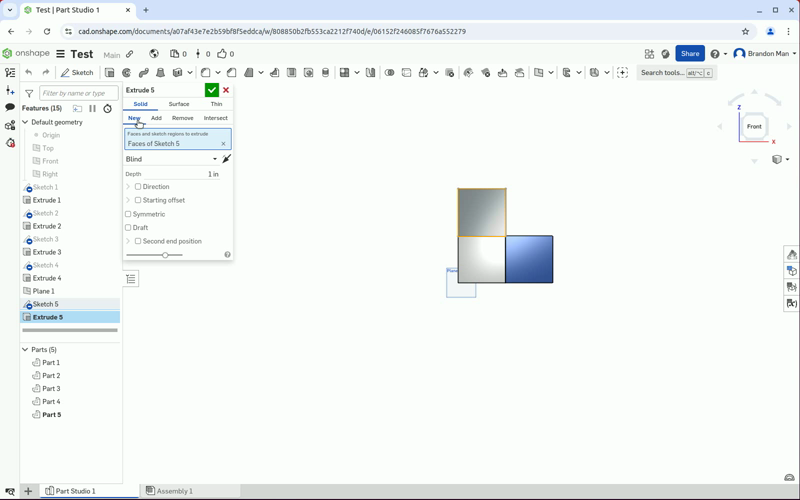
key(tab, 4)
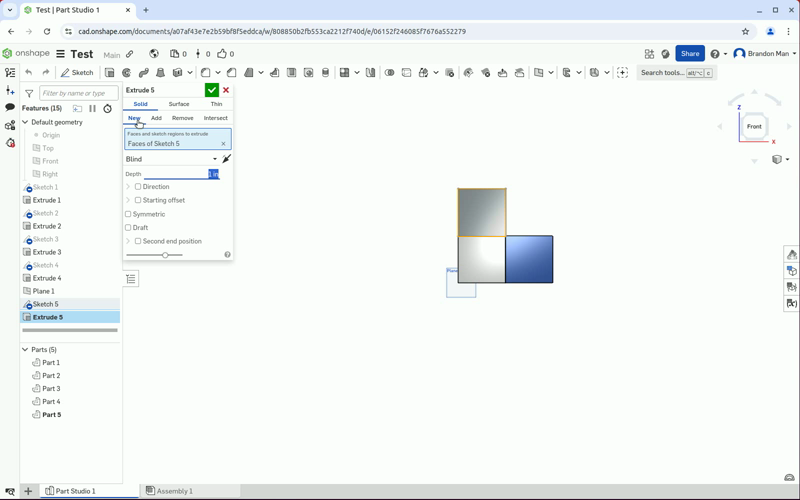
text(9.628)
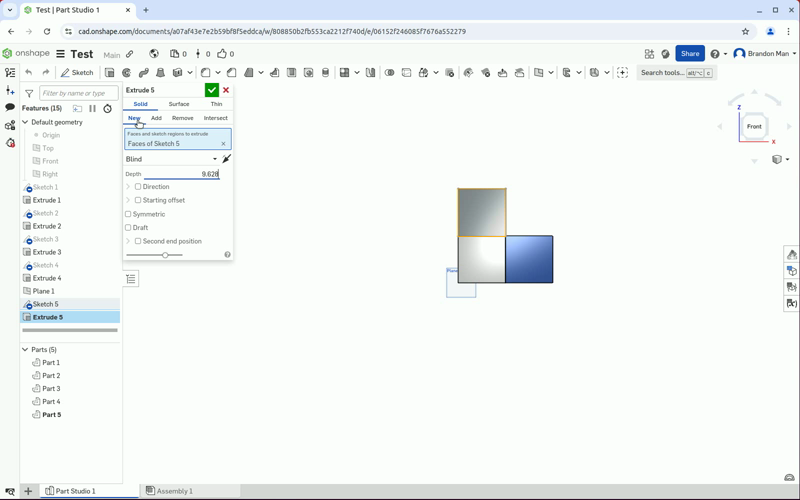
key(enter)
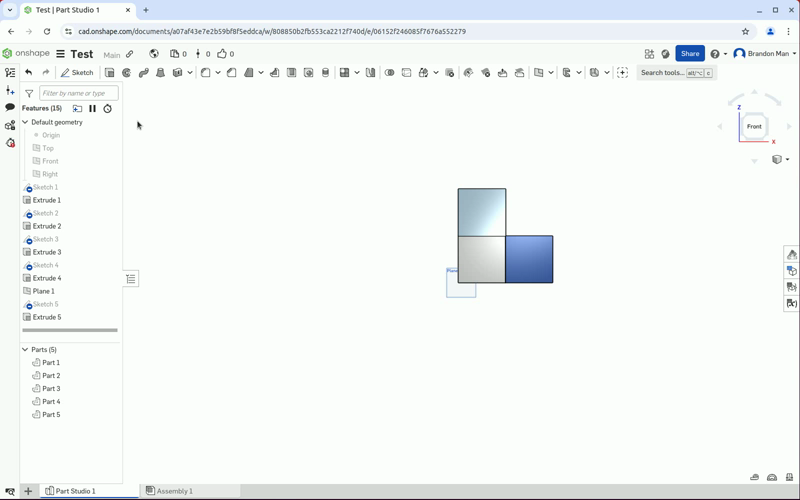
key(shift+h)
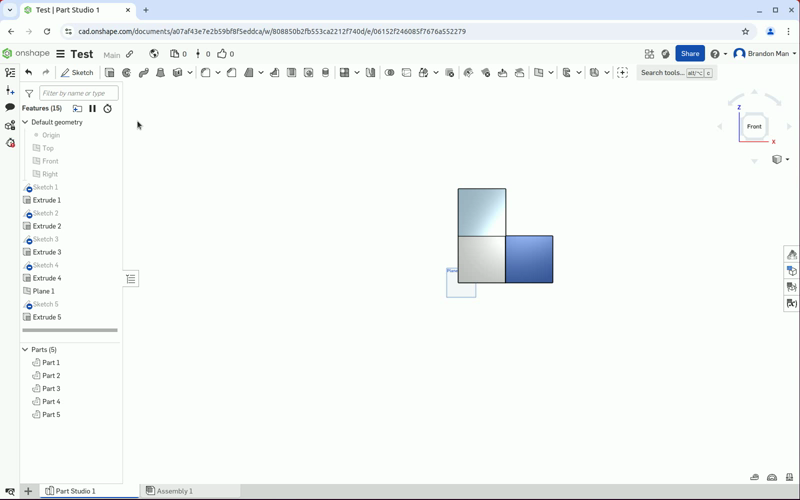
key(shift+h)
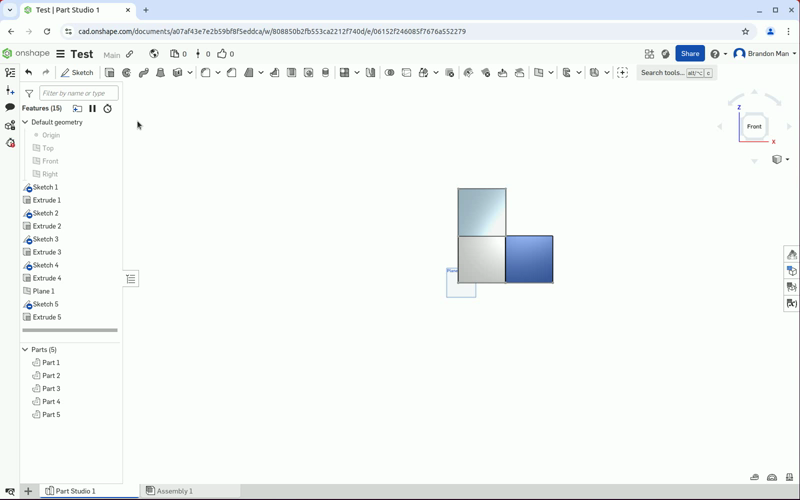
key(shift+7)
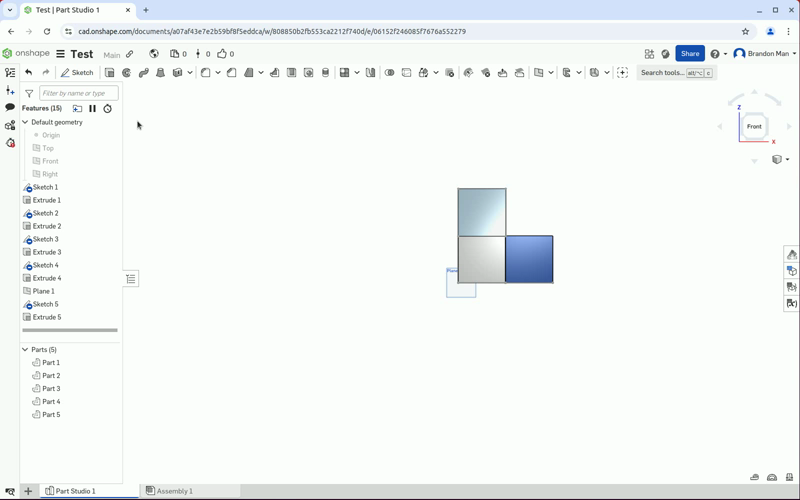
key(left, 2)
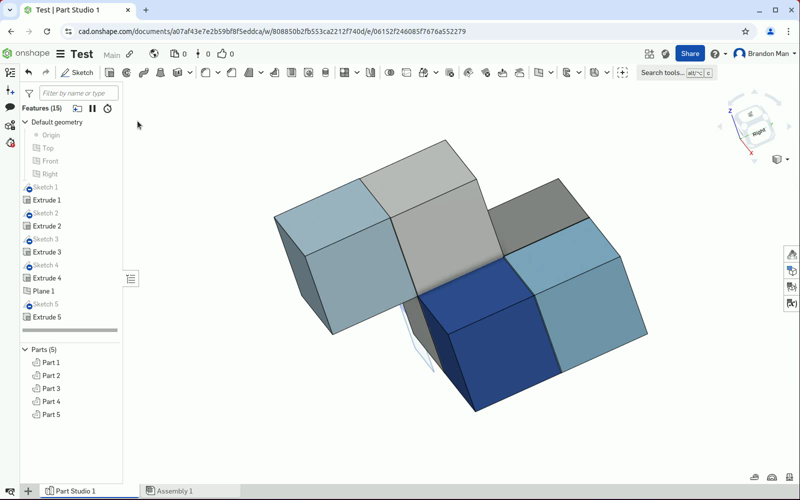
key(down, 2)
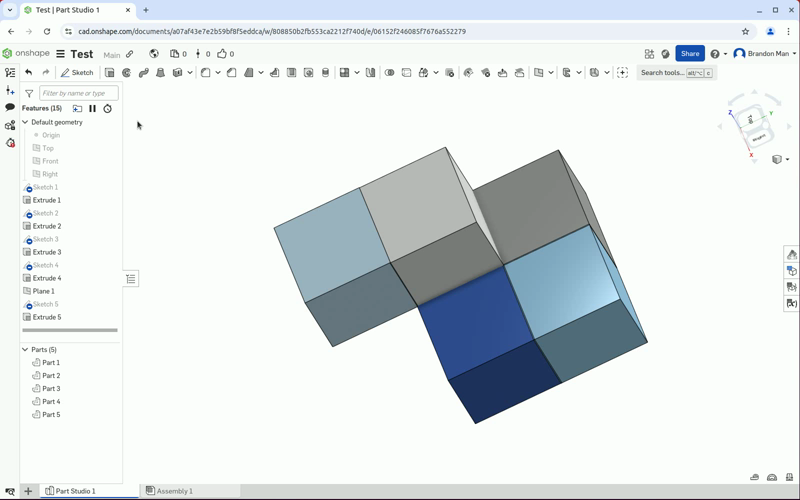
key(up, 2)
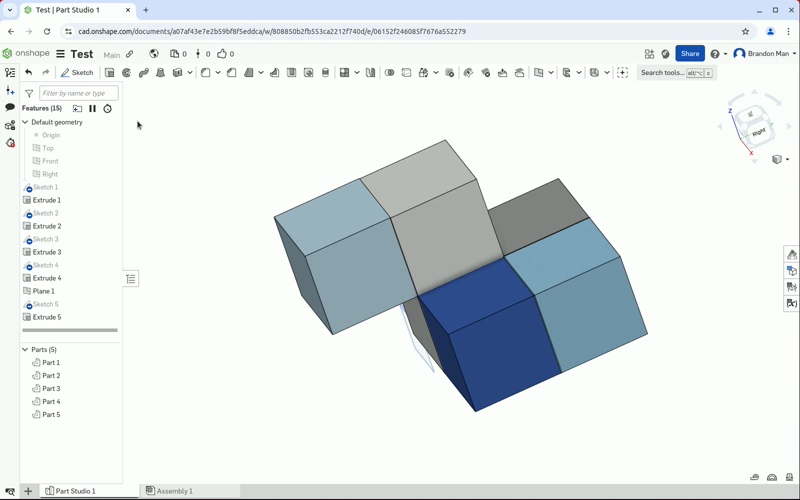
key(right, 2)
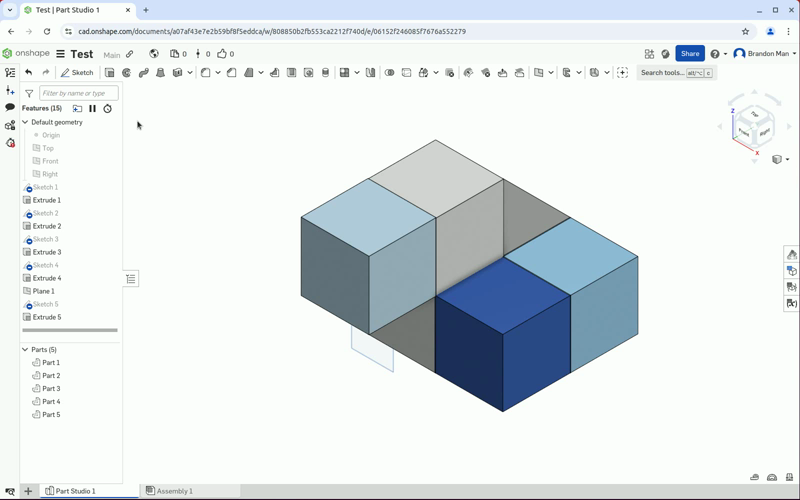
mouse_move(73, 189)
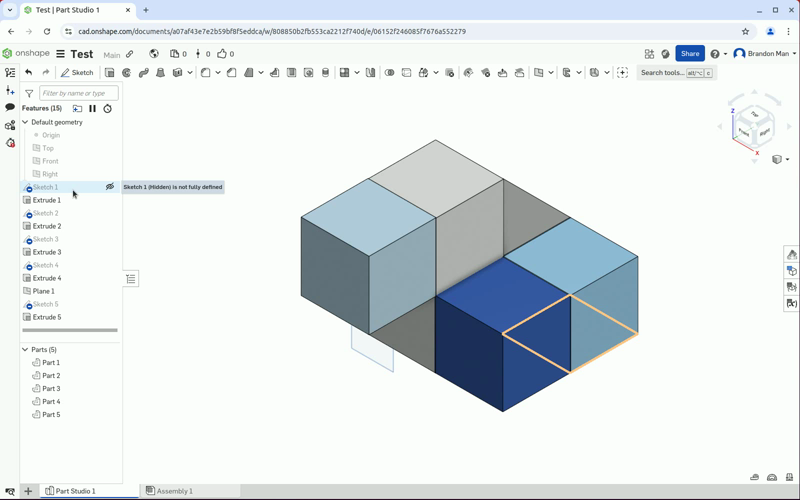
click(73, 189)